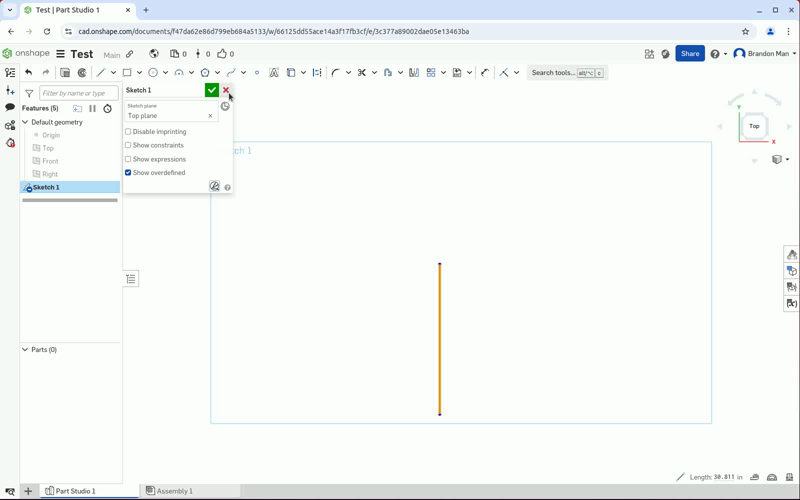
key(shift+h)
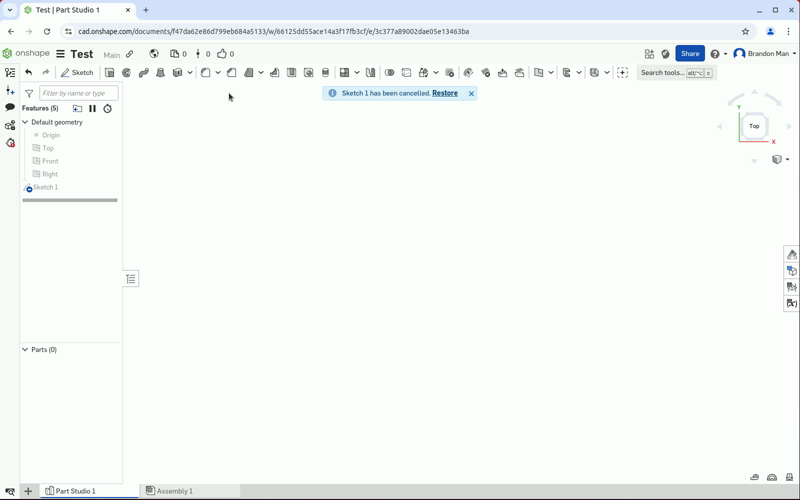
mouse_move(73, 352)
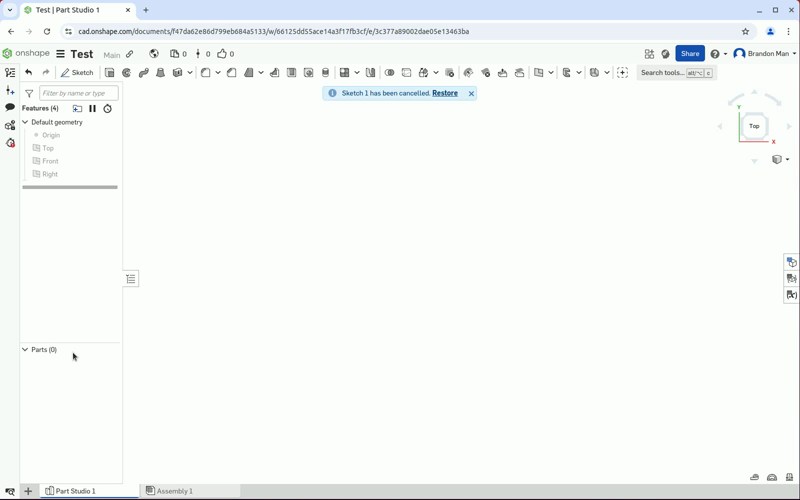
key(y)
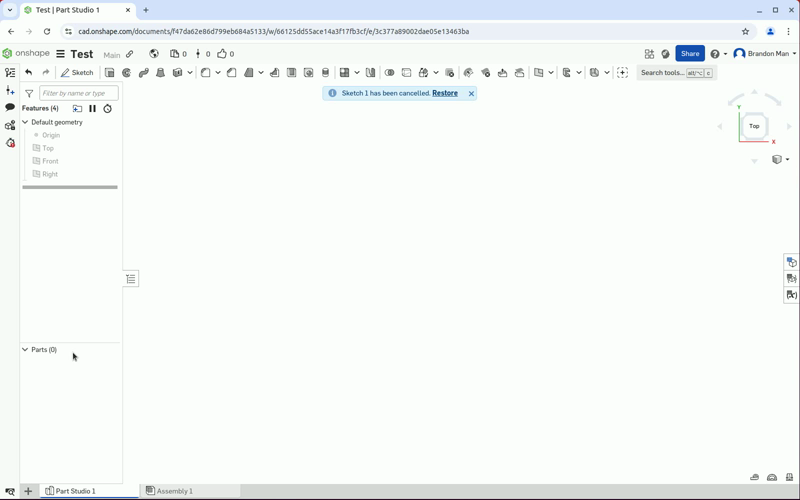
key(shift+p)
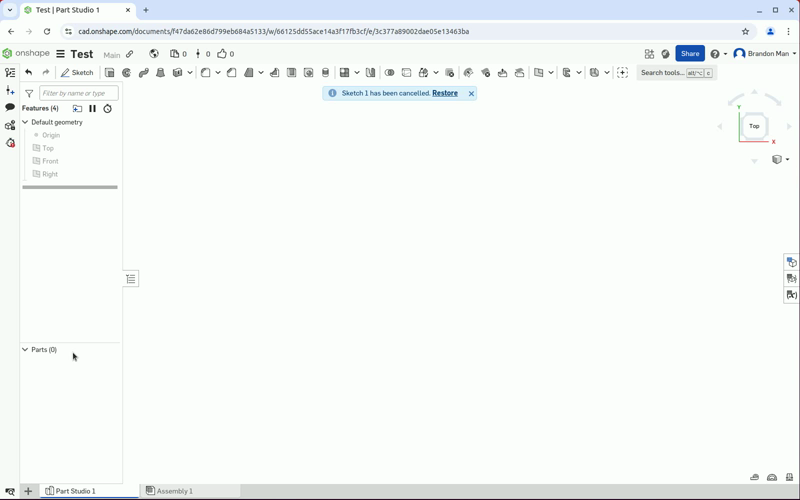
key(space)
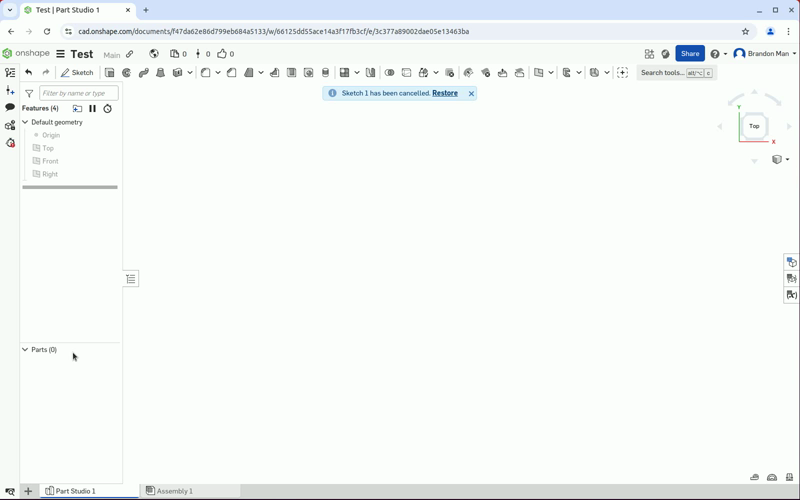
key_down(shift)
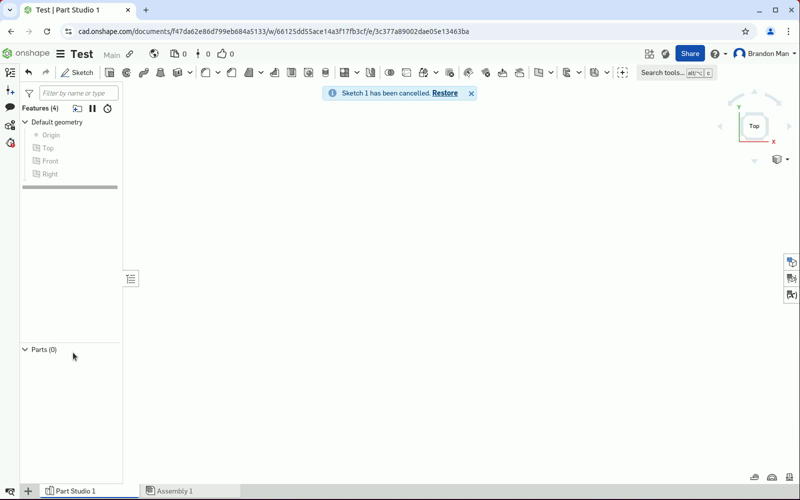
key(up)
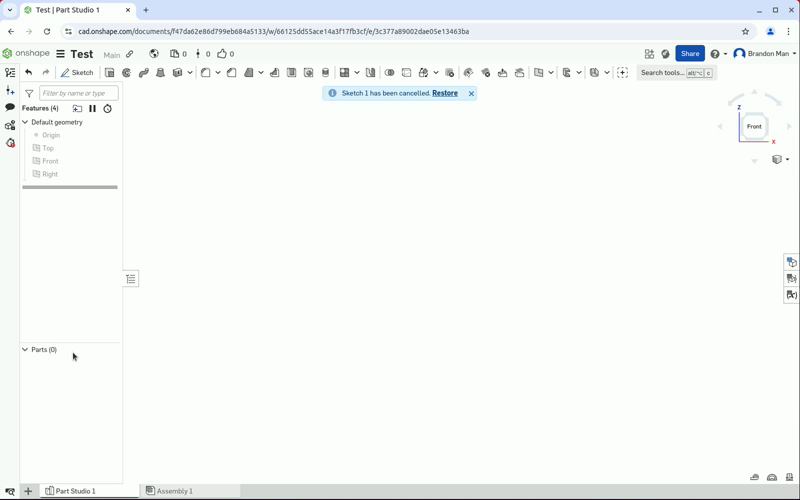
key_up(shift)
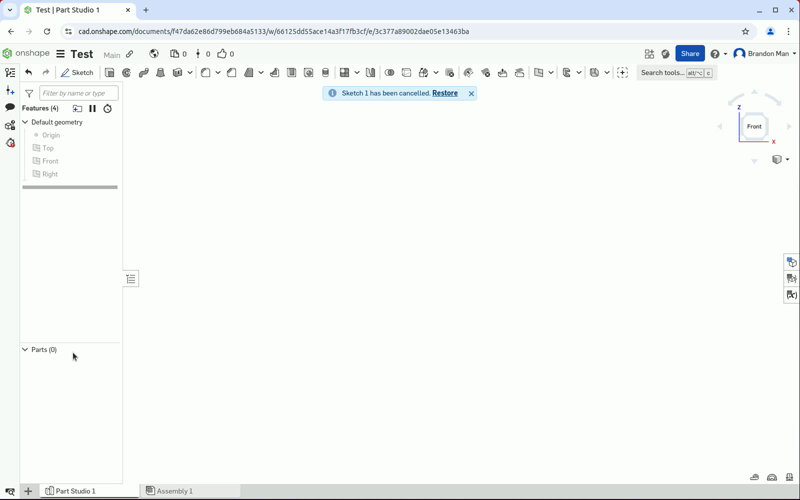
mouse_move(73, 352)
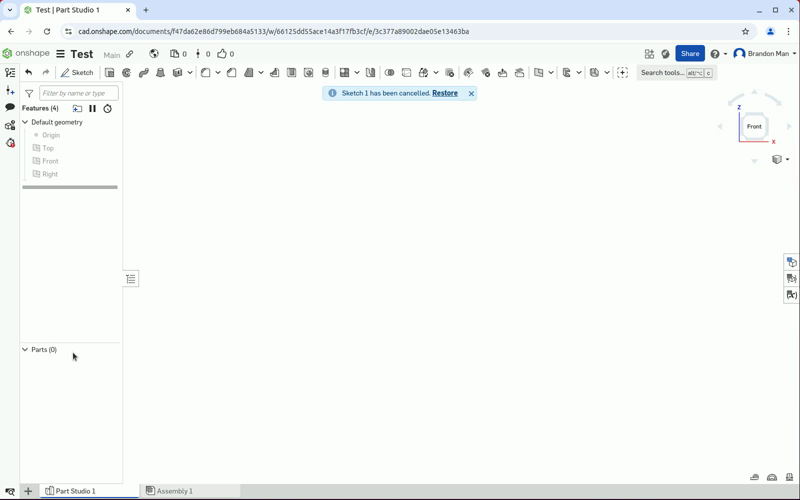
key(shift+y)
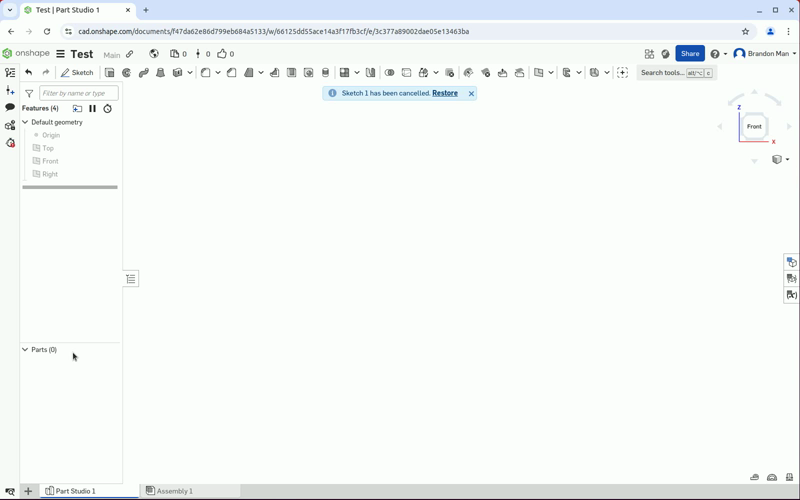
key(shift+s)
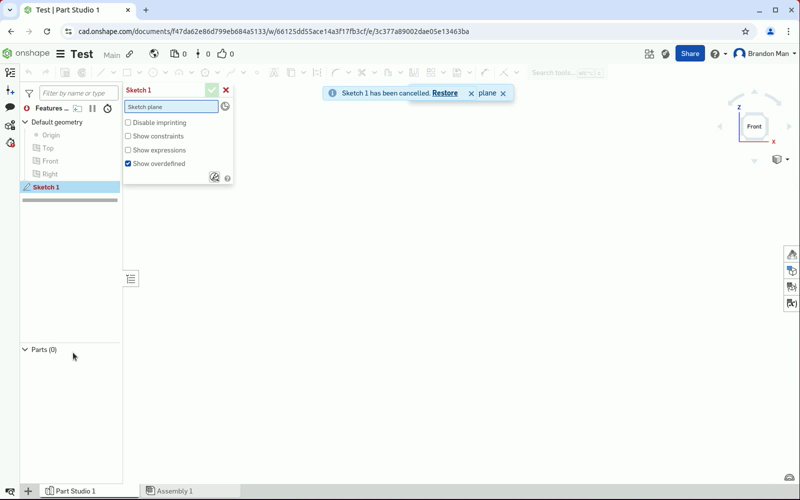
mouse_move(73, 163)
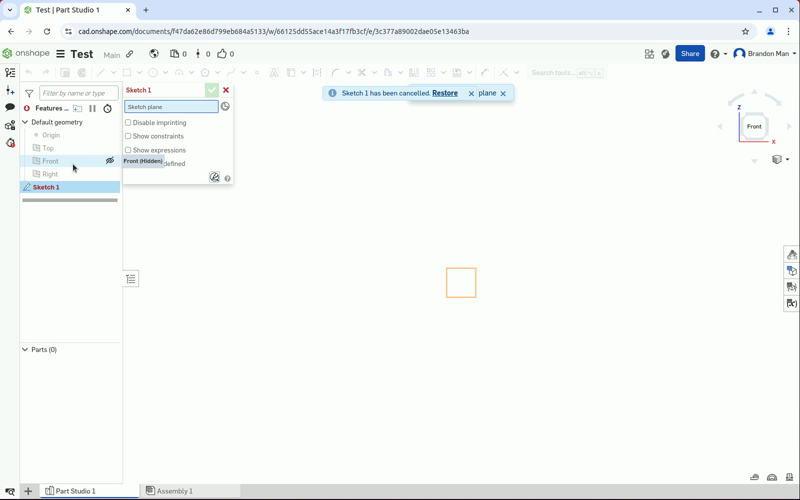
click(73, 163)
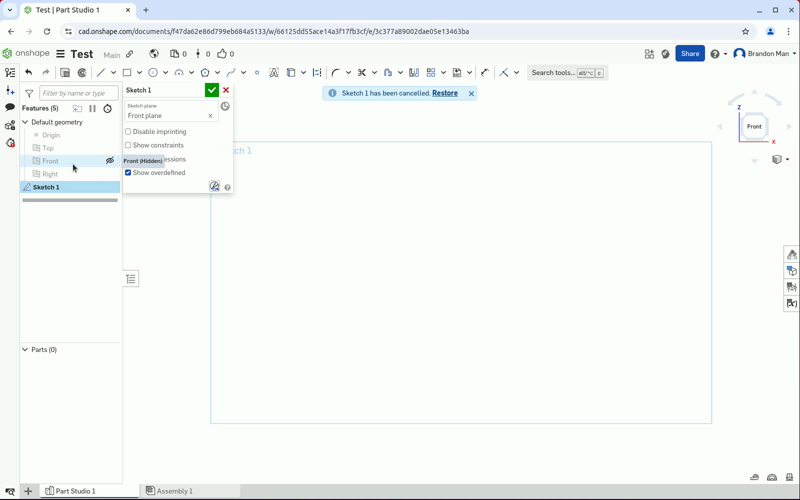
mouse_move(73, 352)
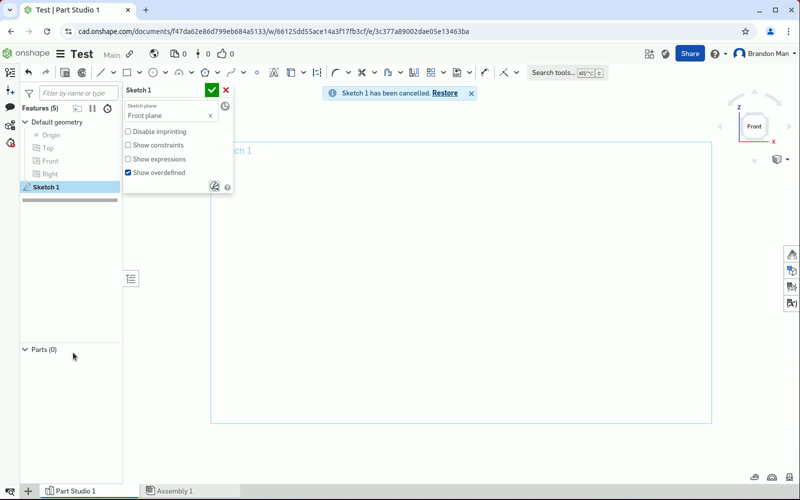
key(y)
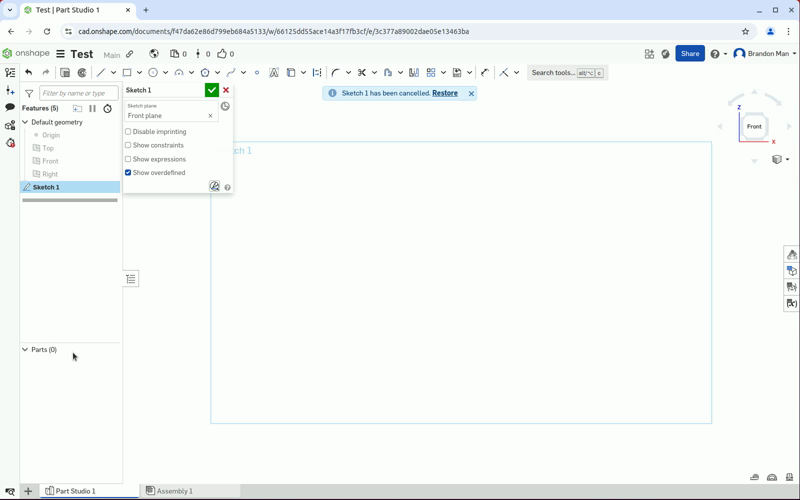
key(l)
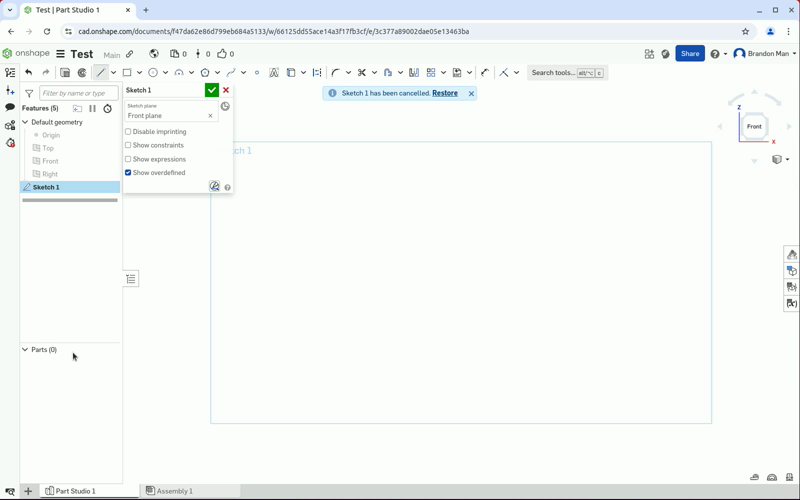
key_down(shift)
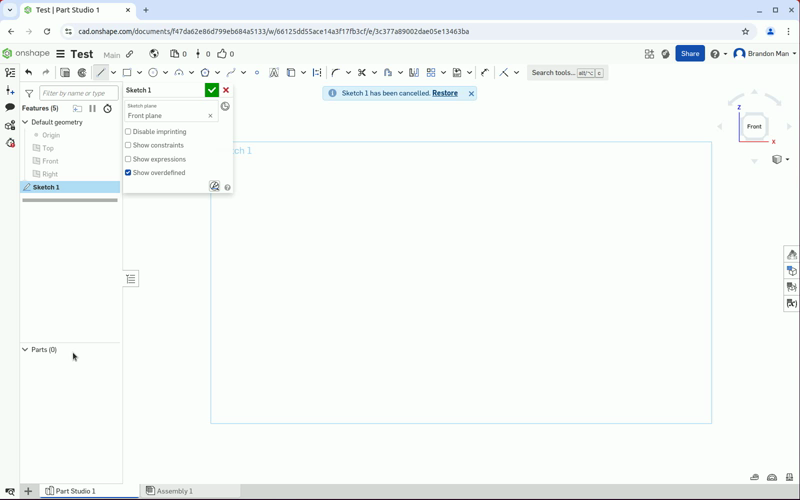
mouse_move(460, 282)
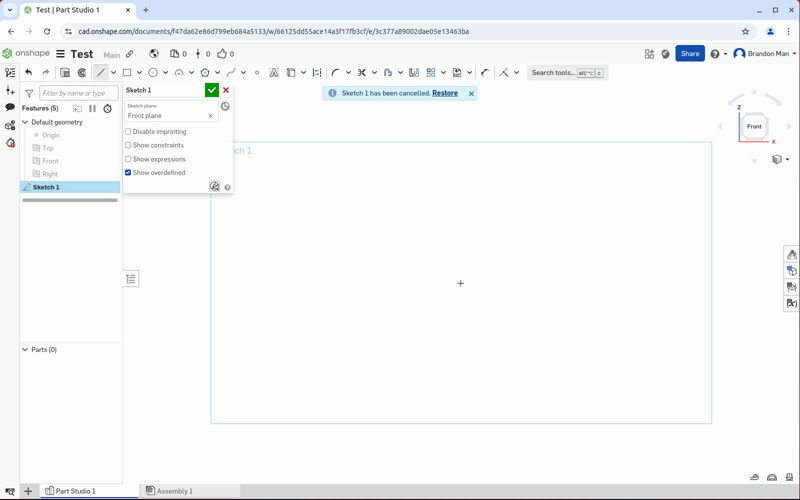
click(460, 282)
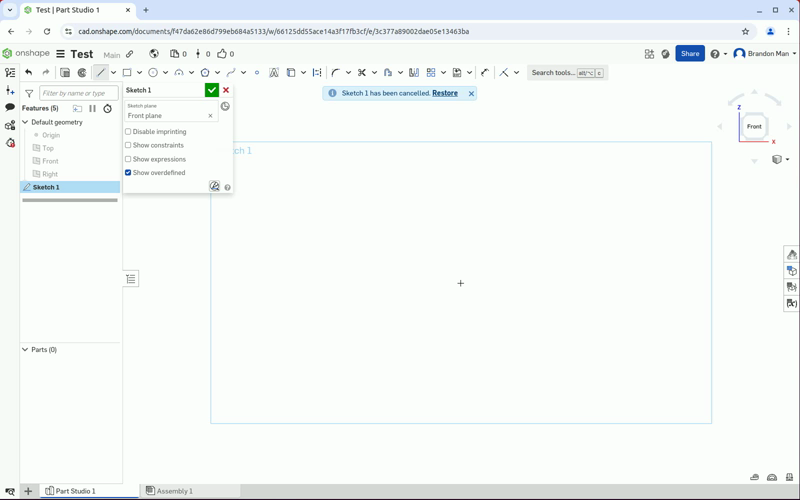
key_up(shift)
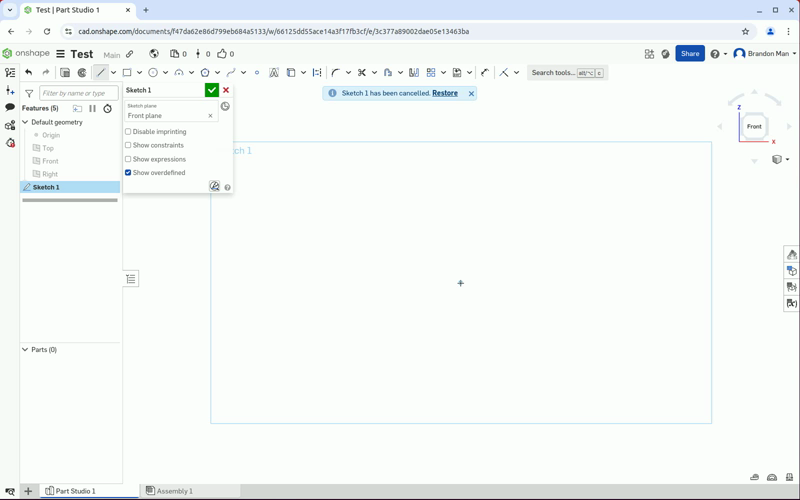
key_down(shift)
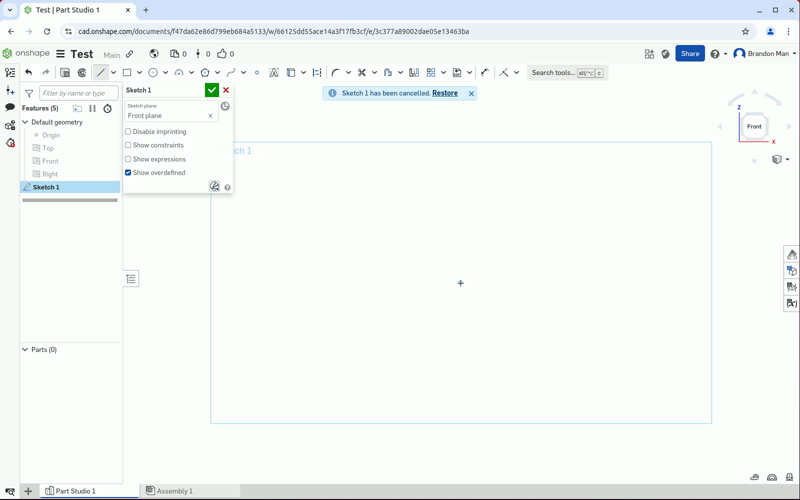
mouse_move(573, 282)
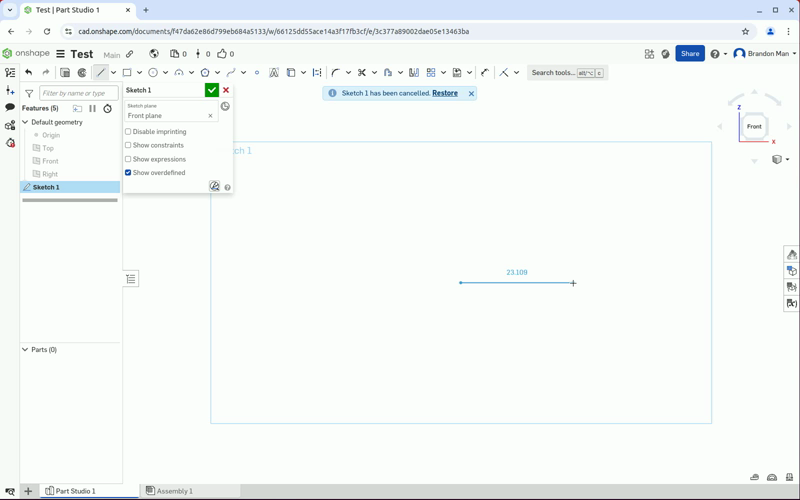
click(573, 282)
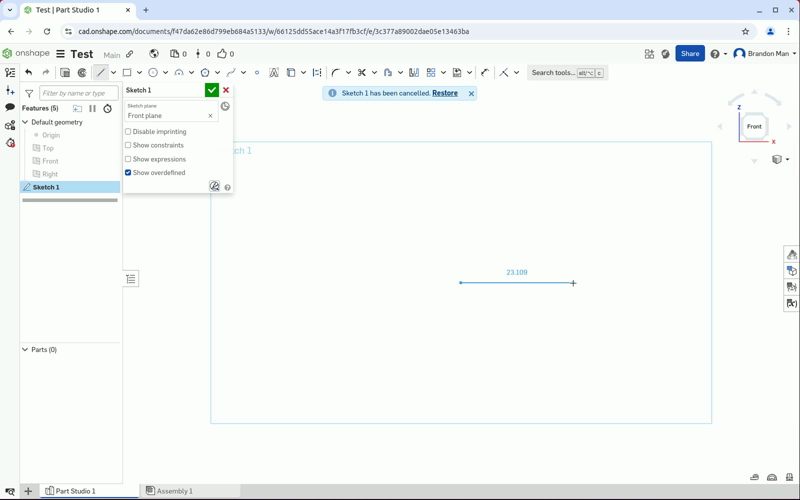
key_up(shift)
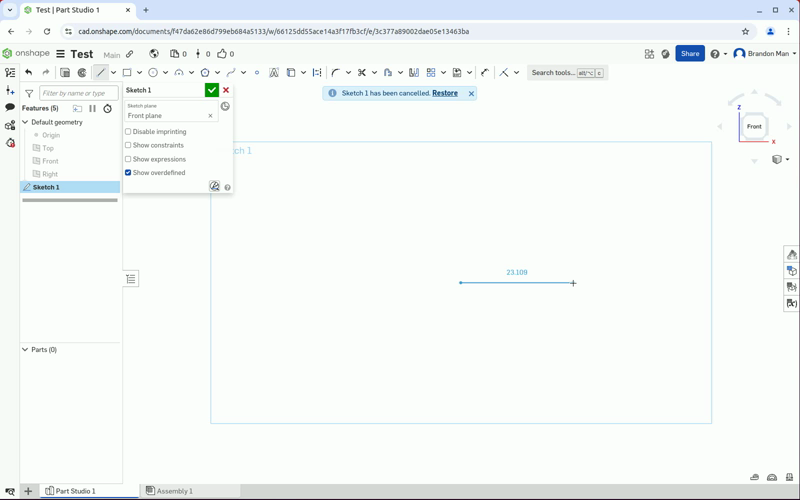
key_down(shift)
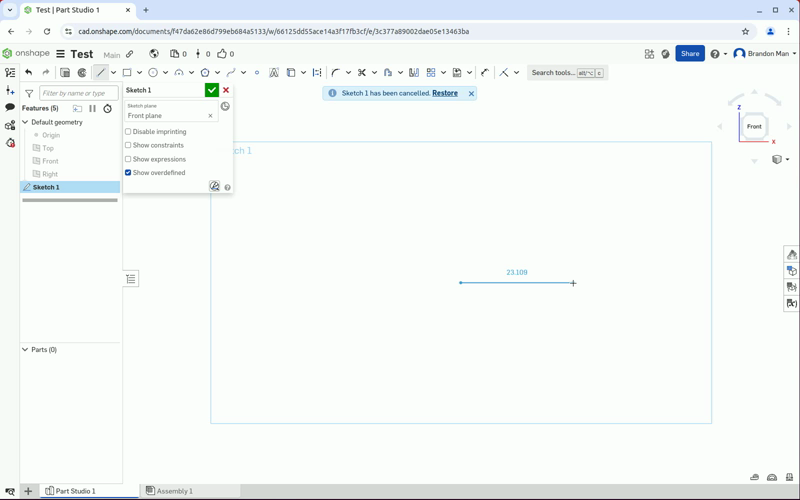
mouse_move(589, 282)
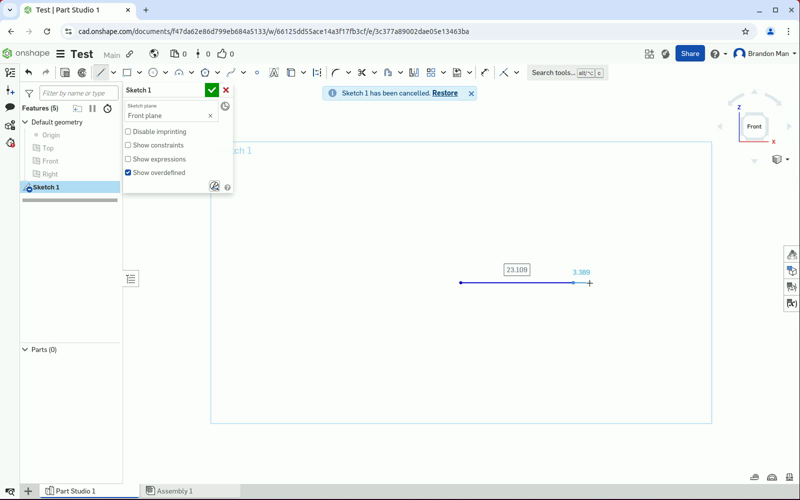
mouse_move(573, 245)
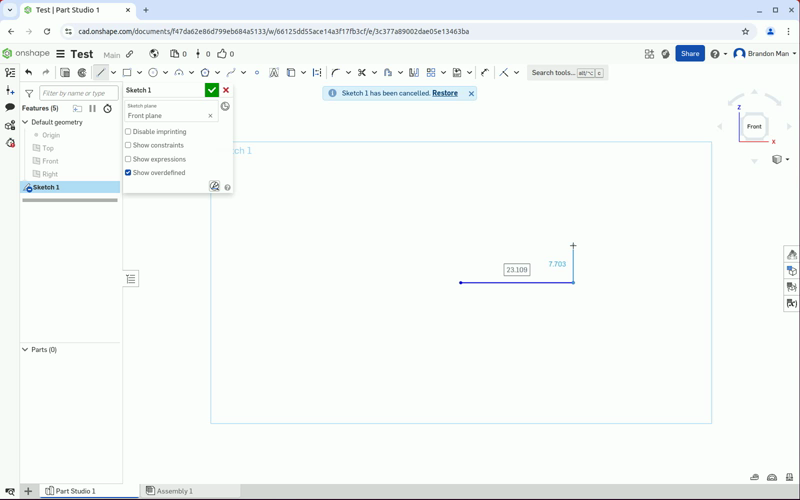
click(573, 245)
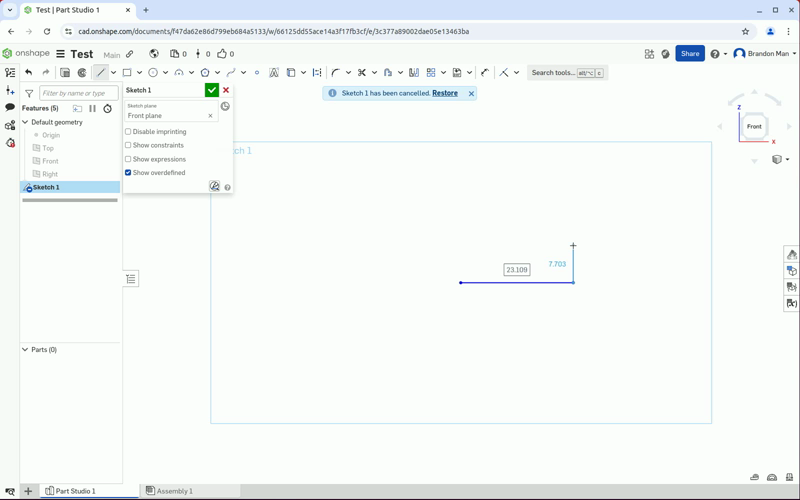
key_up(shift)
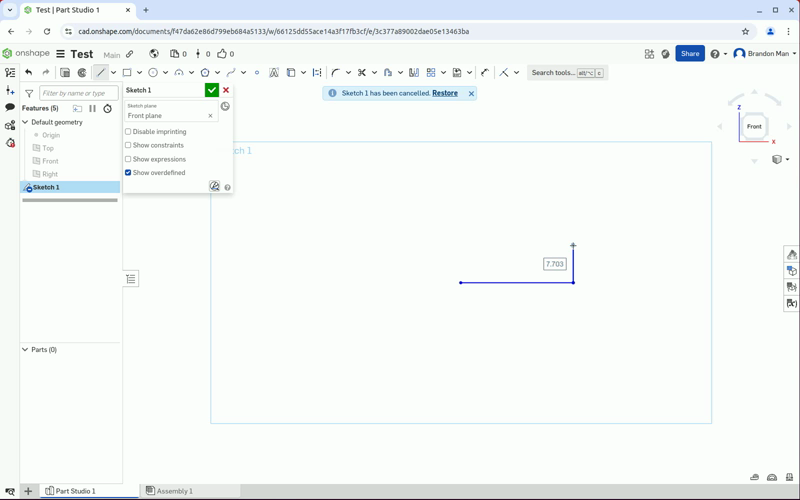
key_down(shift)
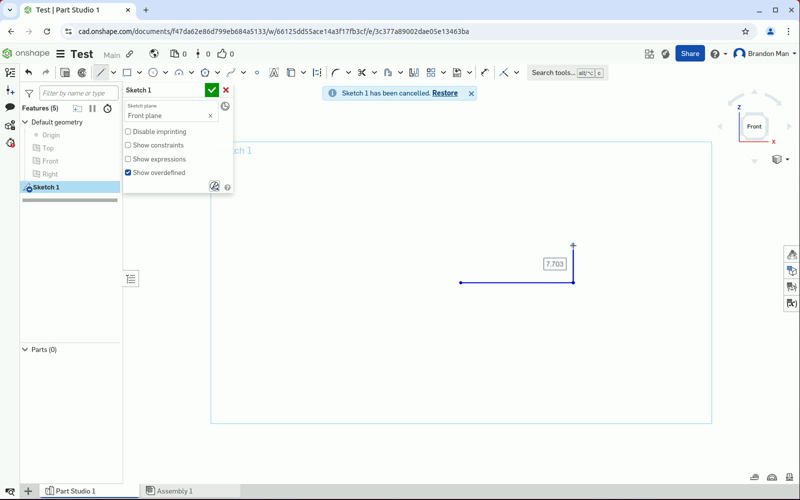
mouse_move(460, 245)
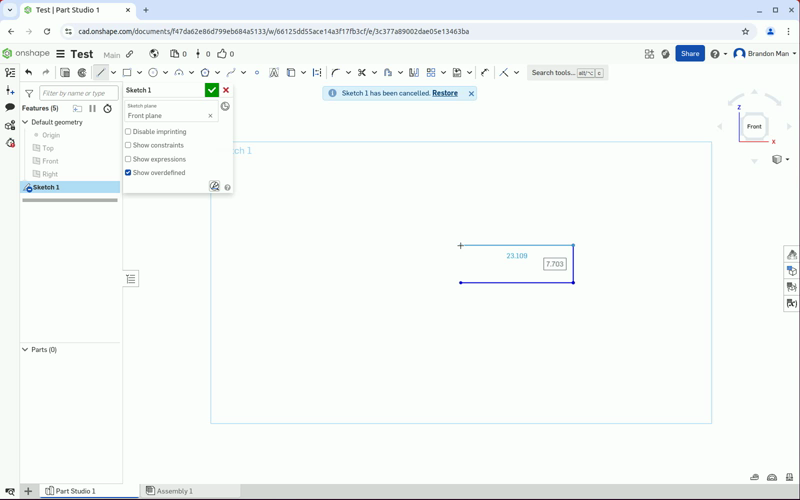
click(460, 245)
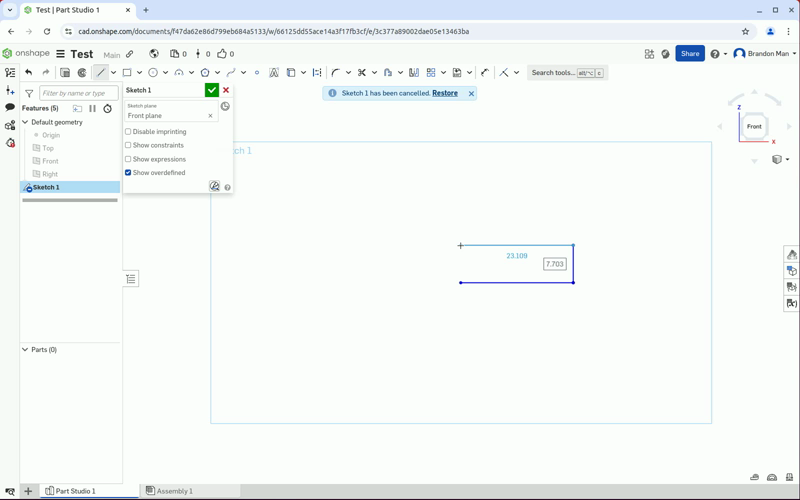
key_up(shift)
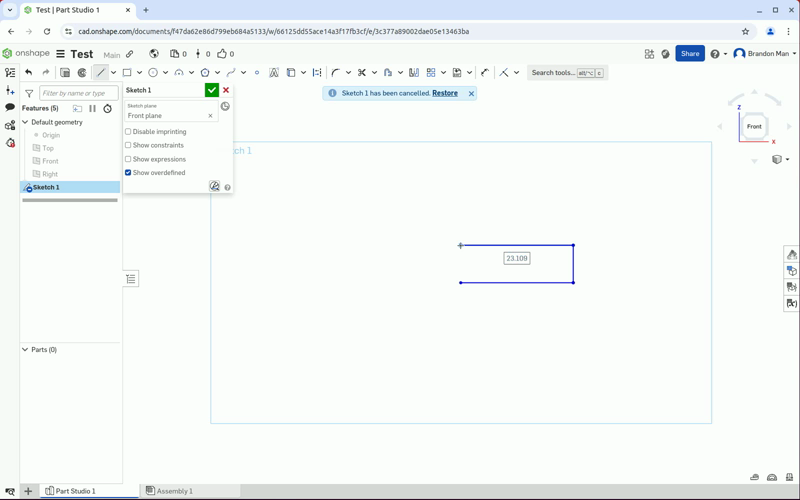
mouse_move(490, 245)
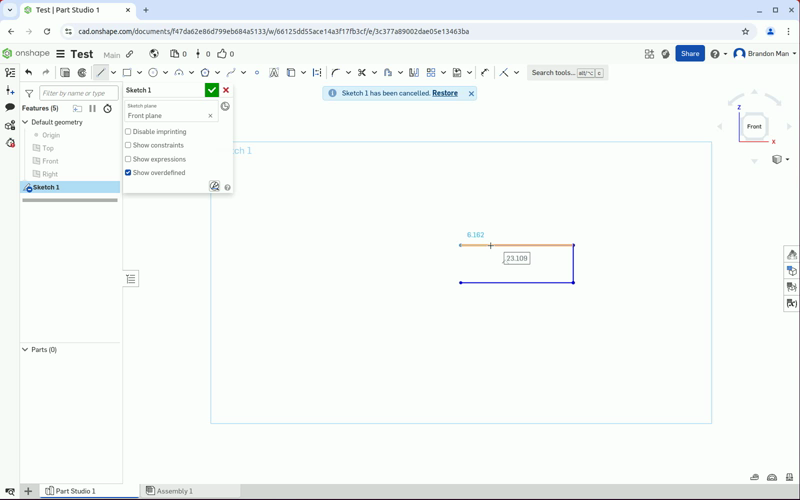
key_down(shift)
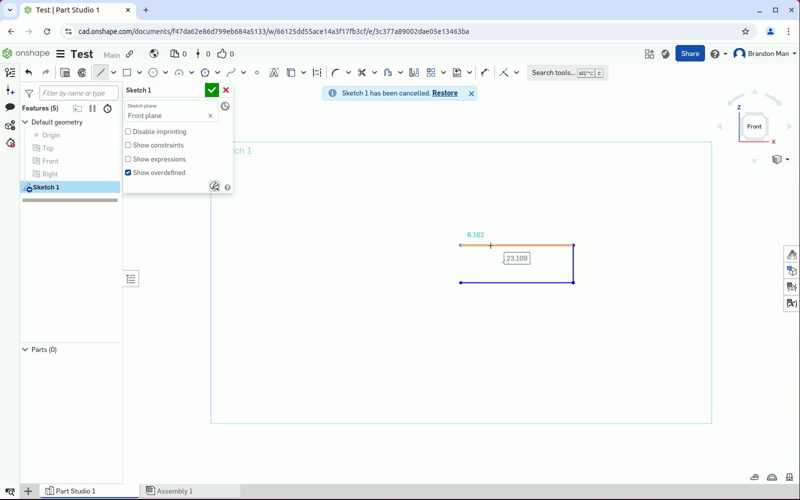
mouse_move(460, 282)
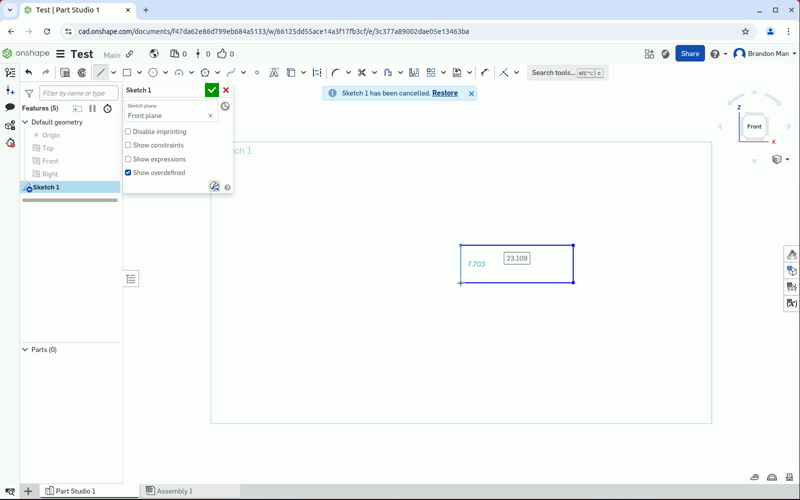
key_up(shift)
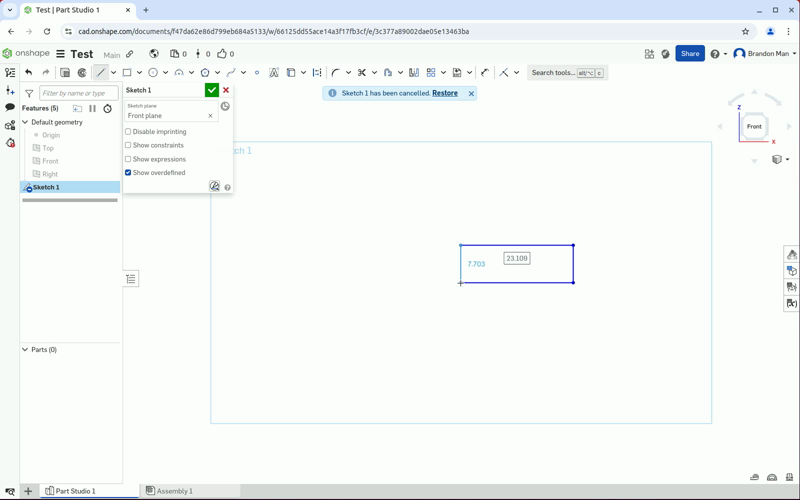
click(460, 282)
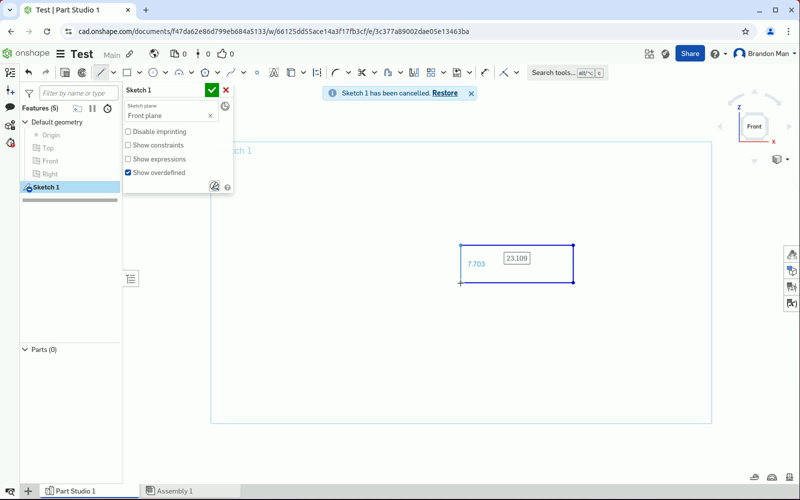
key(esc)
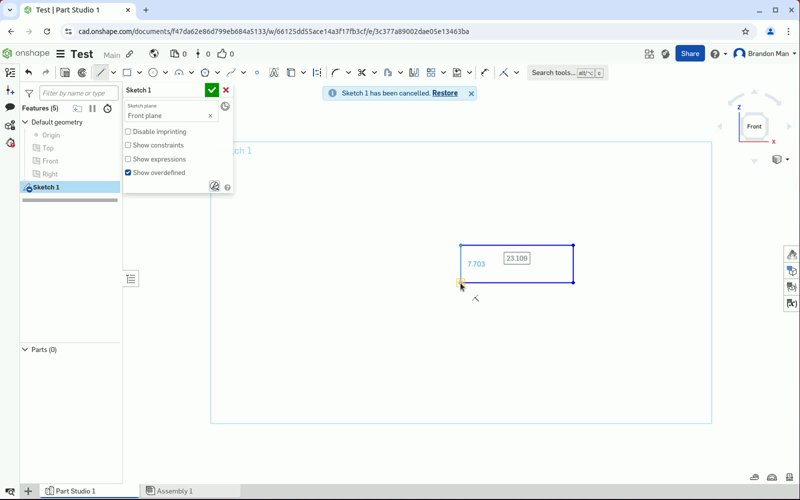
mouse_move(497, 265)
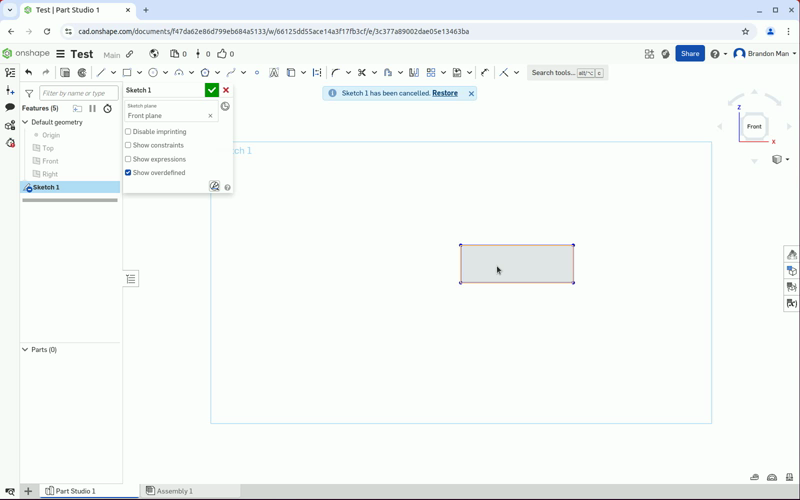
click(497, 265)
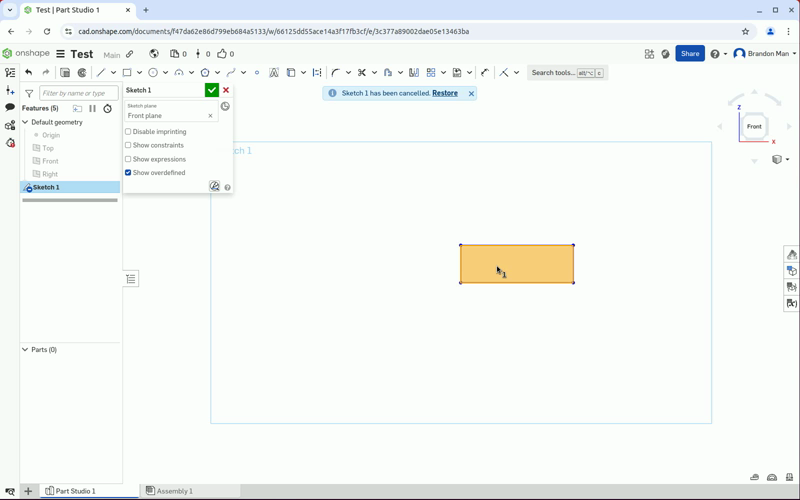
mouse_move(73, 352)
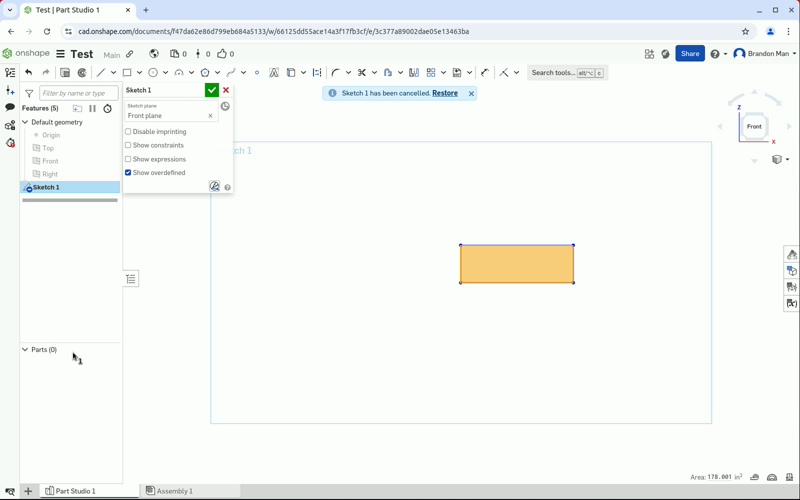
key(shift+y)
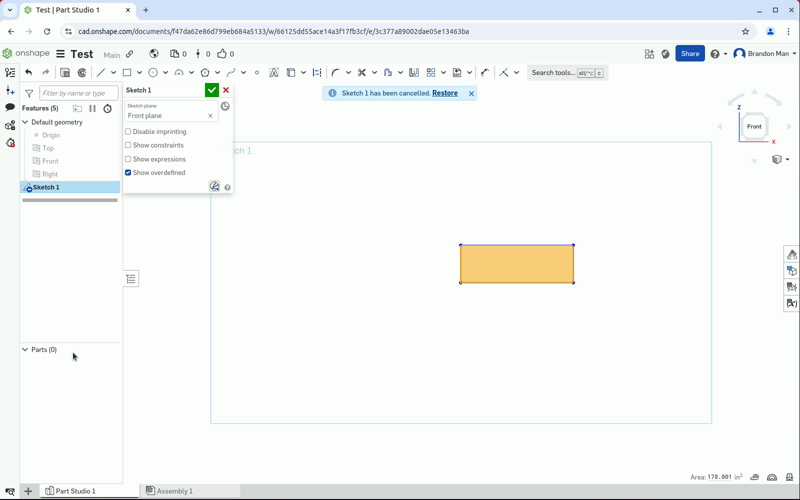
key(shift+e)
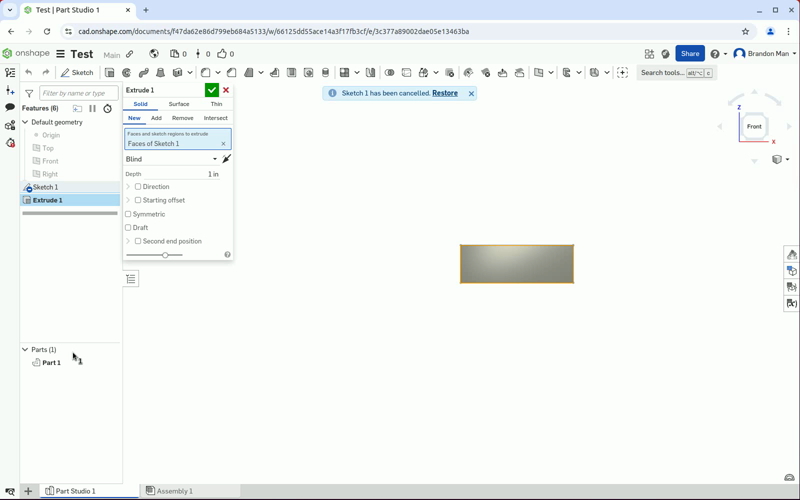
mouse_move(143, 106)
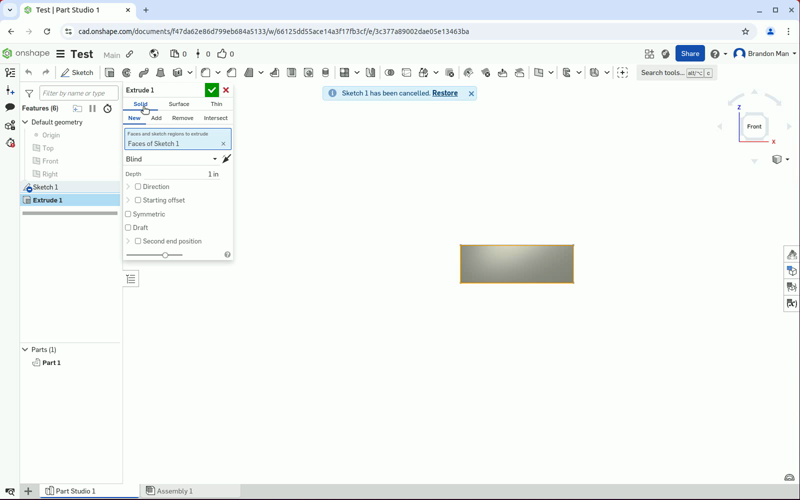
click(143, 106)
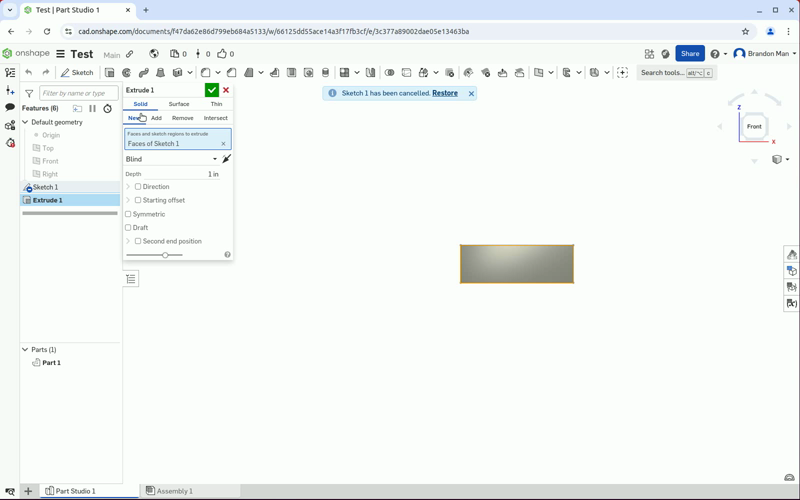
mouse_move(137, 120)
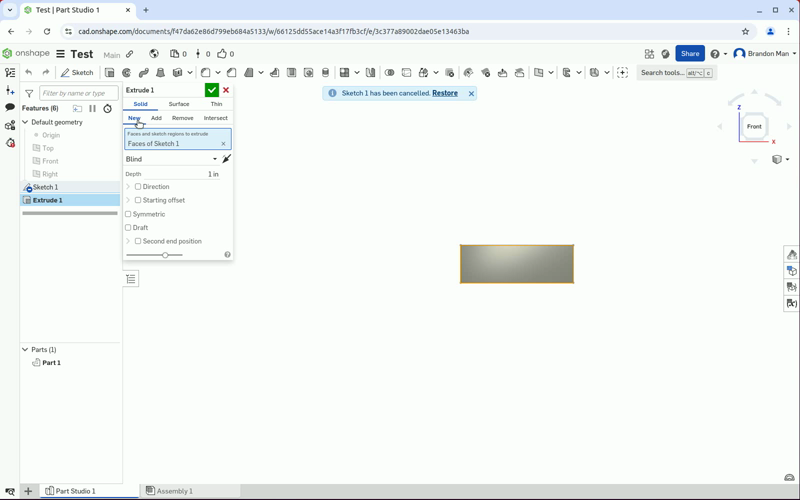
click(137, 120)
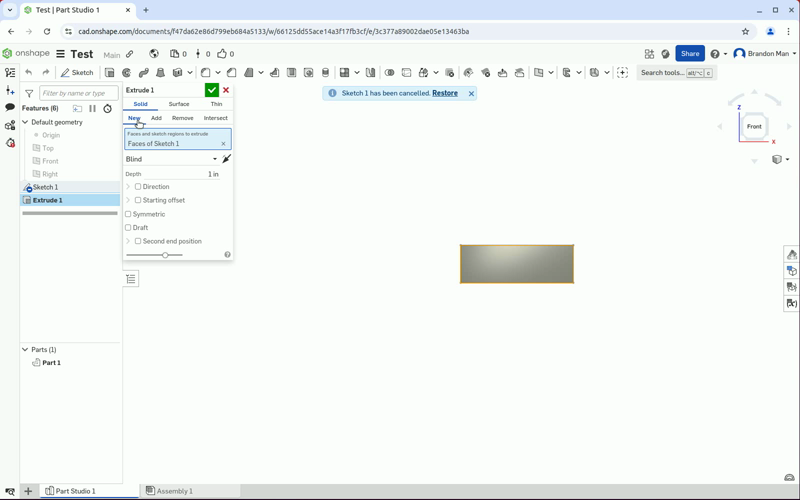
key(tab, 4)
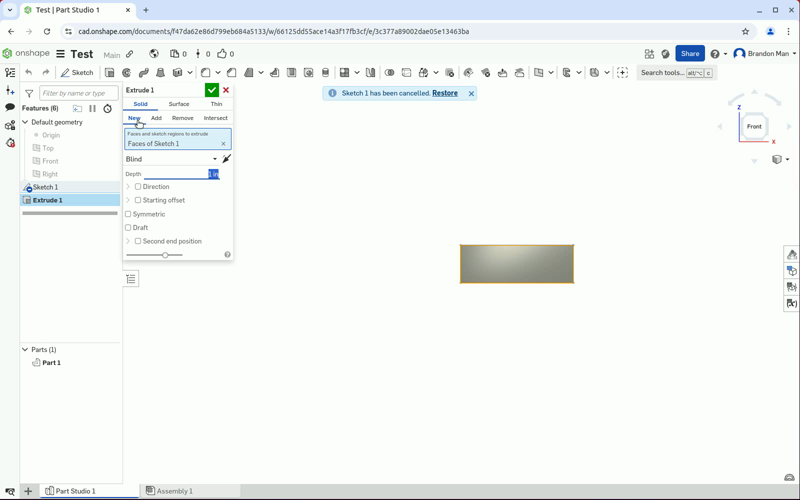
text(-11.554)
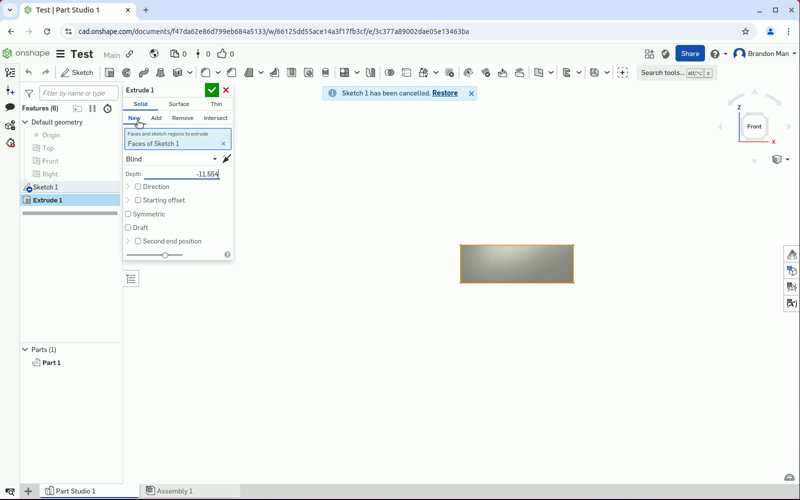
key(enter)
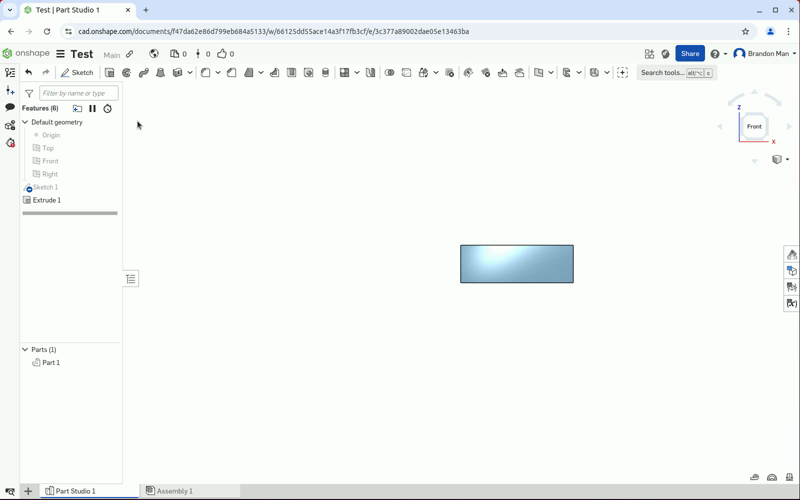
key(shift+h)
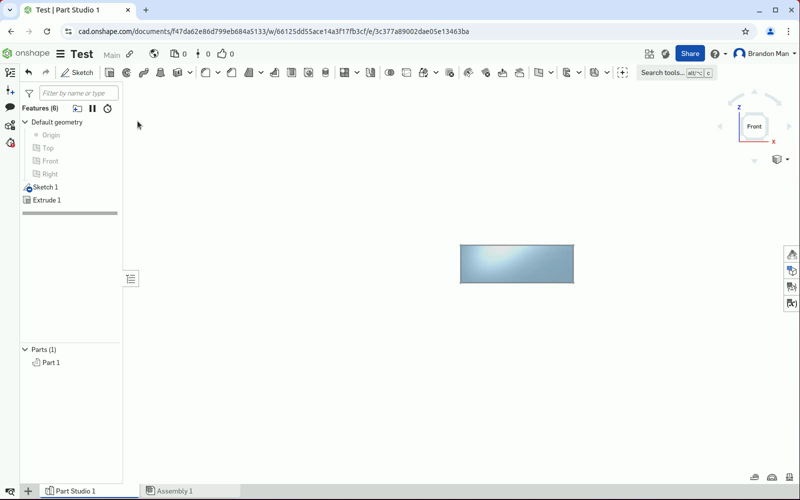
key(shift+h)
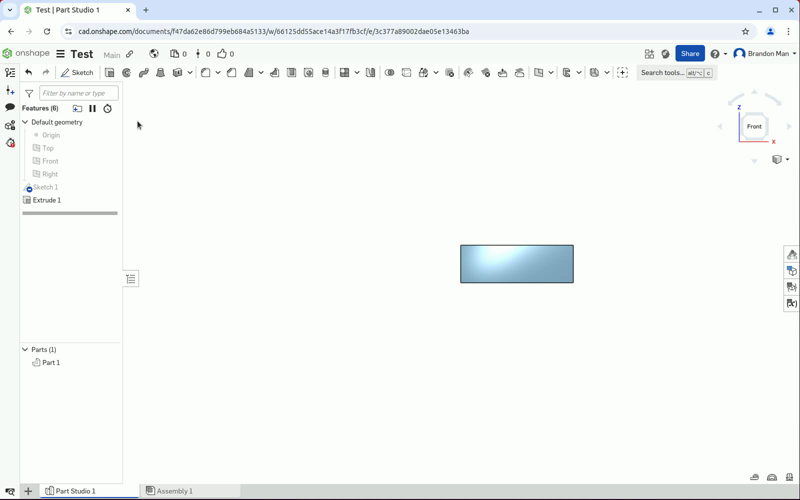
mouse_move(73, 189)
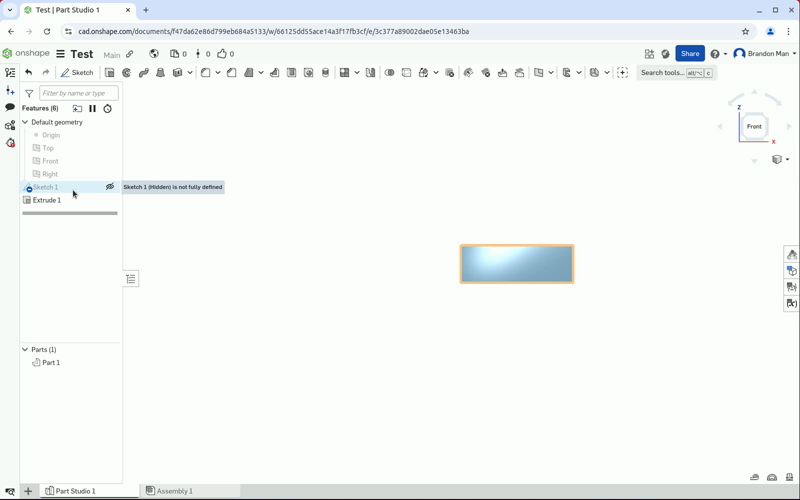
click(73, 189)
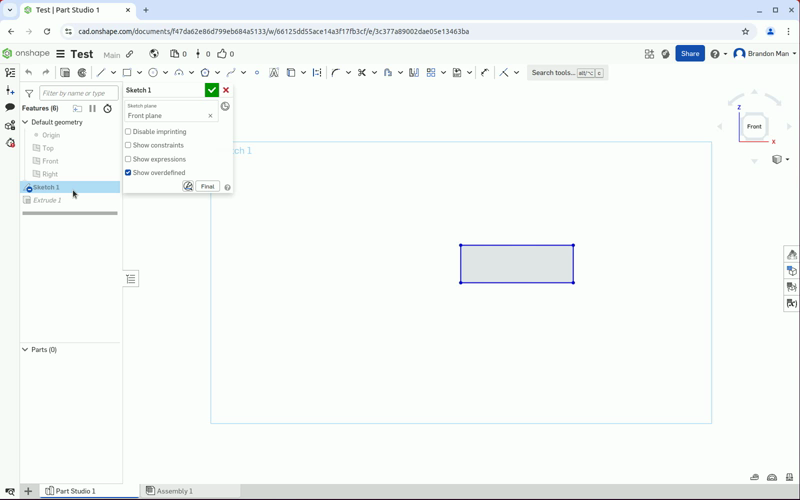
mouse_move(229, 92)
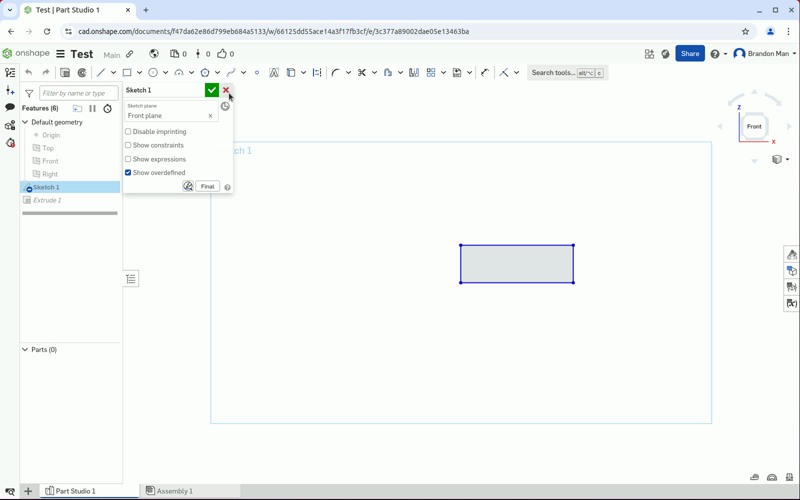
click(229, 92)
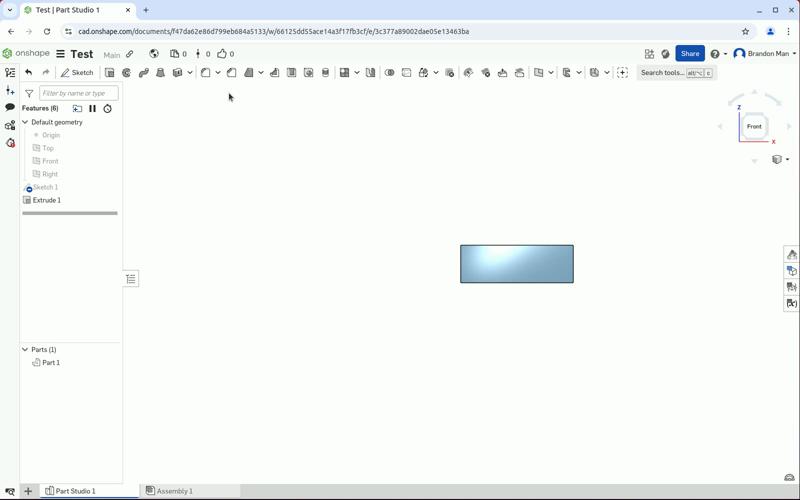
mouse_move(73, 352)
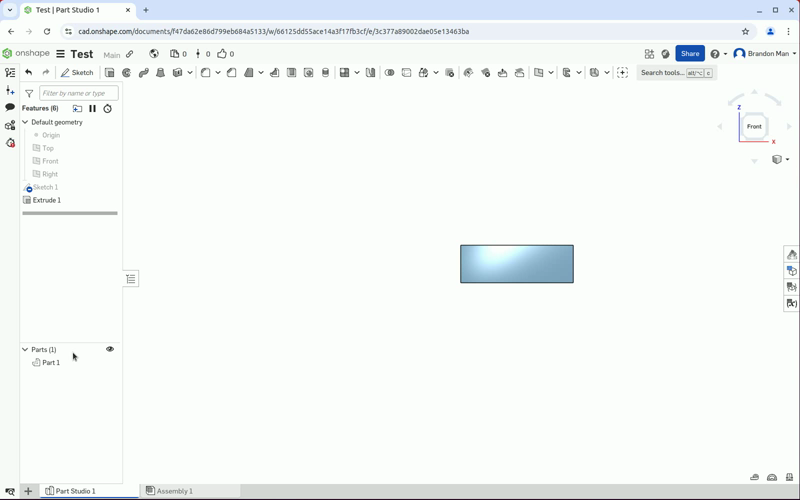
key(y)
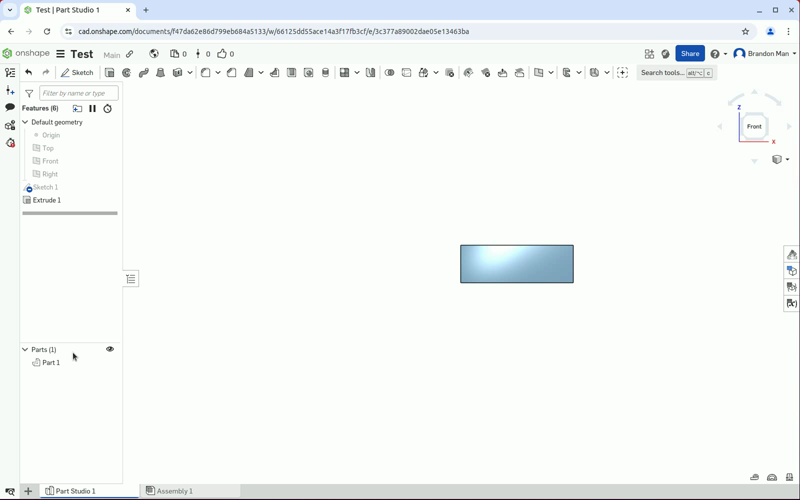
key(shift+p)
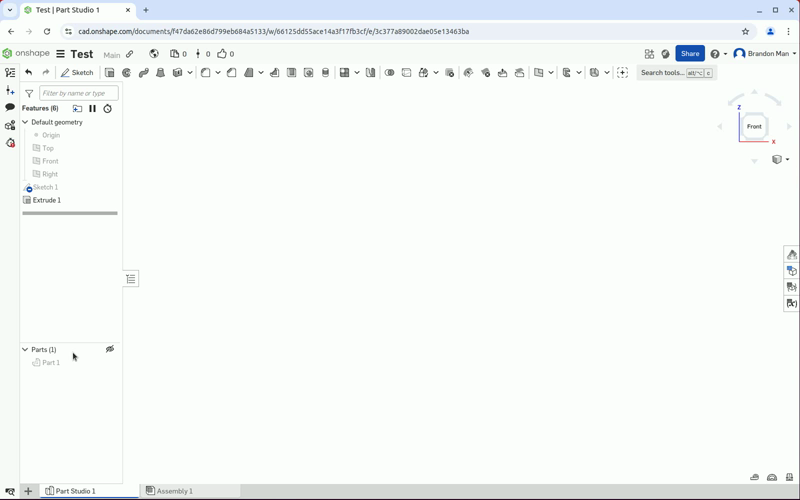
key(space)
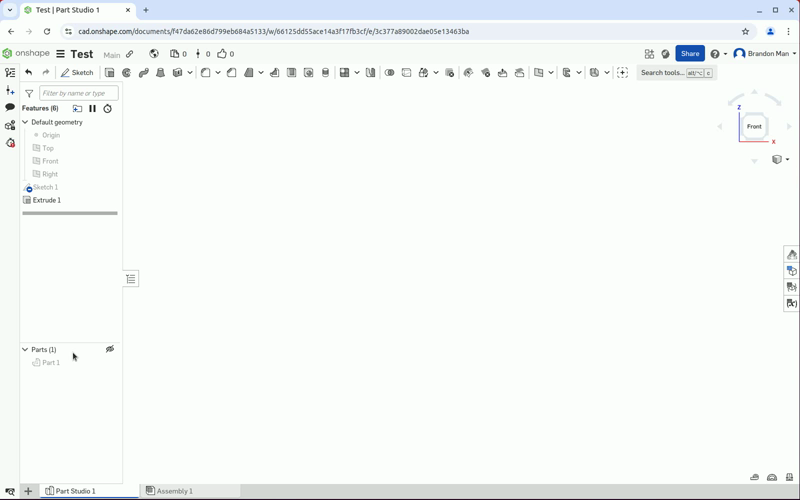
key_down(shift)
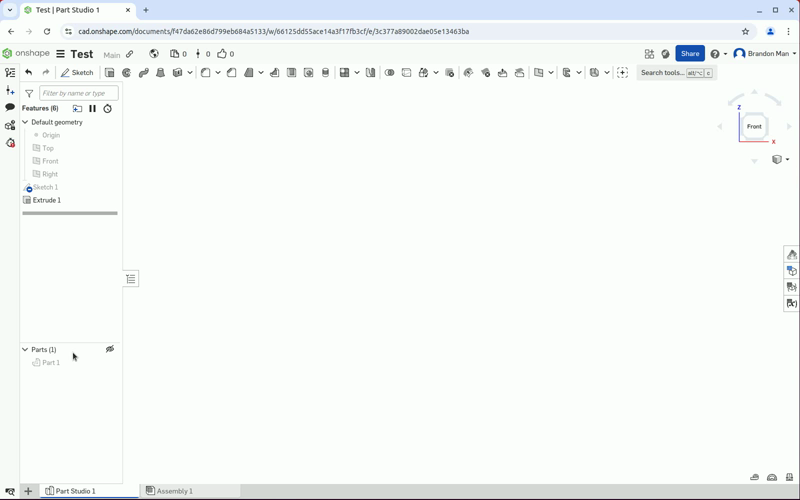
key(down)
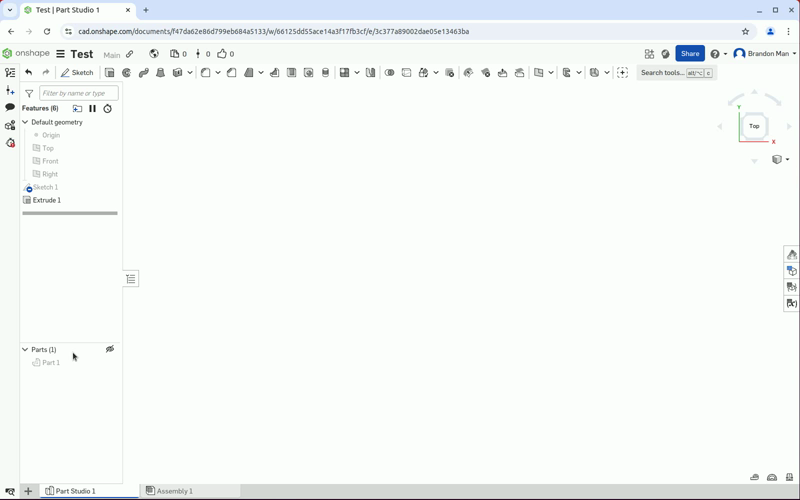
key_up(shift)
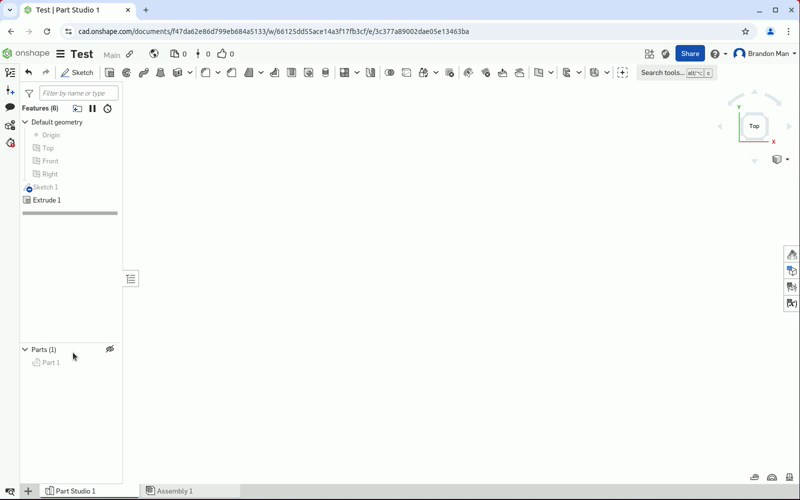
mouse_move(73, 352)
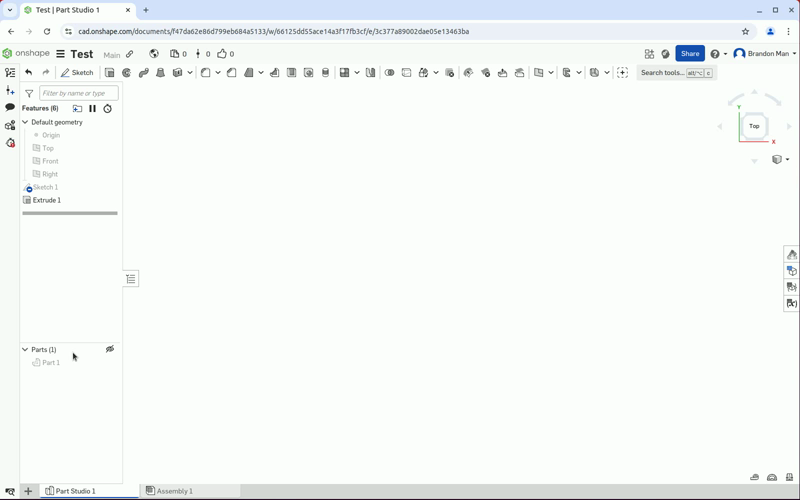
key(shift+y)
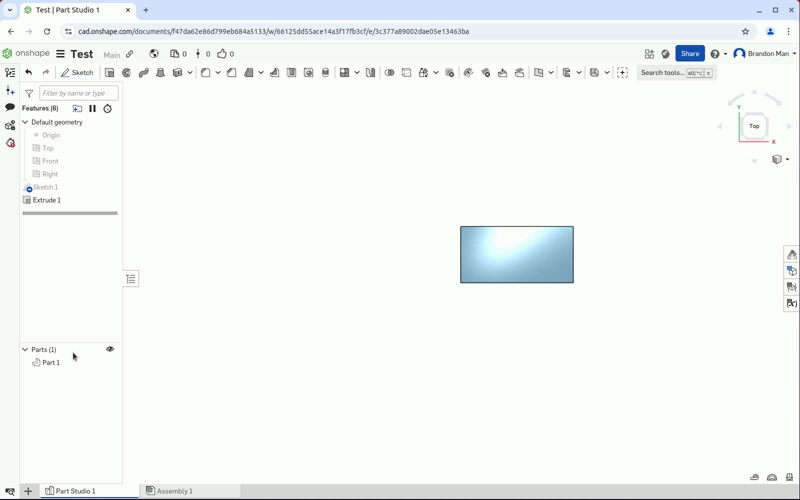
mouse_move(541, 75)
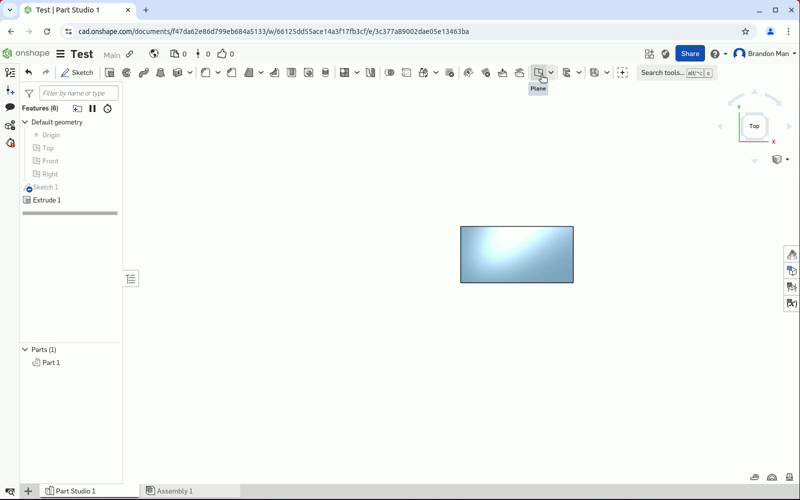
click(541, 75)
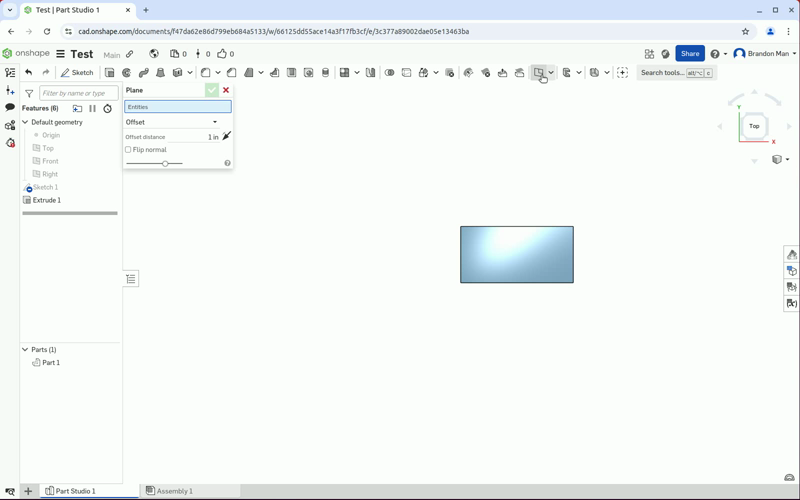
mouse_move(73, 150)
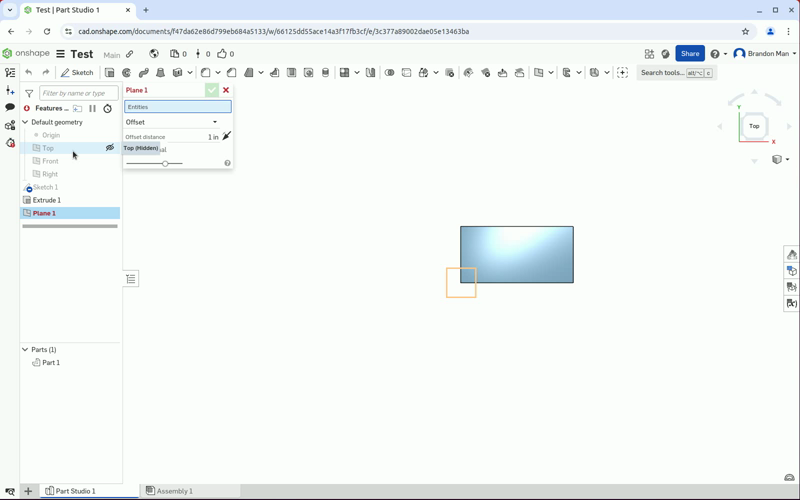
click(73, 150)
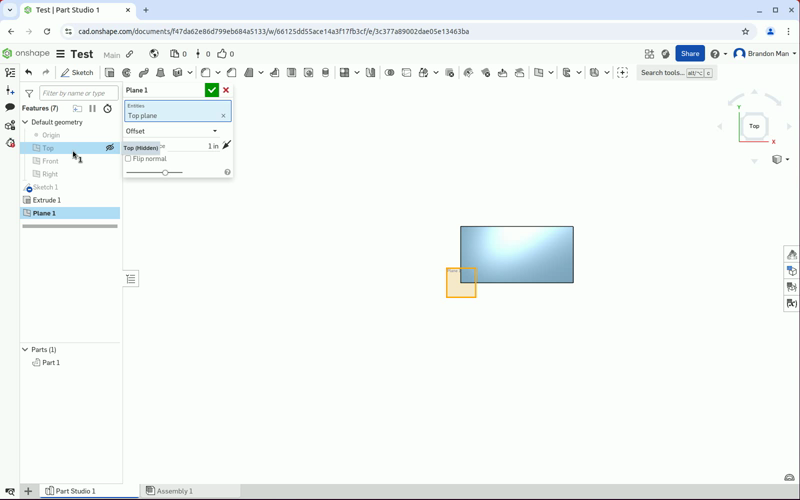
key(tab, 2)
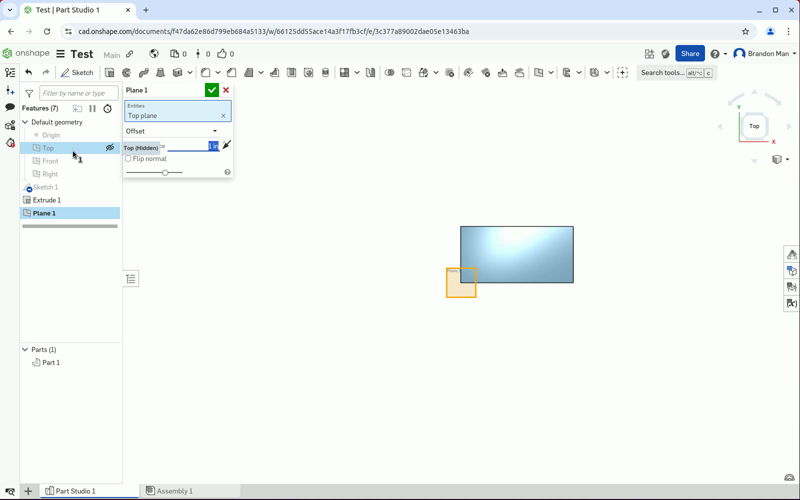
text(7.703)
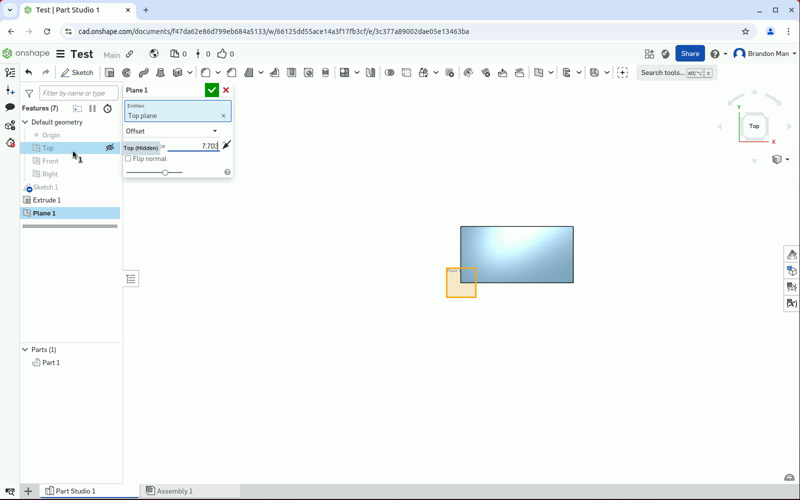
key(enter, 2)
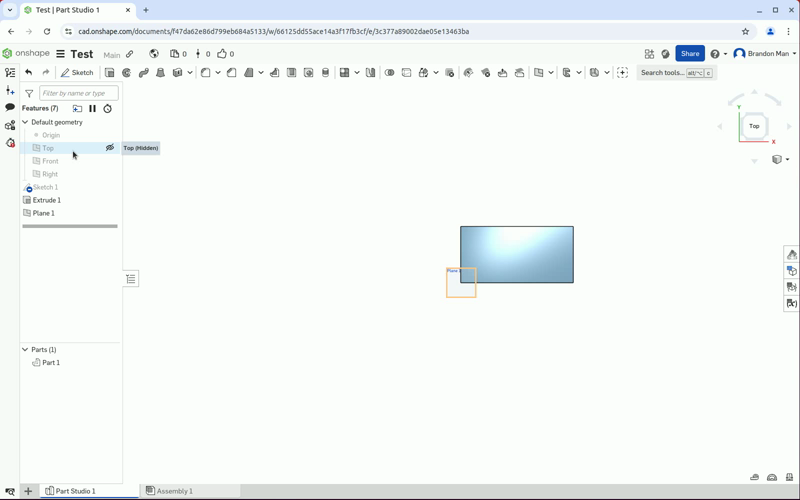
key(shift+s)
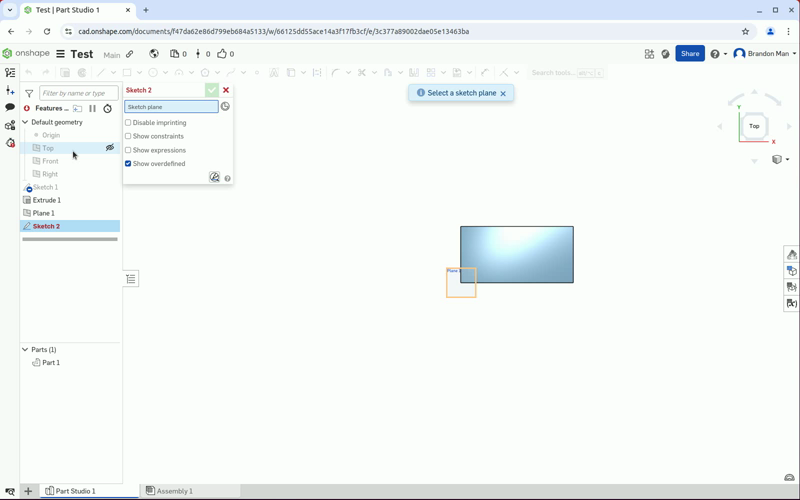
mouse_move(73, 215)
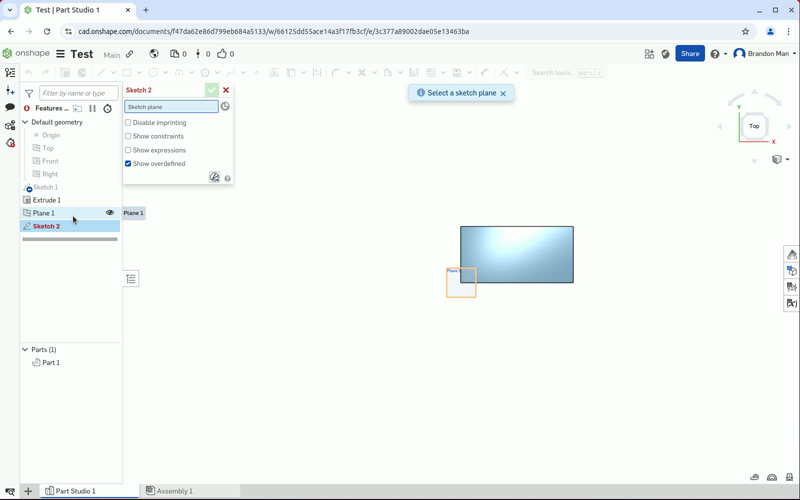
click(73, 215)
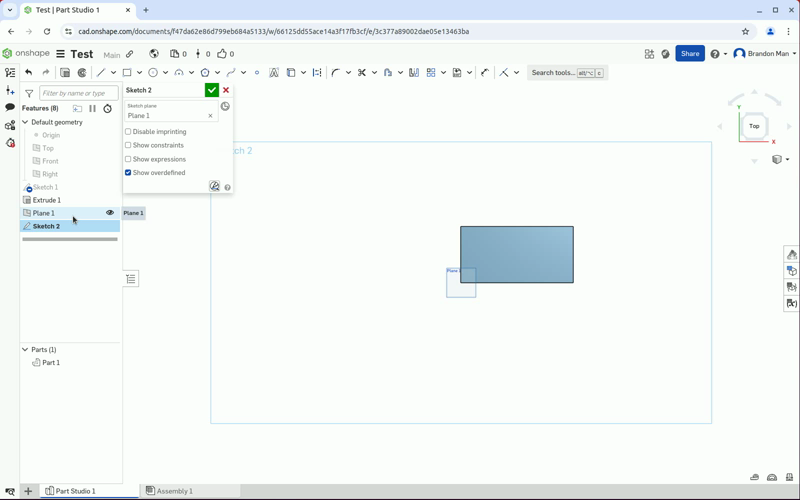
mouse_move(73, 352)
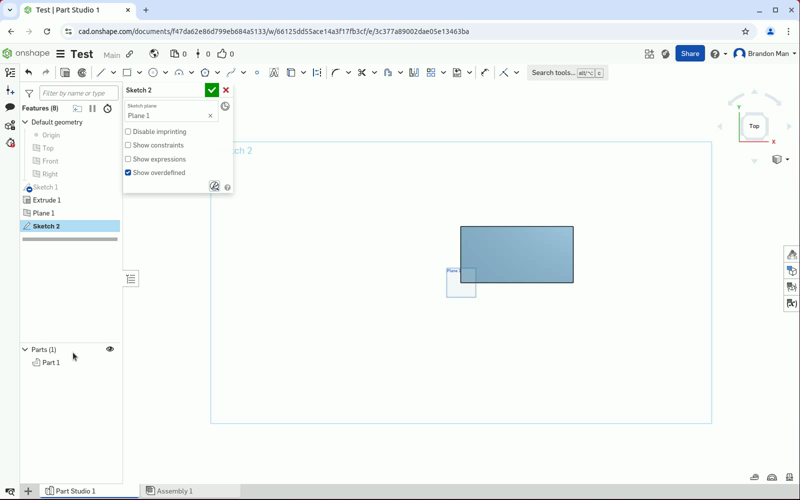
key(y)
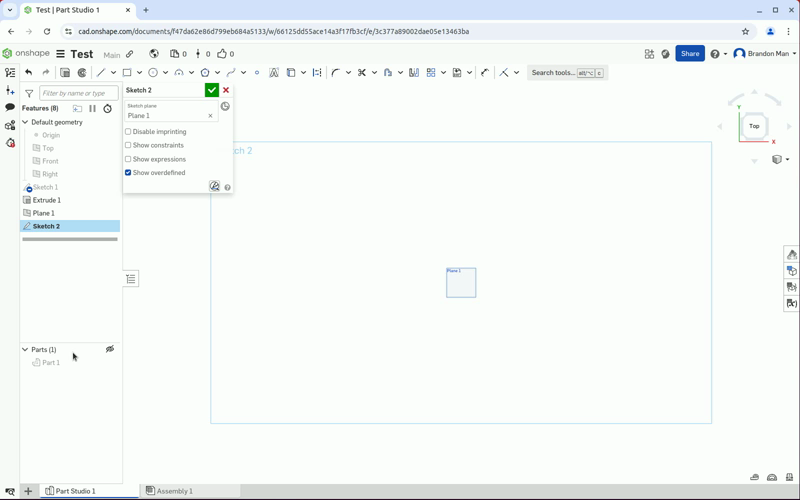
key(l)
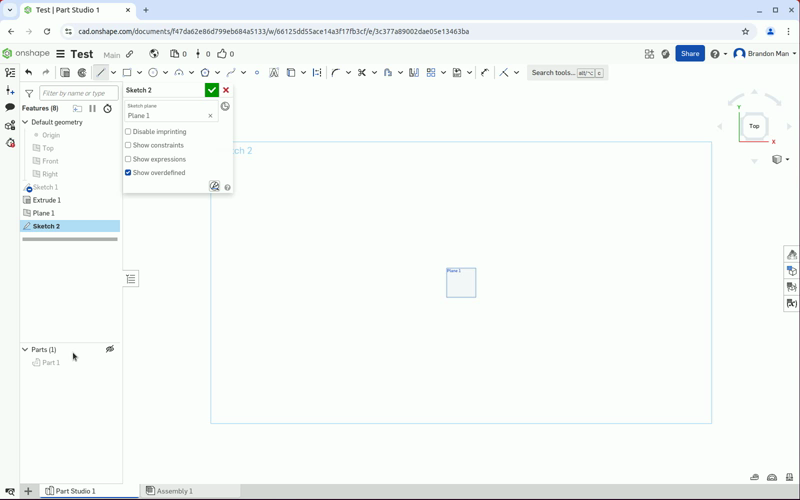
key_down(shift)
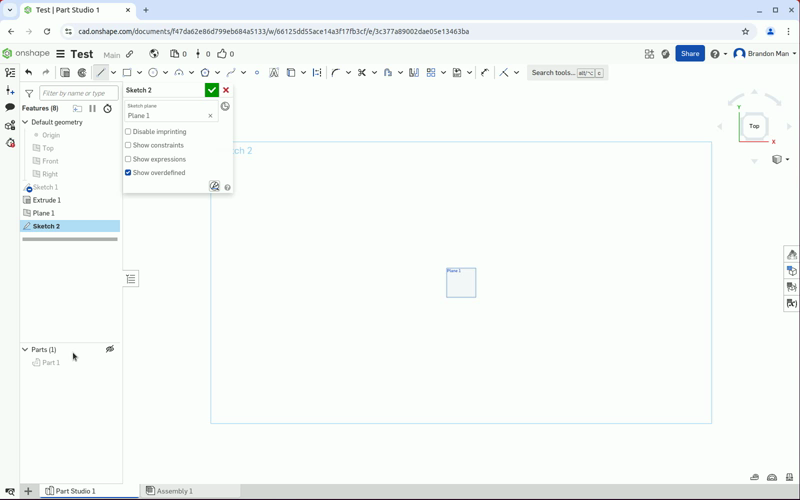
mouse_move(535, 282)
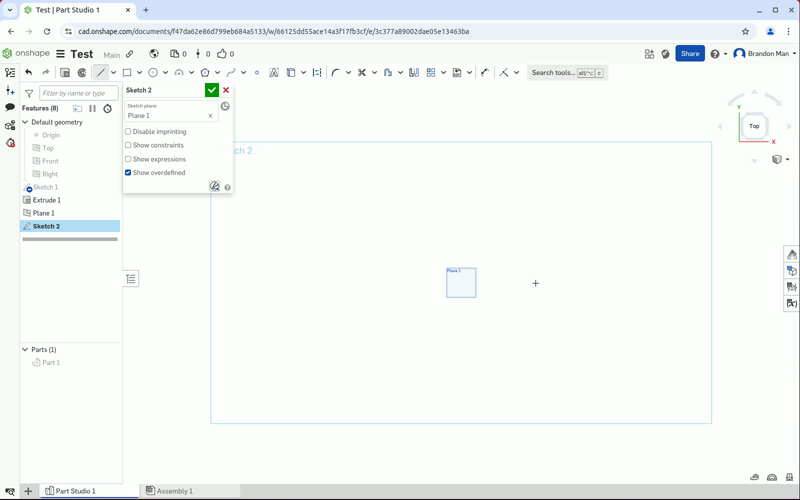
click(535, 282)
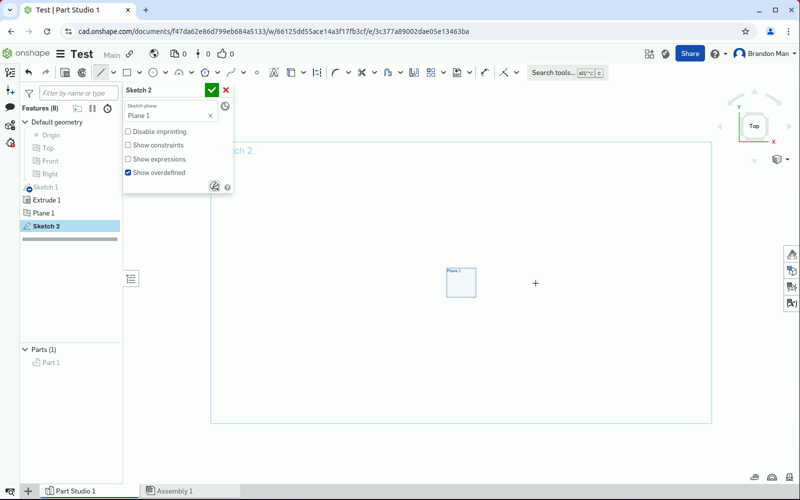
key_up(shift)
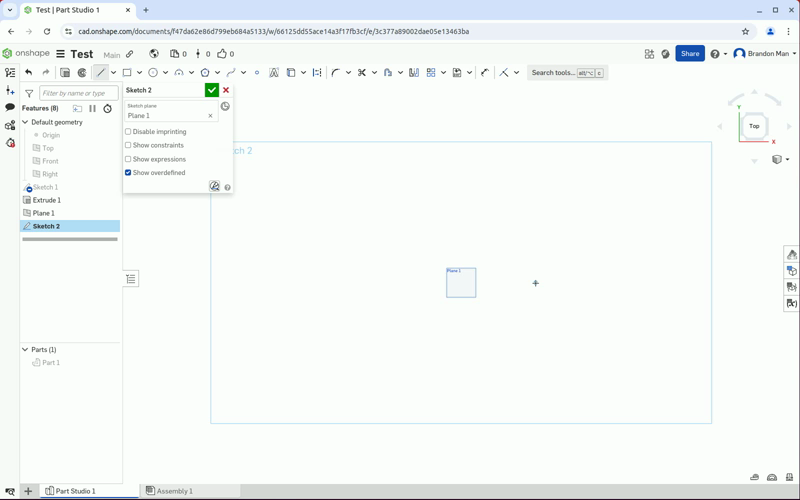
key_down(shift)
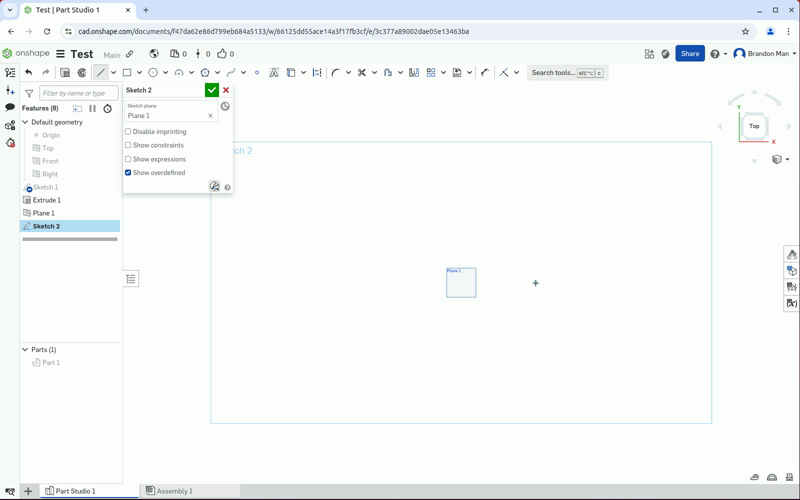
mouse_move(565, 282)
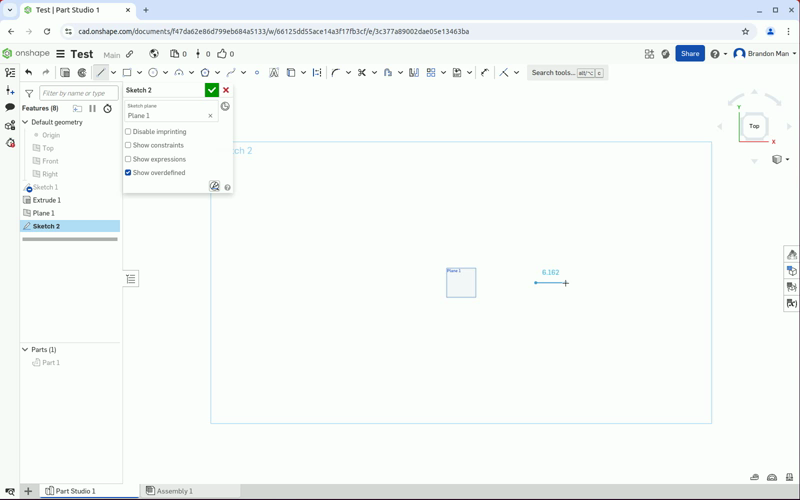
mouse_move(574, 282)
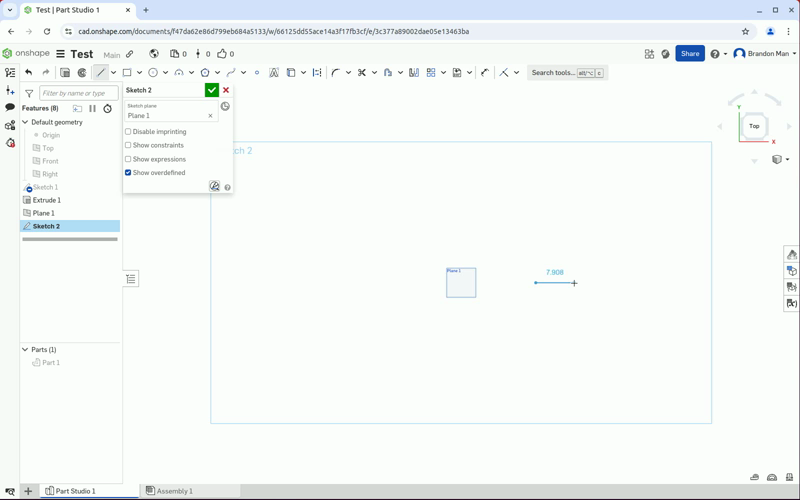
click(574, 282)
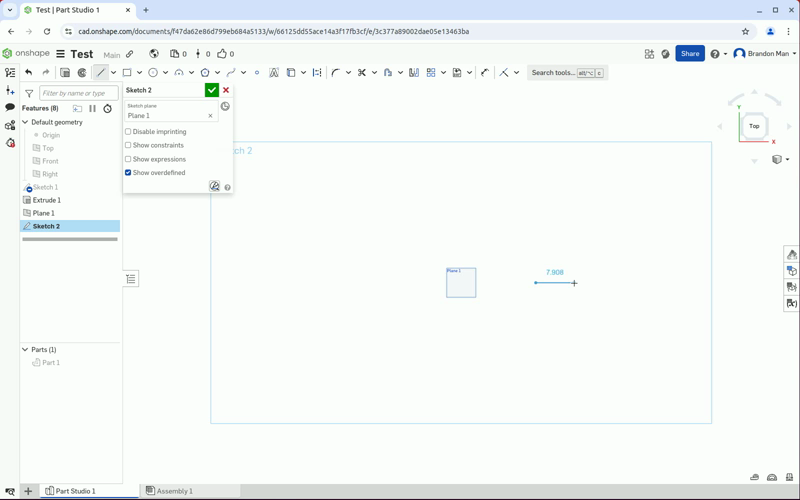
key_up(shift)
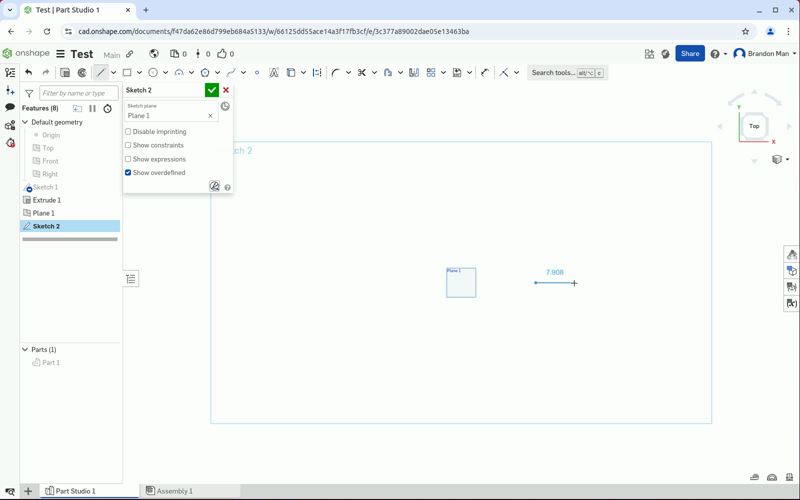
key_down(shift)
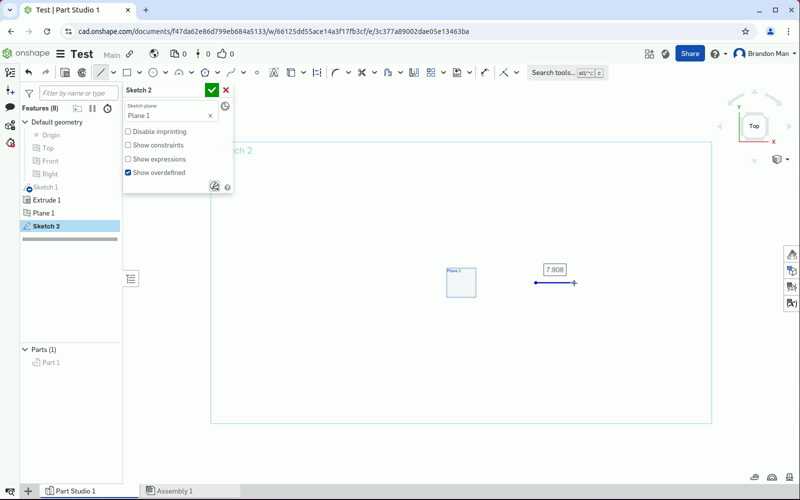
mouse_move(589, 282)
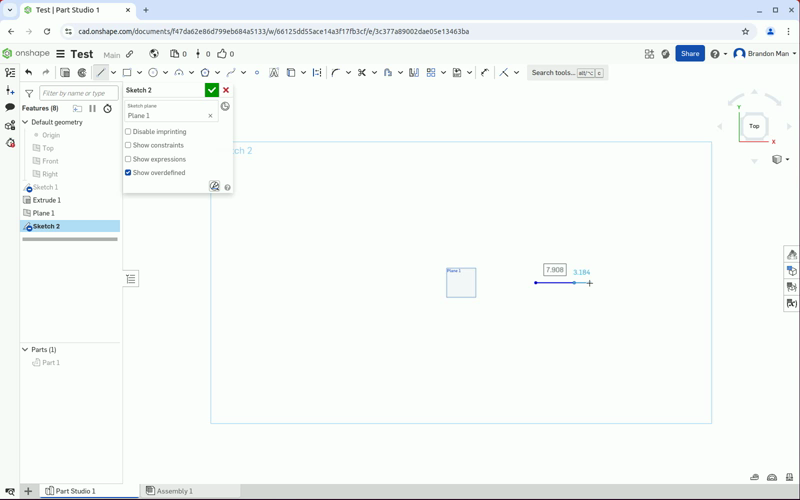
mouse_move(535, 263)
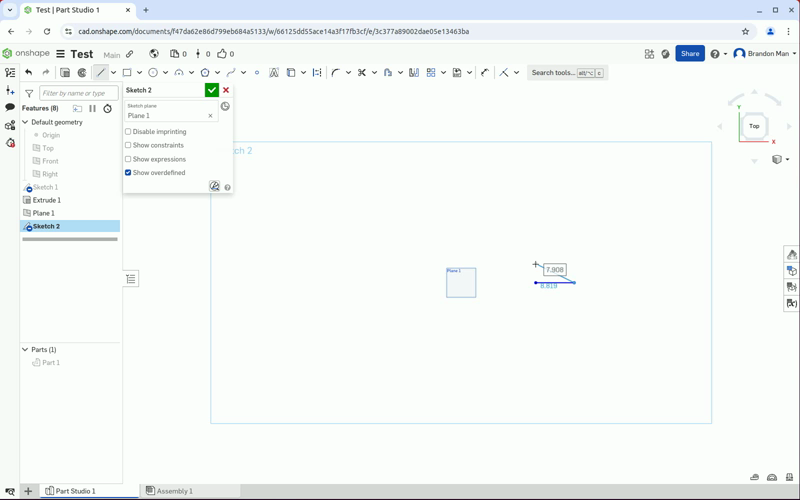
click(535, 263)
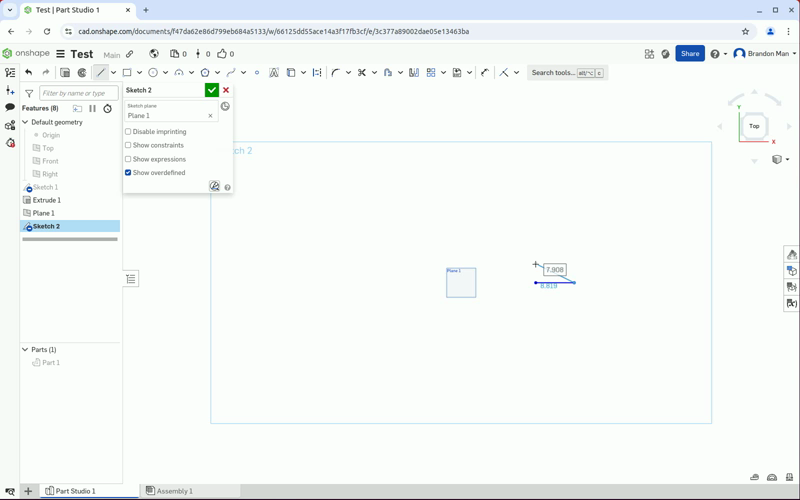
key_up(shift)
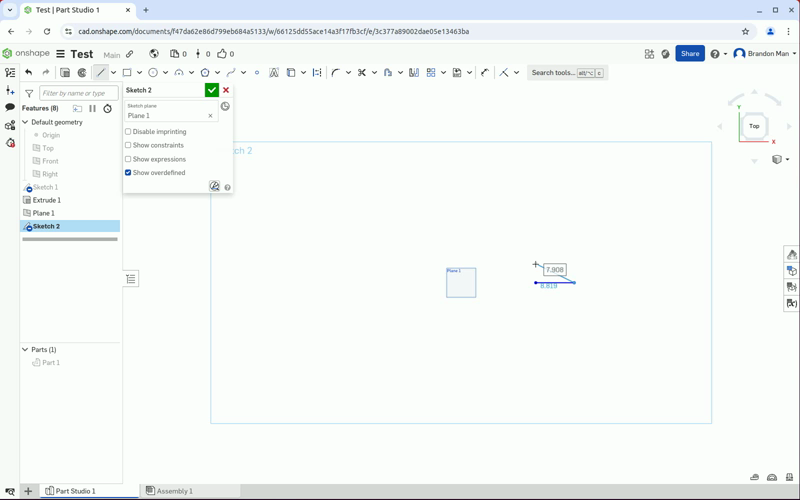
mouse_move(565, 263)
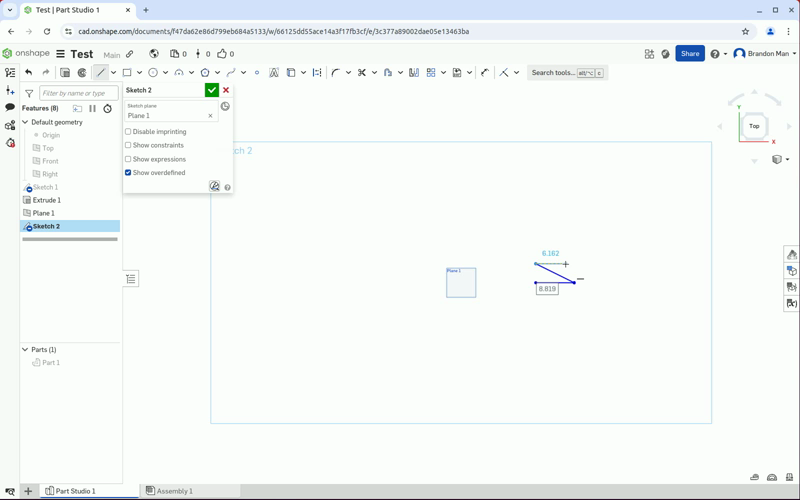
key_down(shift)
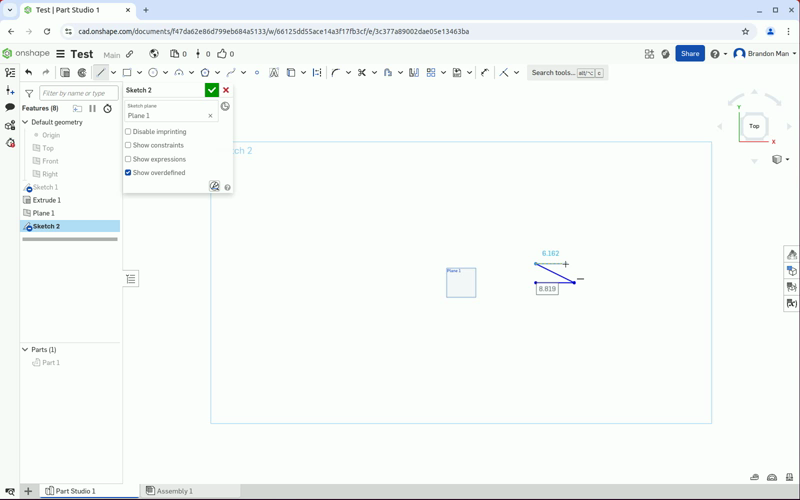
mouse_move(535, 282)
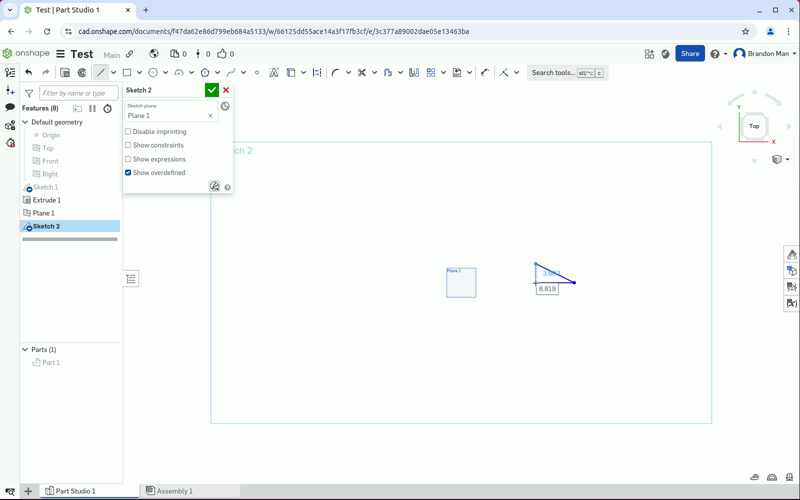
key_up(shift)
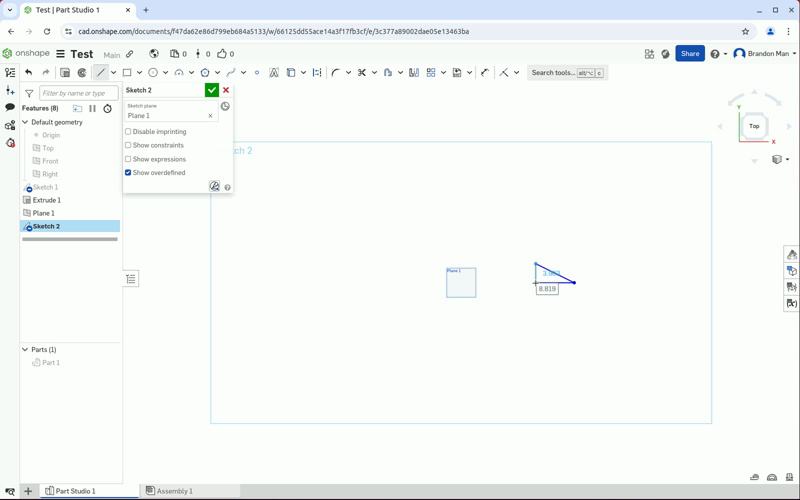
click(535, 282)
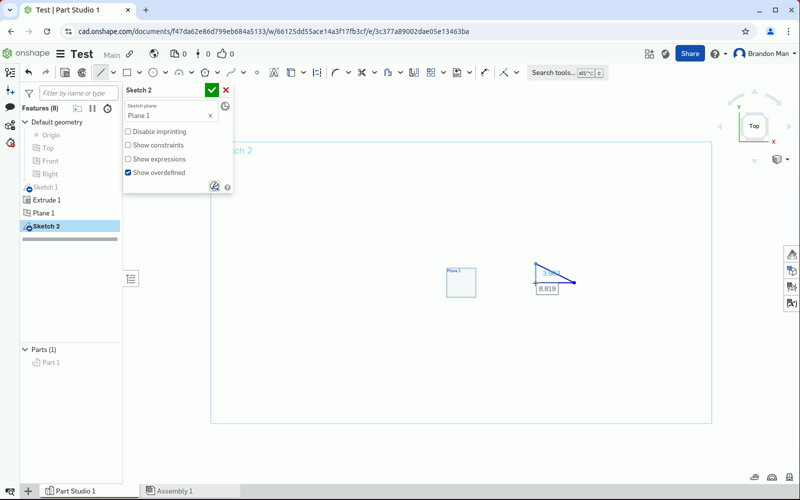
key(esc)
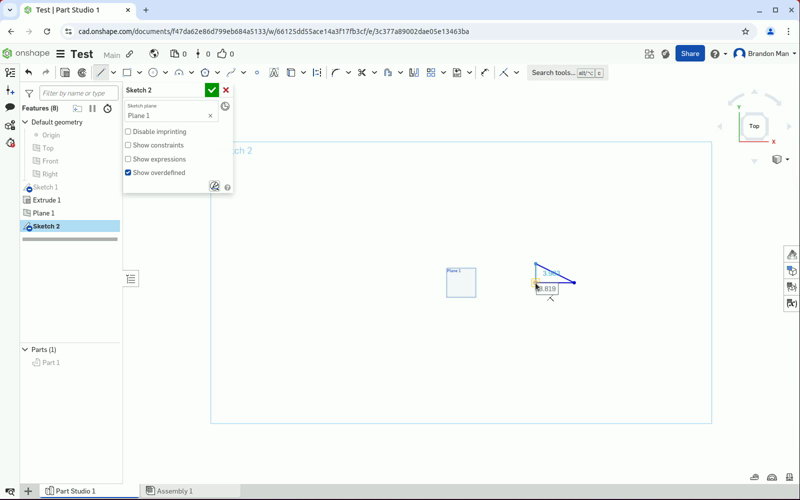
mouse_move(562, 282)
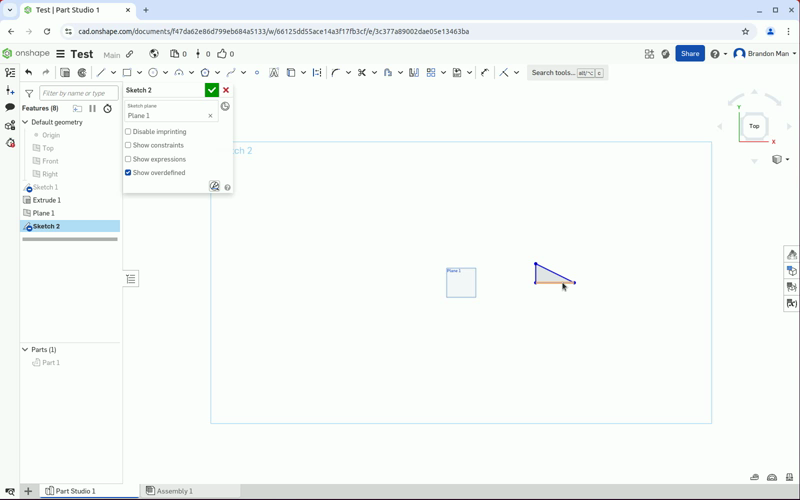
scroll(6)
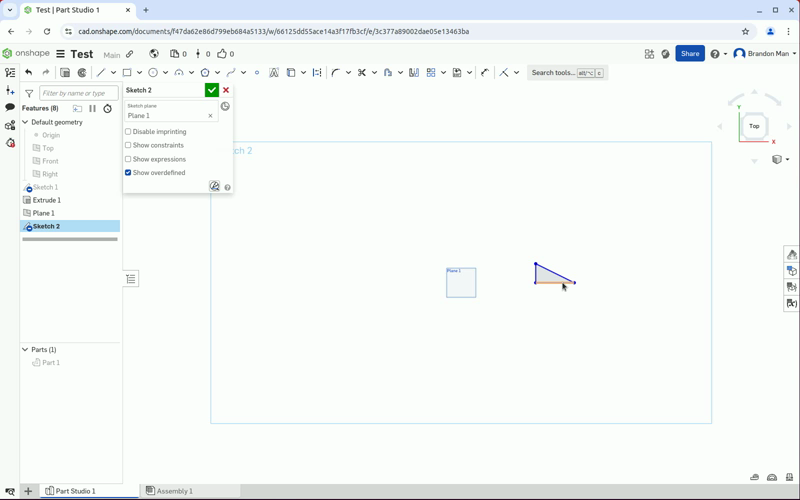
scroll(6)
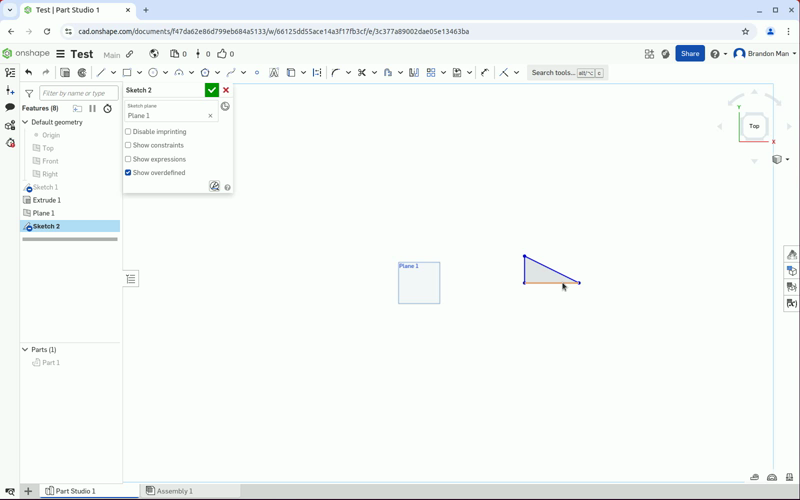
scroll(6)
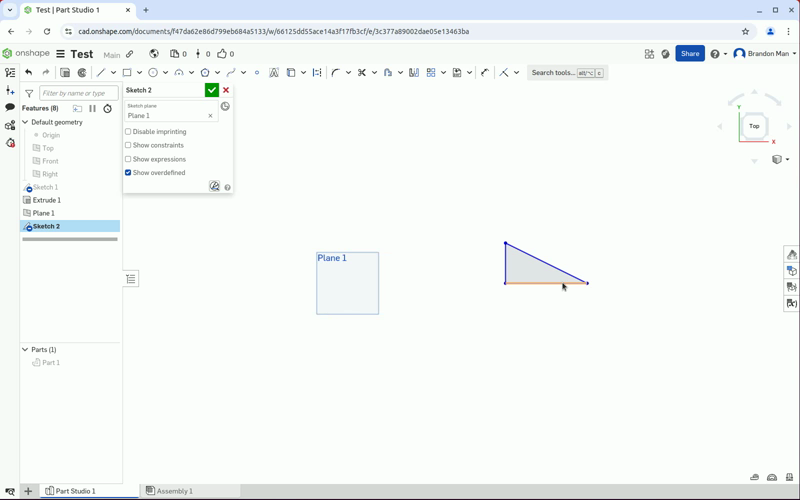
scroll(6)
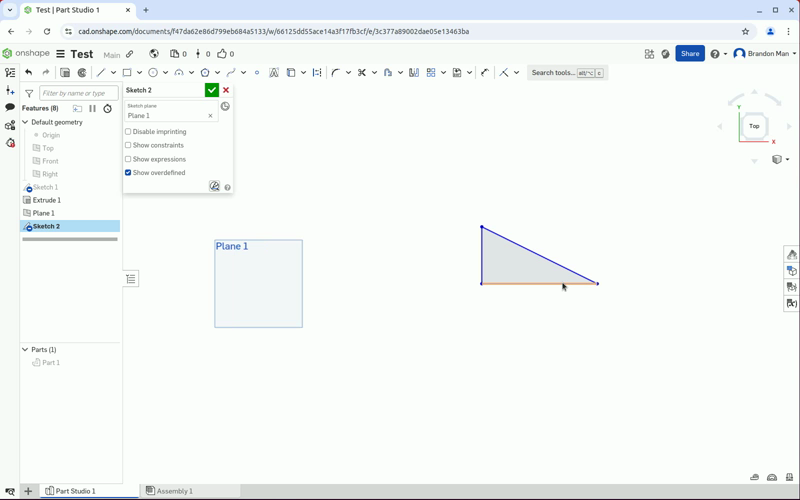
scroll(6)
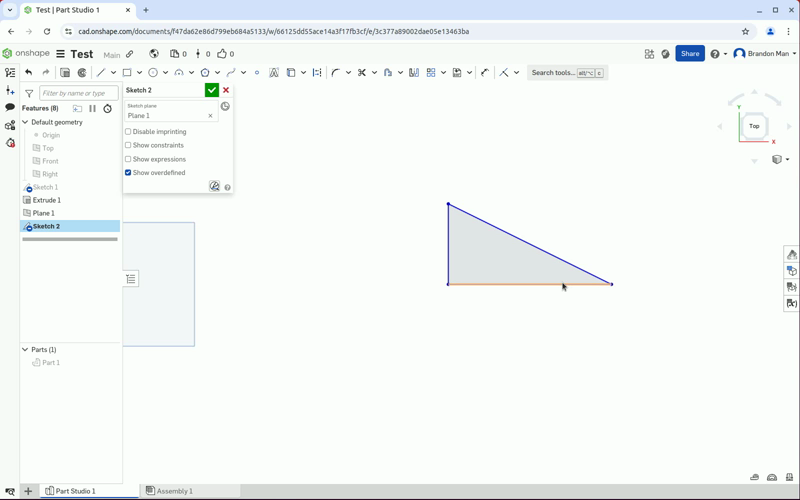
scroll(6)
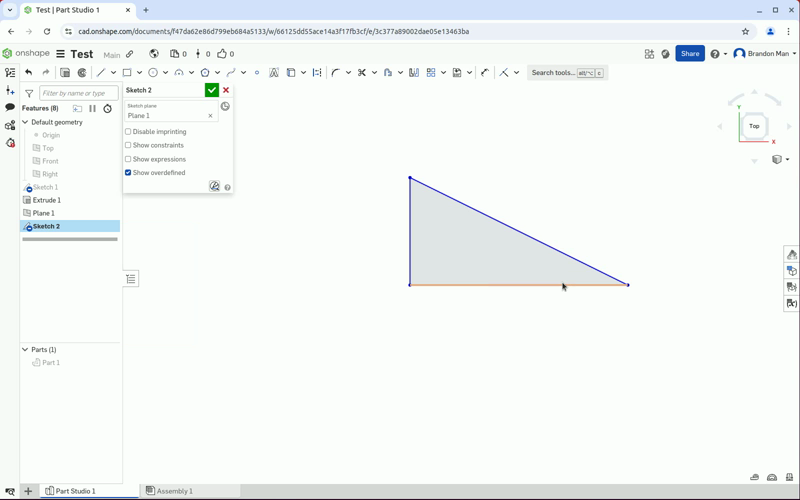
scroll(6)
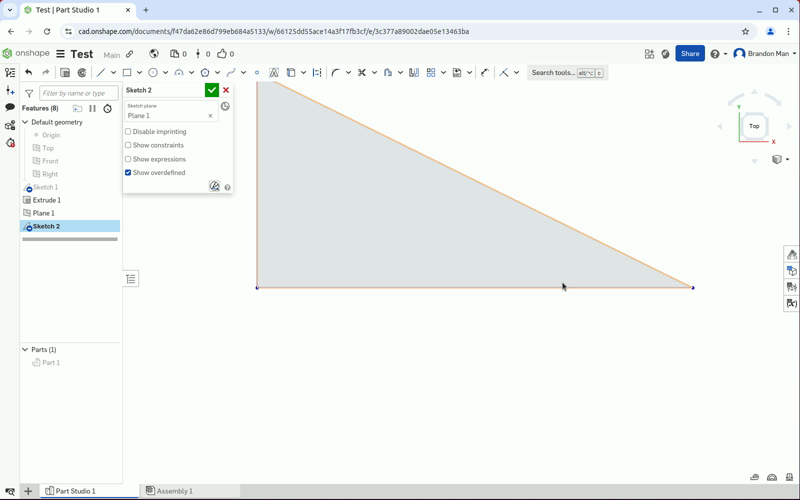
click(562, 282)
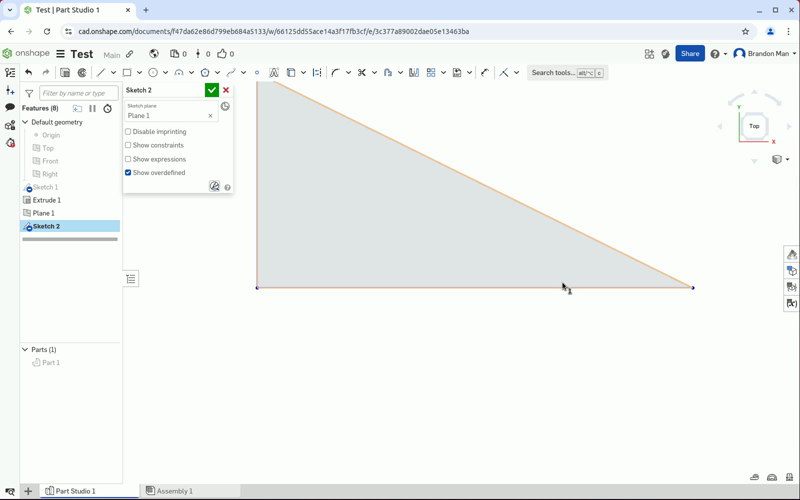
scroll(-6)
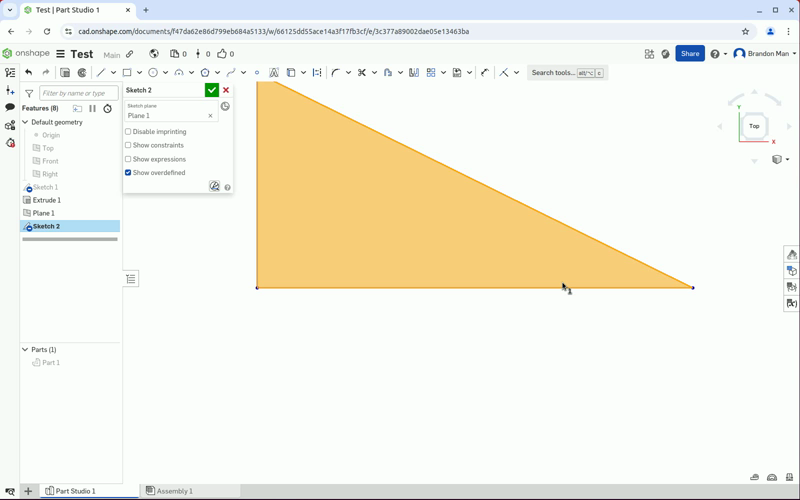
scroll(-6)
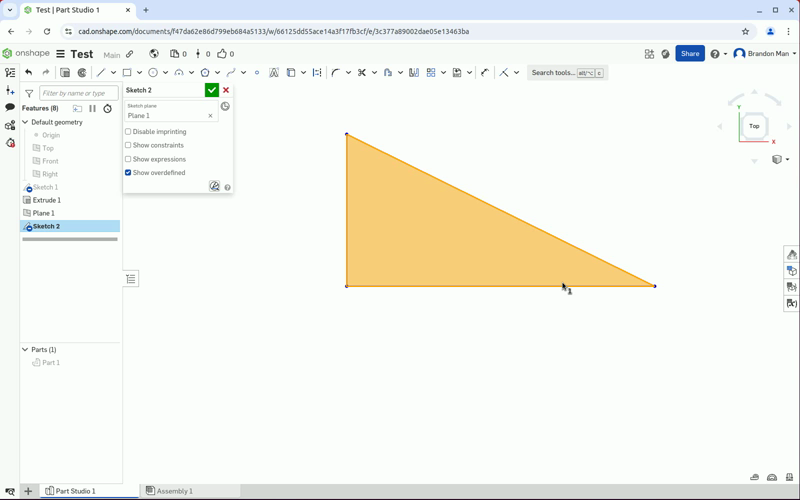
scroll(-6)
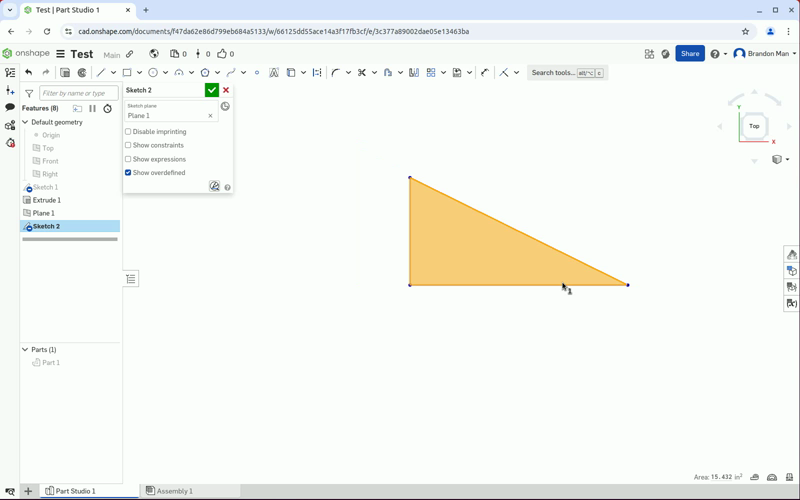
scroll(-6)
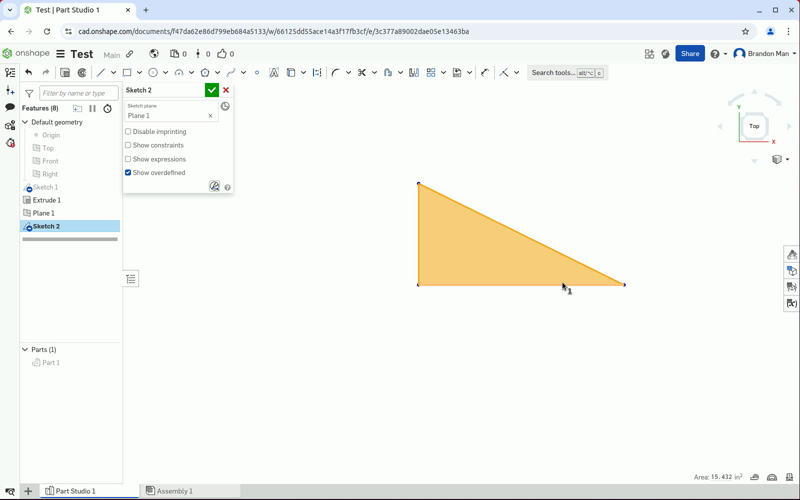
scroll(-6)
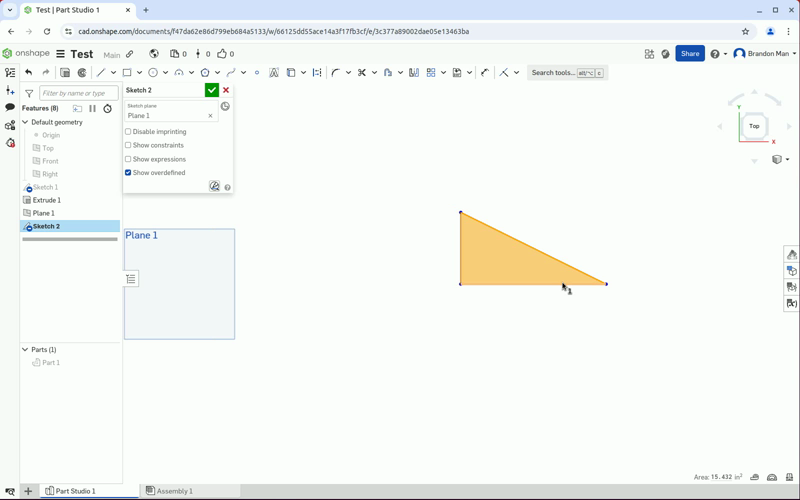
scroll(-6)
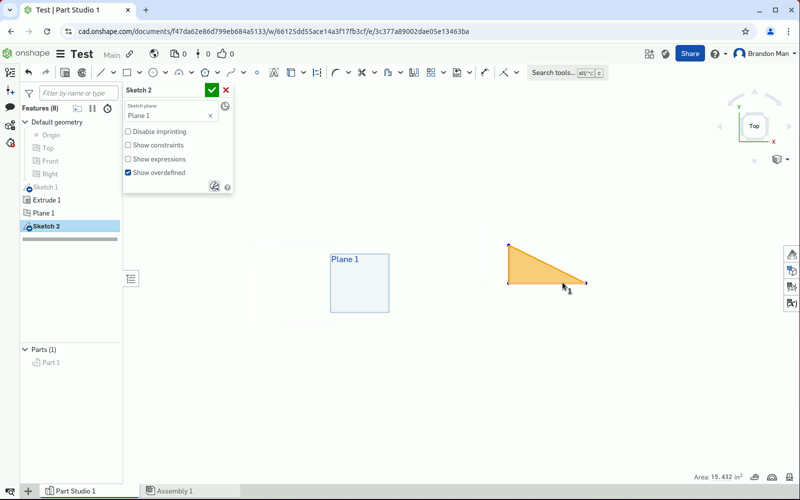
scroll(-6)
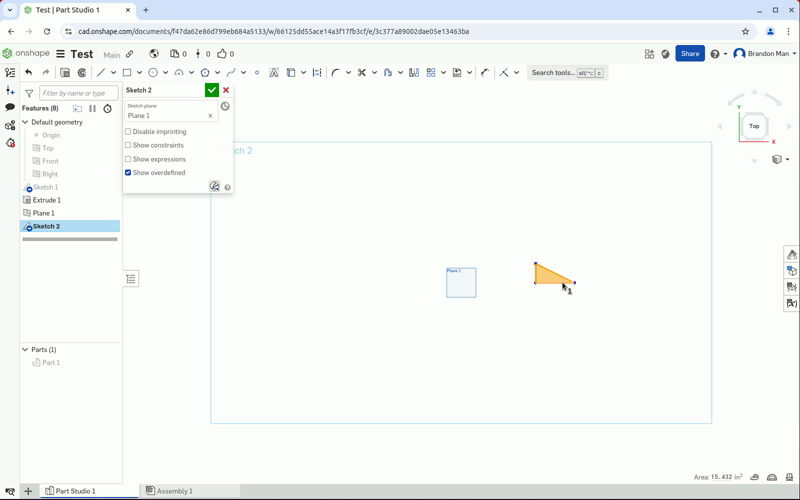
mouse_move(73, 352)
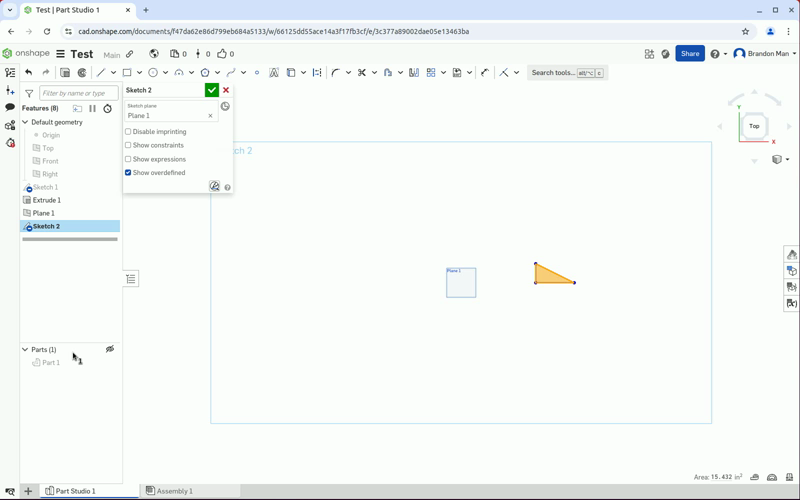
key(shift+y)
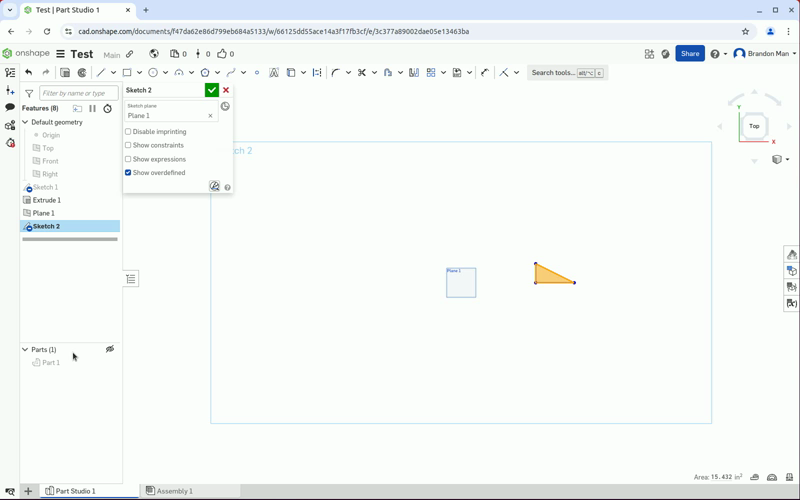
key(shift+e)
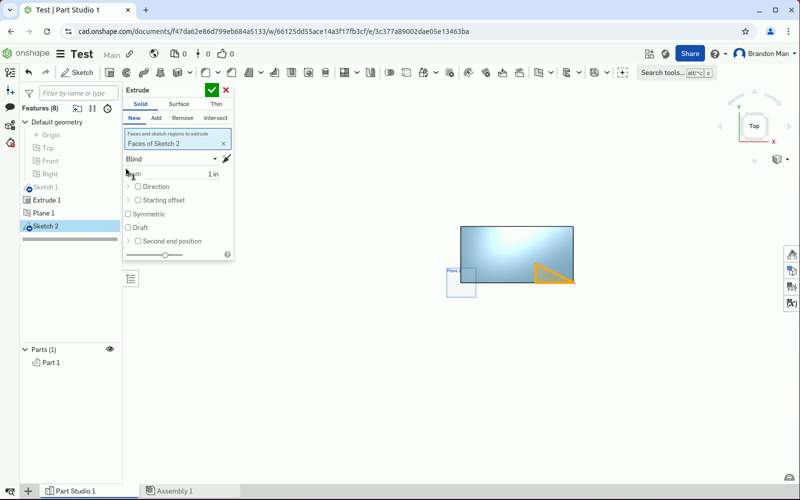
mouse_move(143, 106)
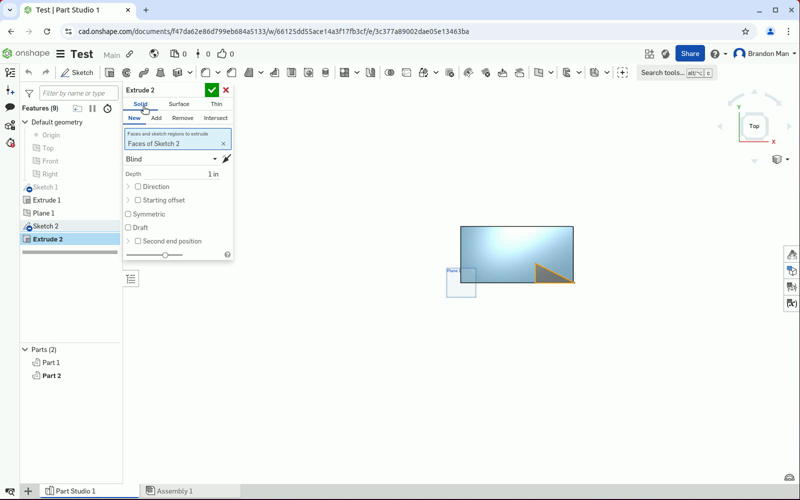
click(143, 106)
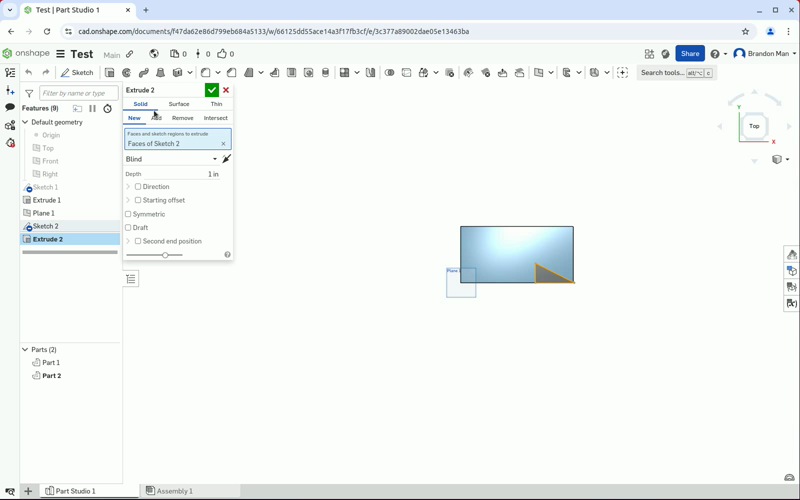
mouse_move(186, 120)
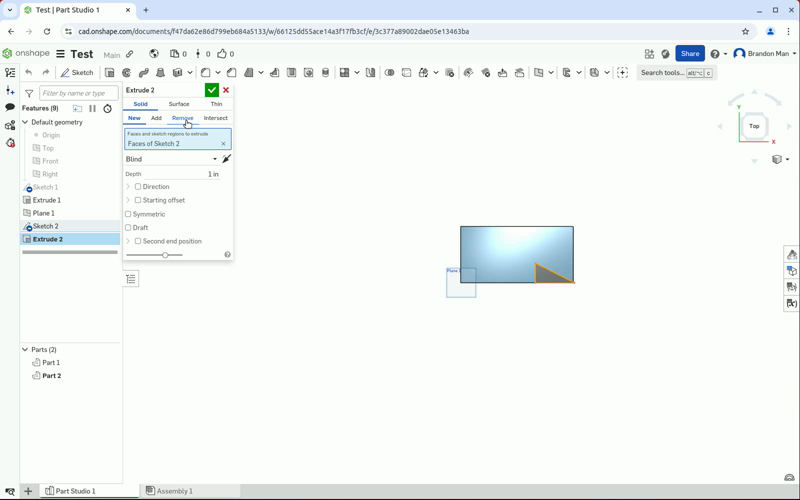
click(186, 120)
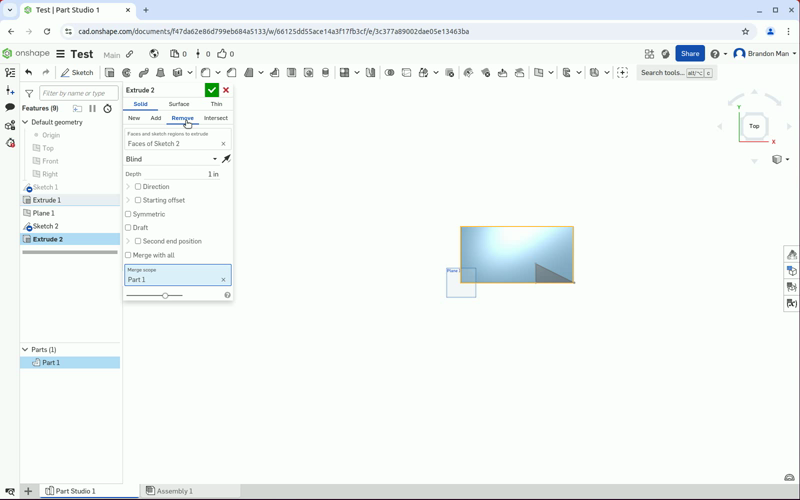
key(tab, 4)
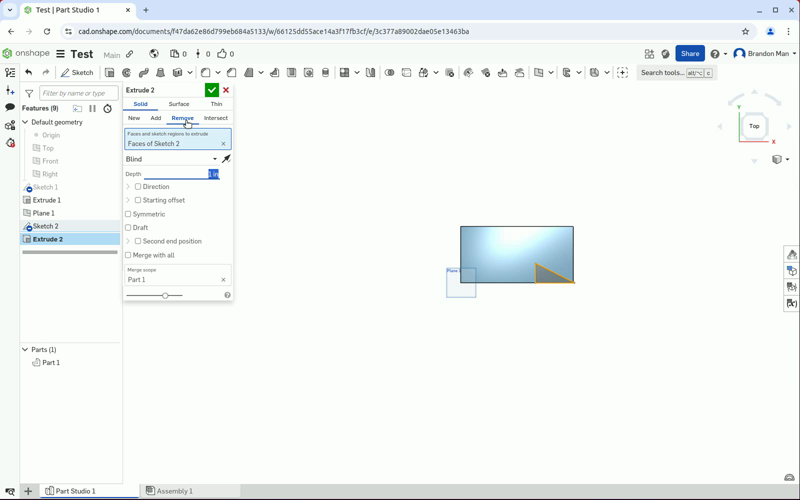
text(7.703)
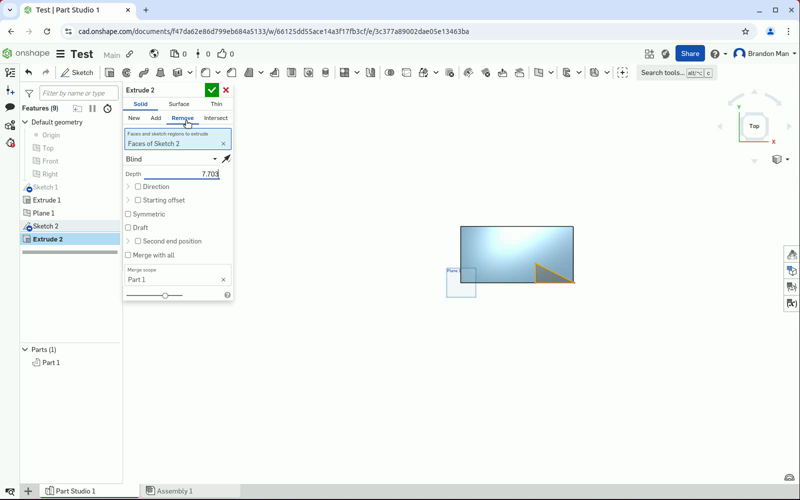
key(tab, 6)
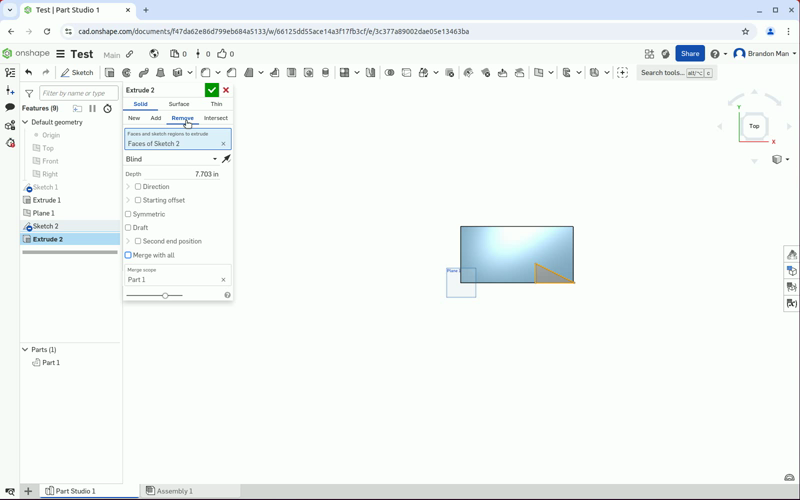
key(space)
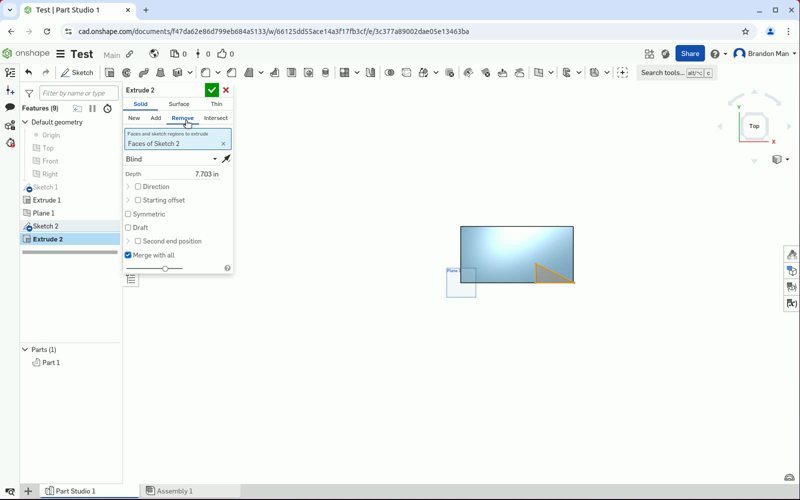
key(enter)
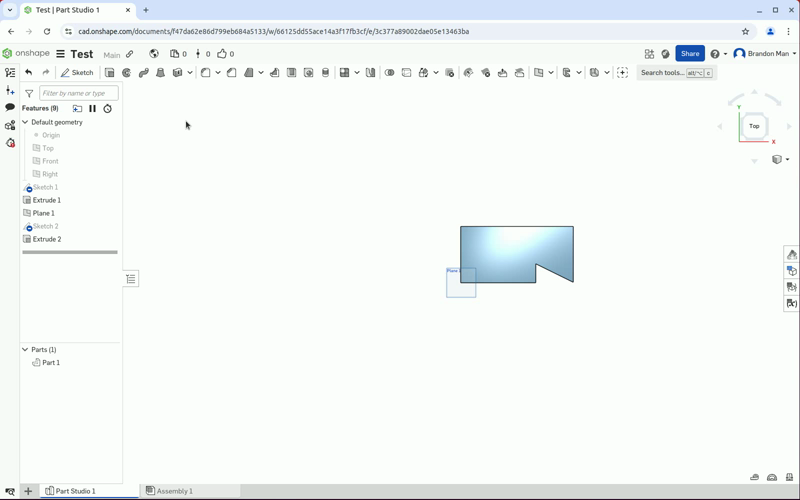
key(shift+h)
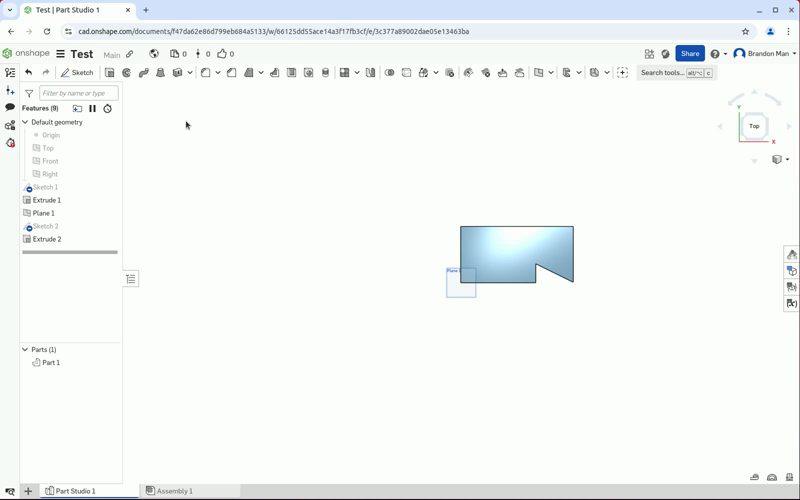
key(shift+h)
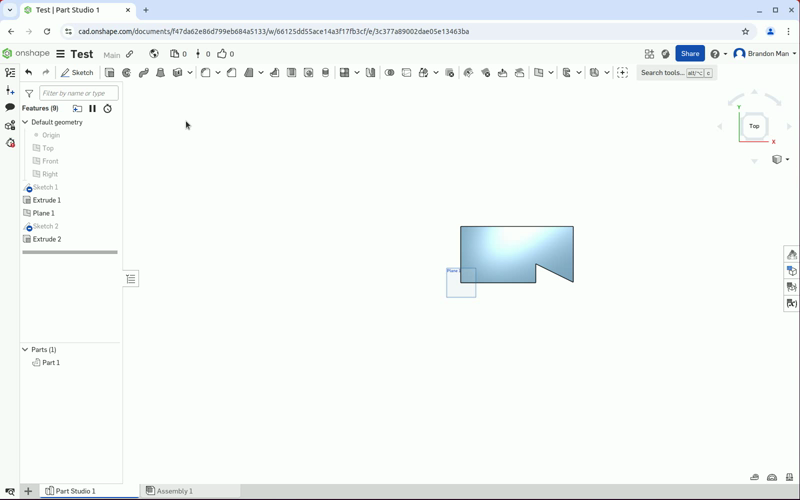
mouse_move(73, 189)
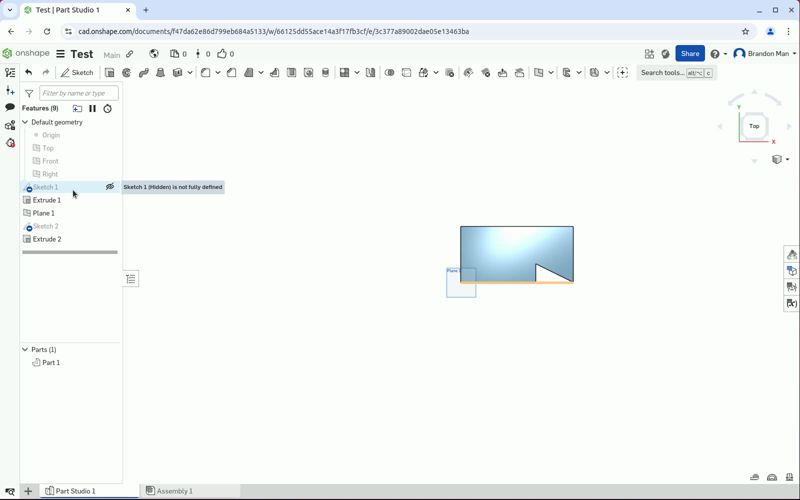
click(73, 189)
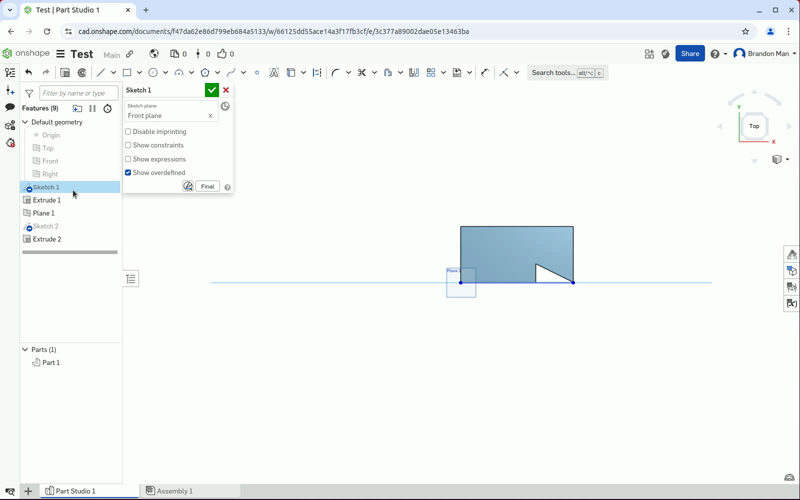
mouse_move(229, 92)
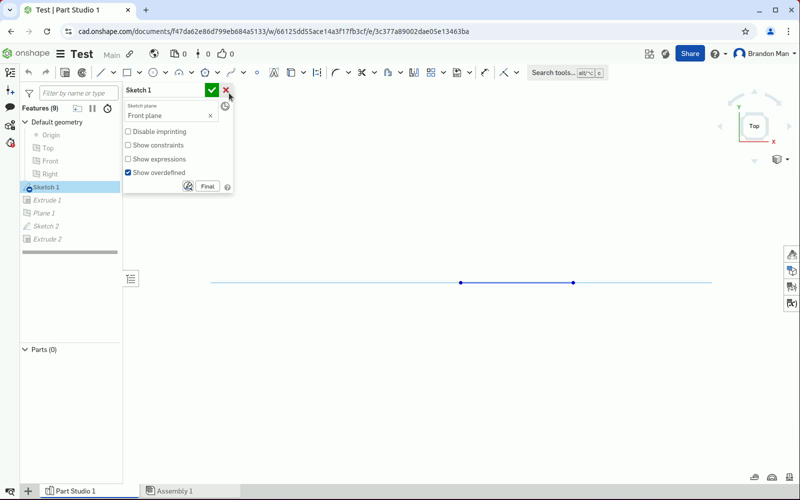
click(229, 92)
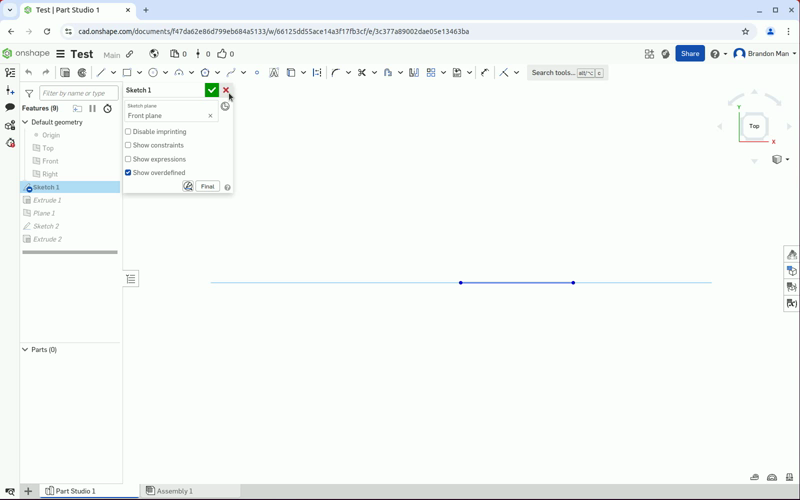
key(shift+s)
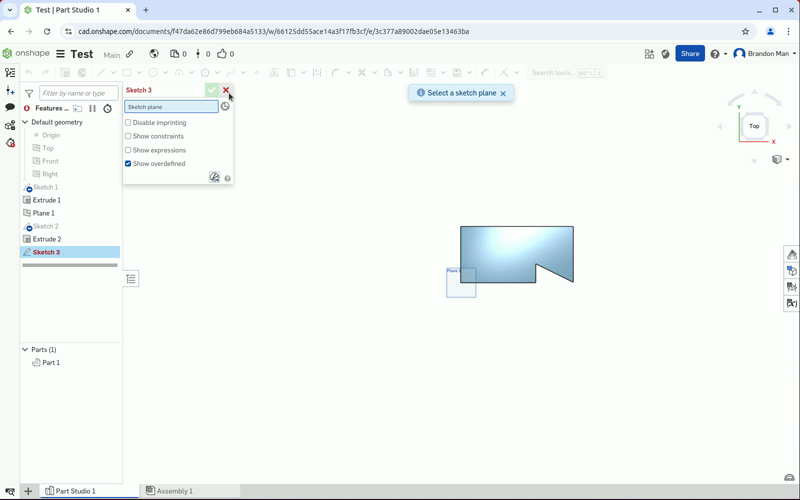
mouse_move(73, 215)
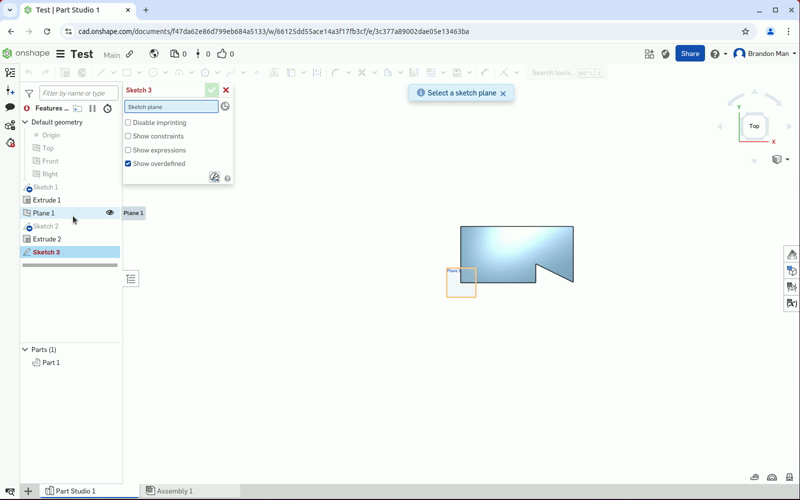
click(73, 215)
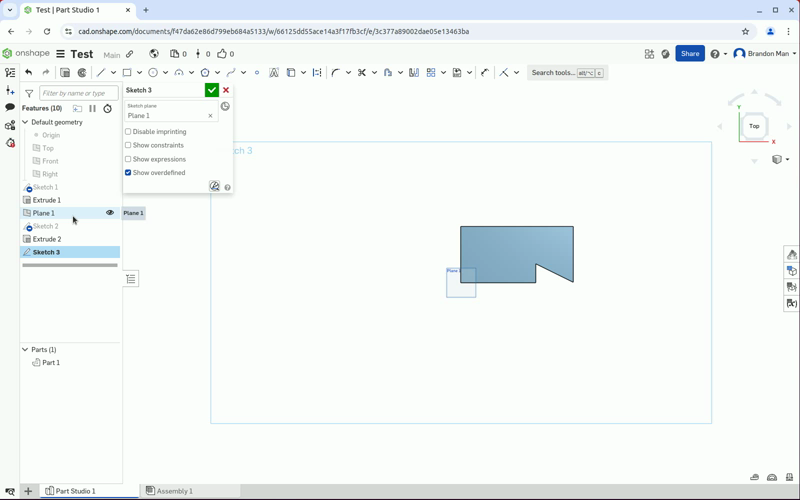
mouse_move(73, 352)
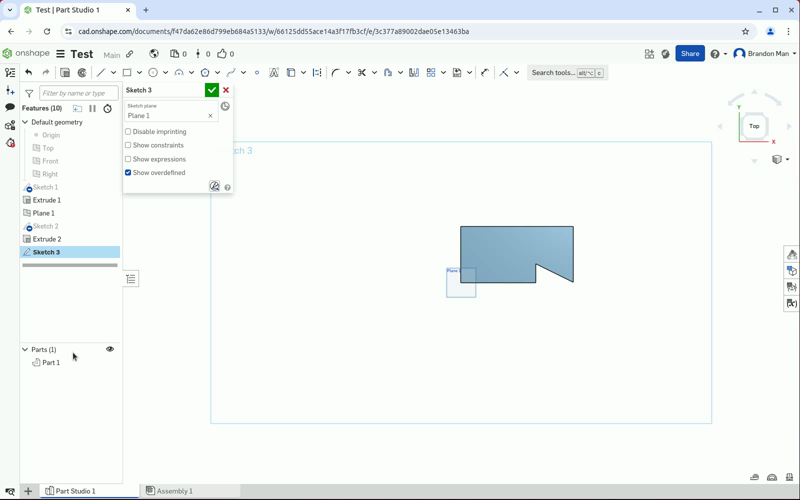
key(y)
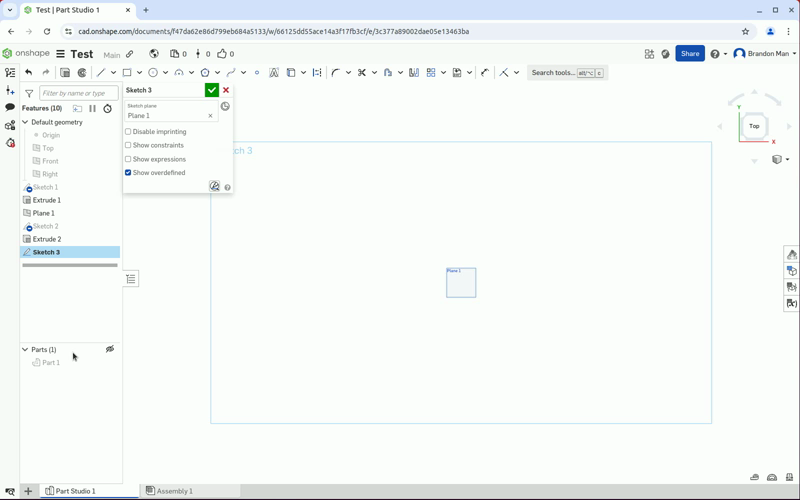
key(l)
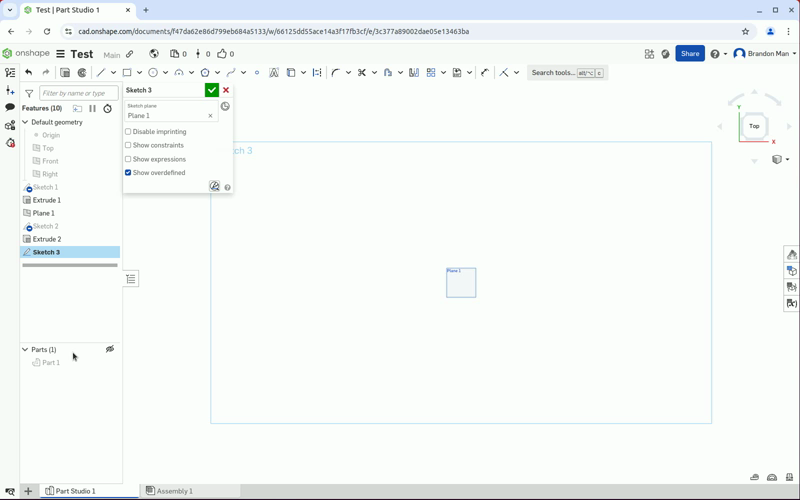
key_down(shift)
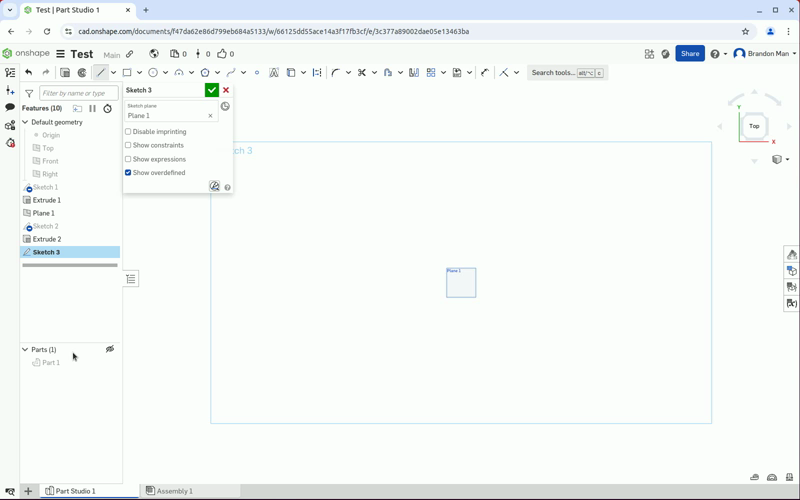
mouse_move(535, 245)
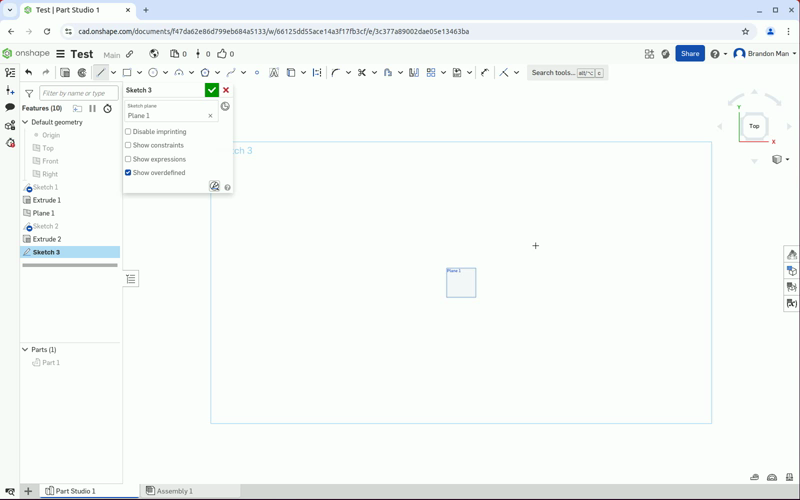
click(535, 245)
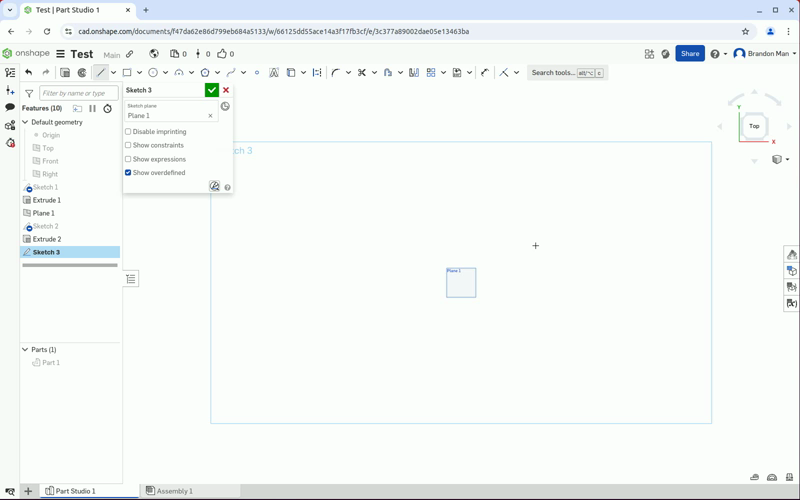
key_up(shift)
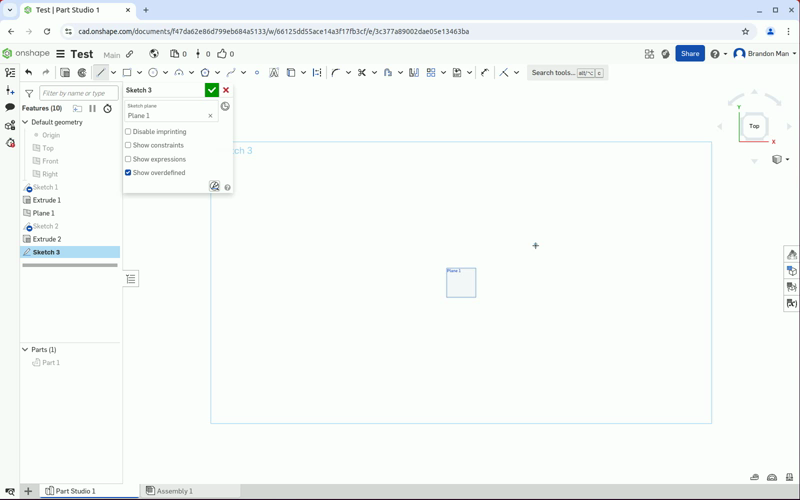
key_down(shift)
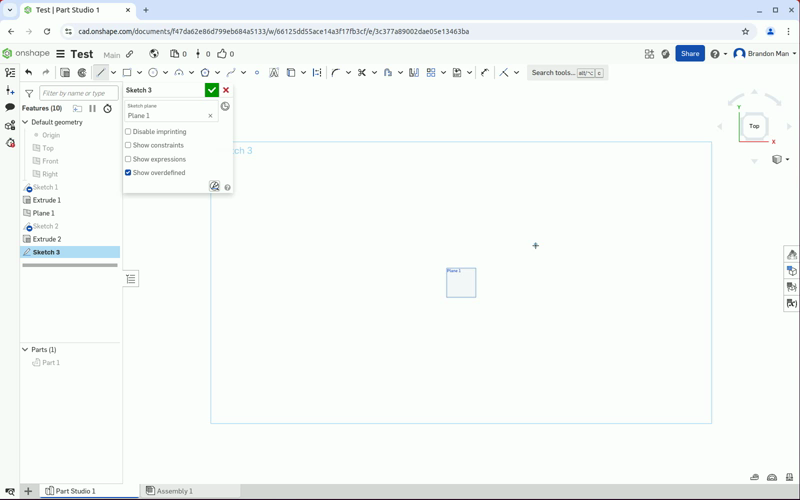
mouse_move(565, 245)
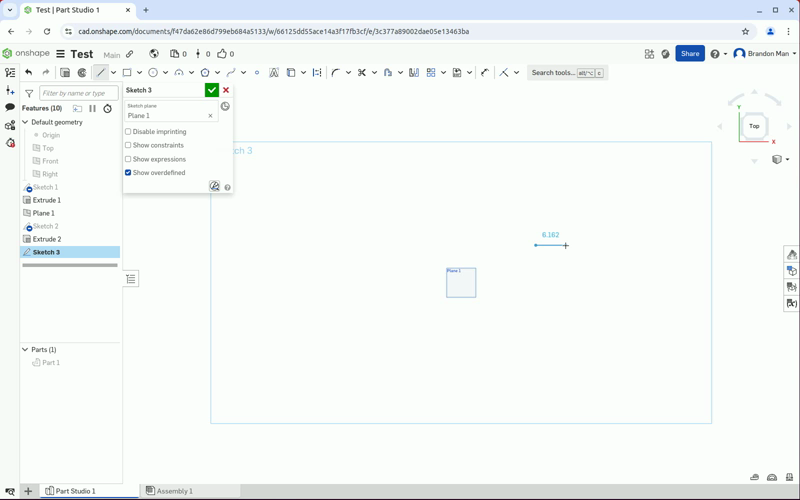
mouse_move(574, 226)
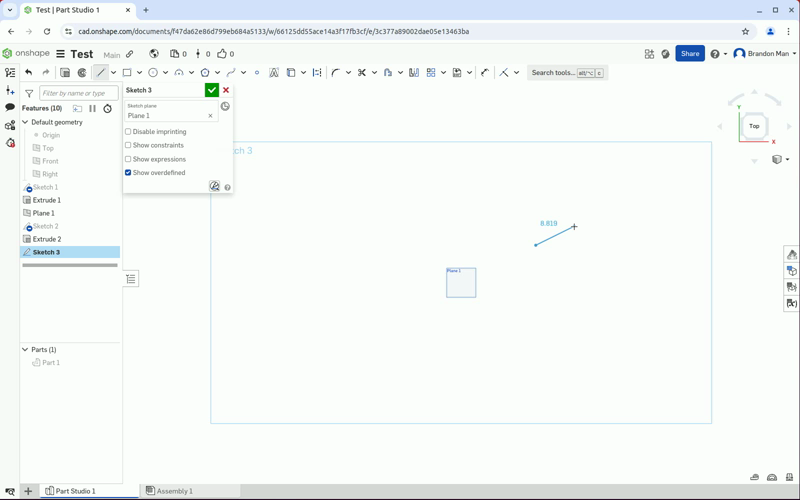
click(574, 226)
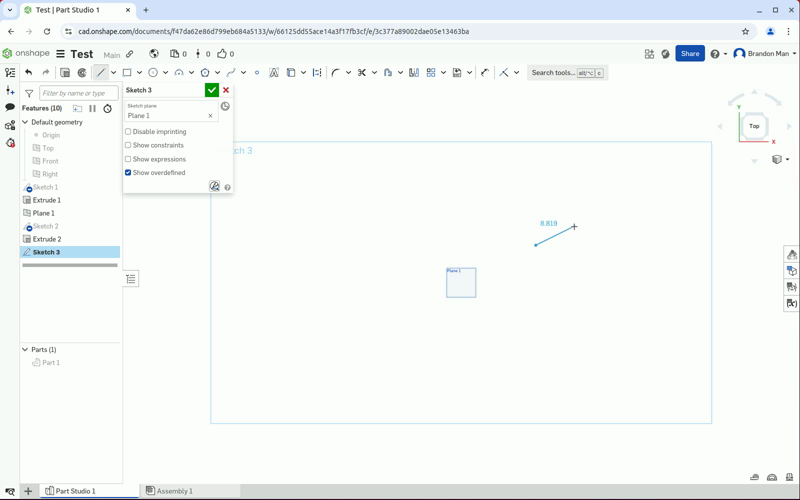
key_up(shift)
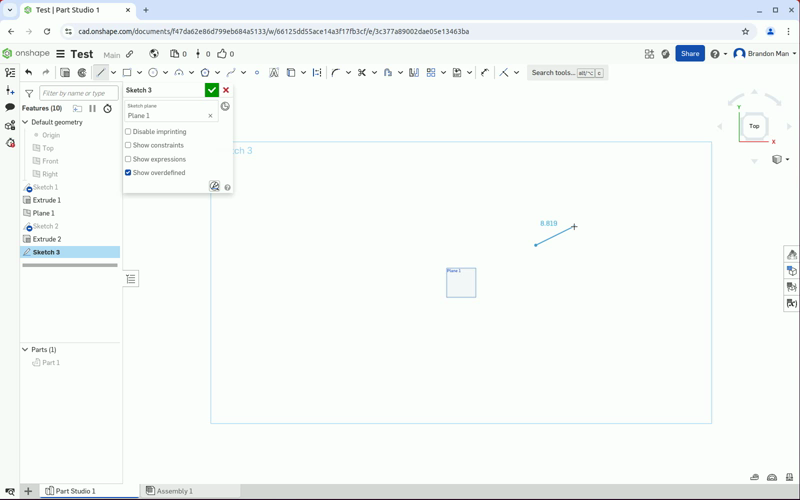
key_down(shift)
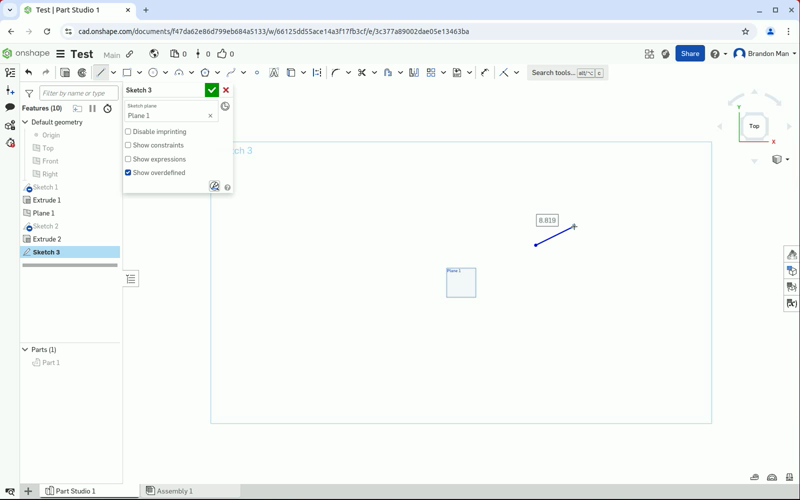
mouse_move(589, 226)
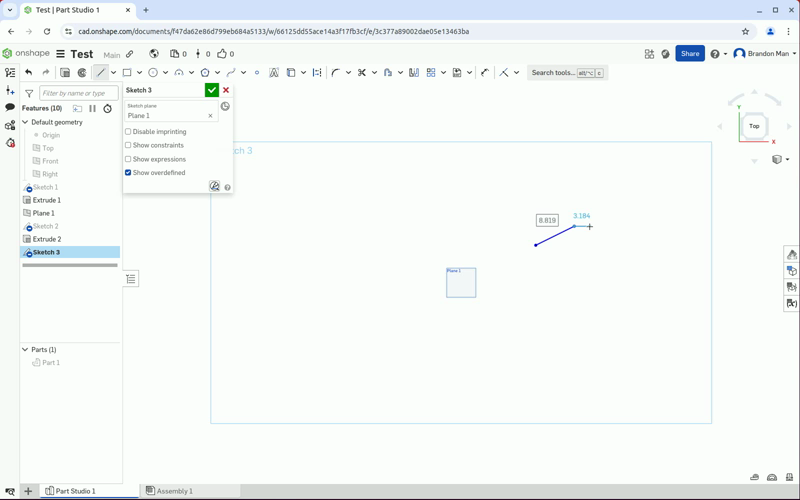
mouse_move(535, 226)
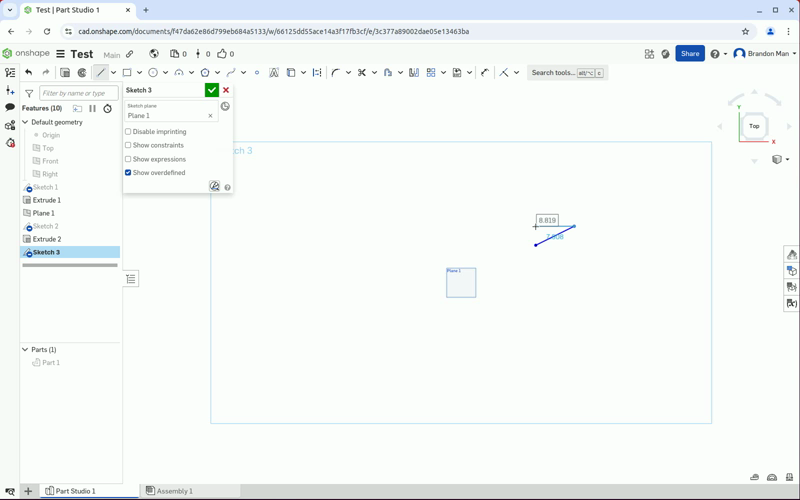
click(535, 226)
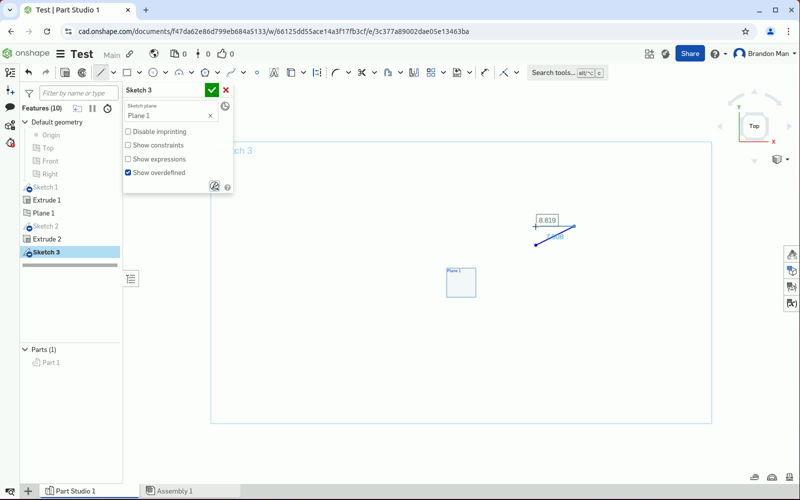
key_up(shift)
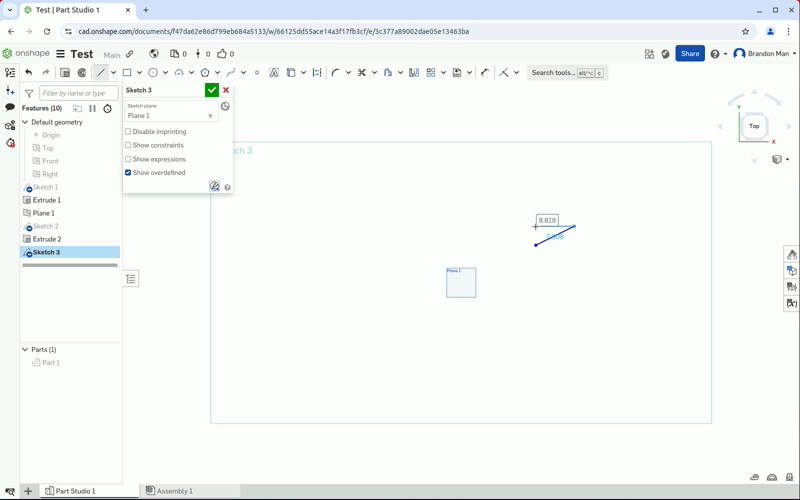
mouse_move(565, 226)
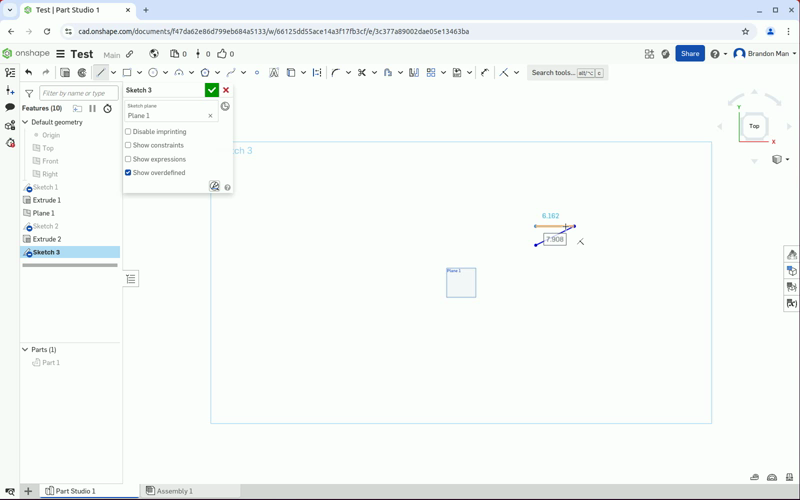
key_down(shift)
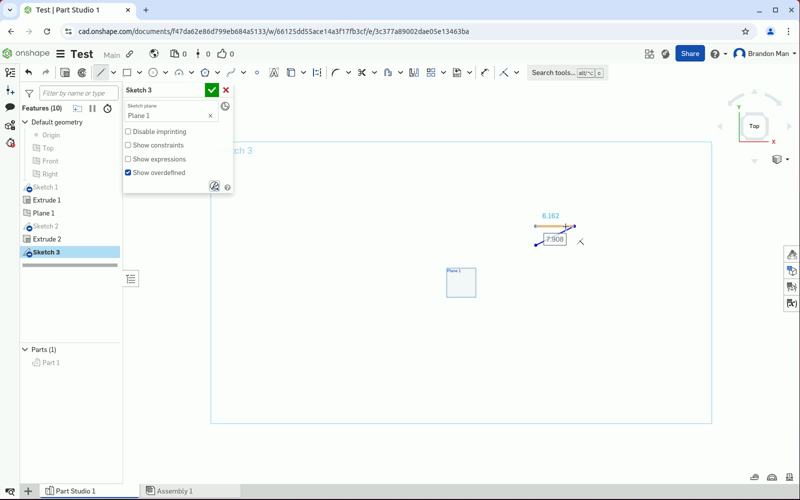
mouse_move(535, 245)
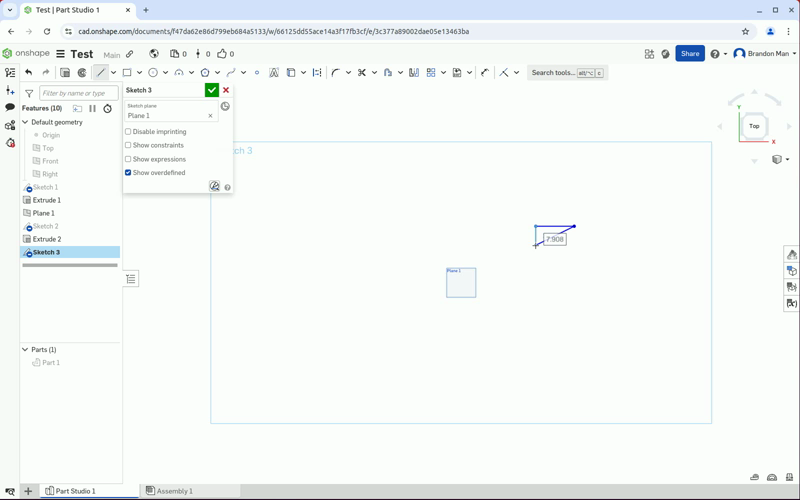
key_up(shift)
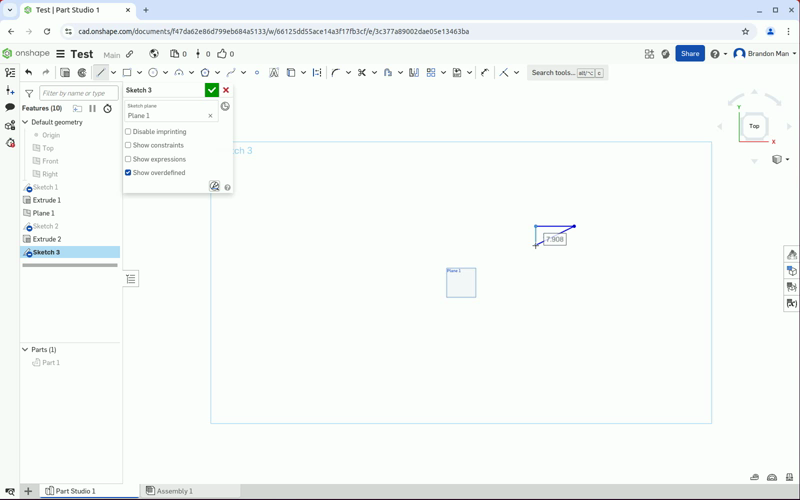
click(535, 245)
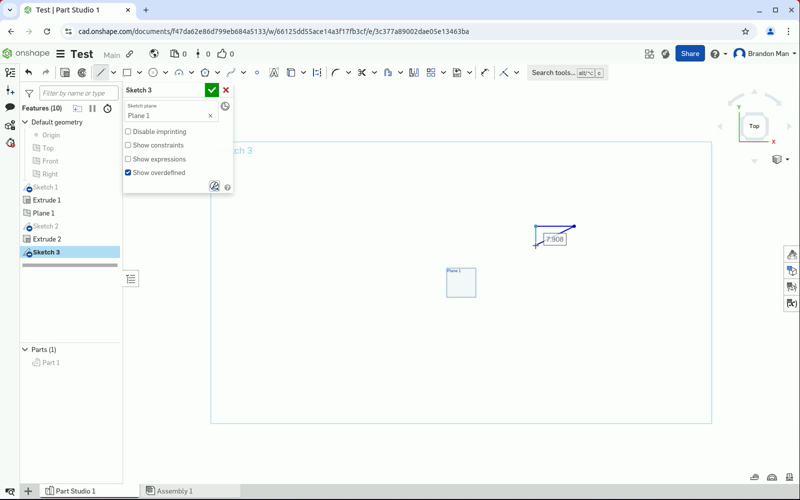
key(esc)
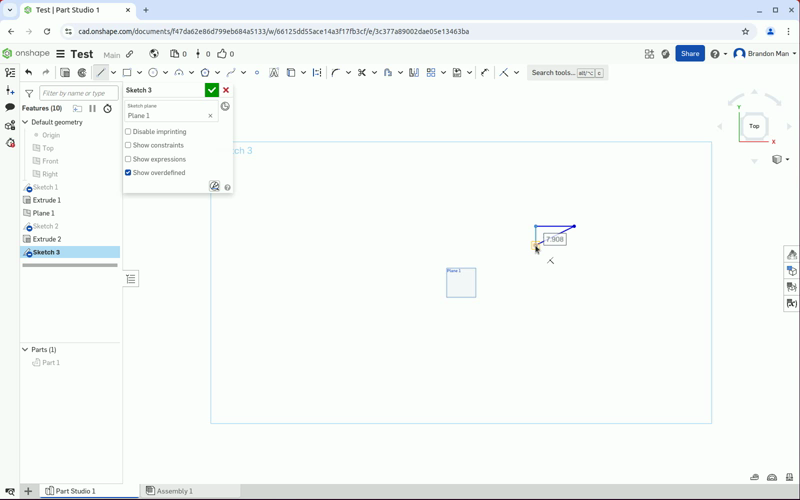
mouse_move(539, 239)
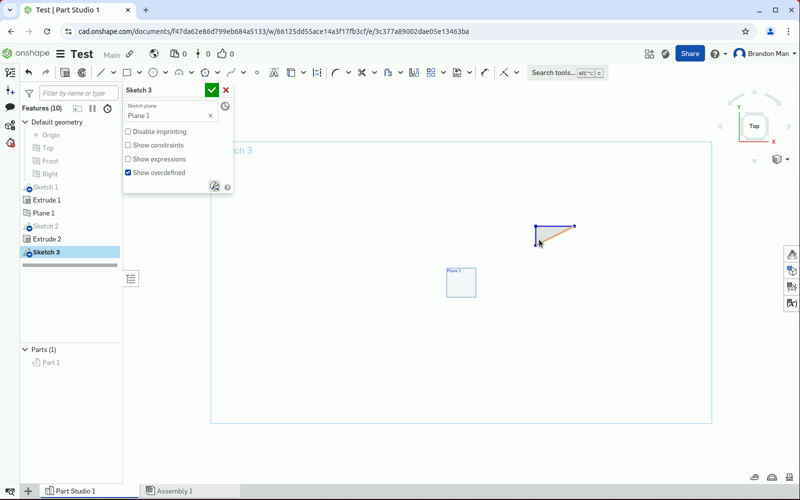
scroll(6)
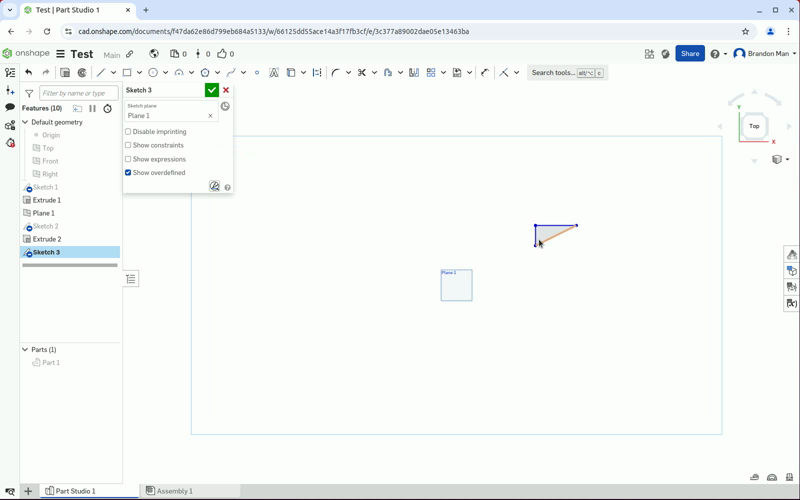
scroll(6)
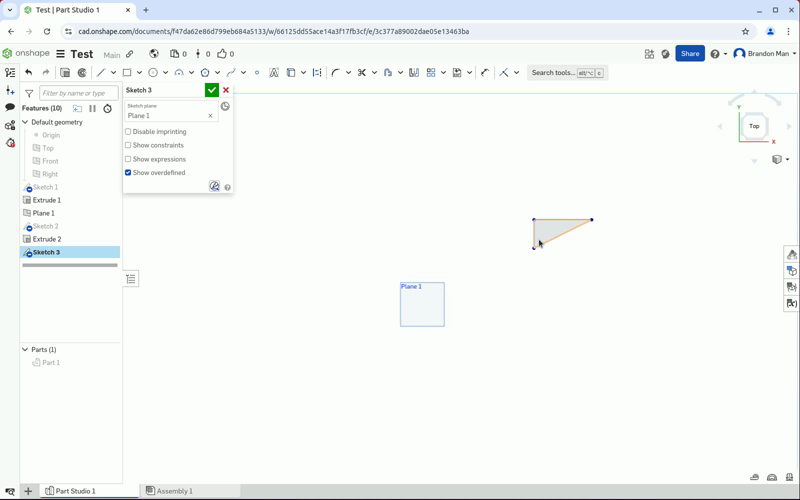
scroll(6)
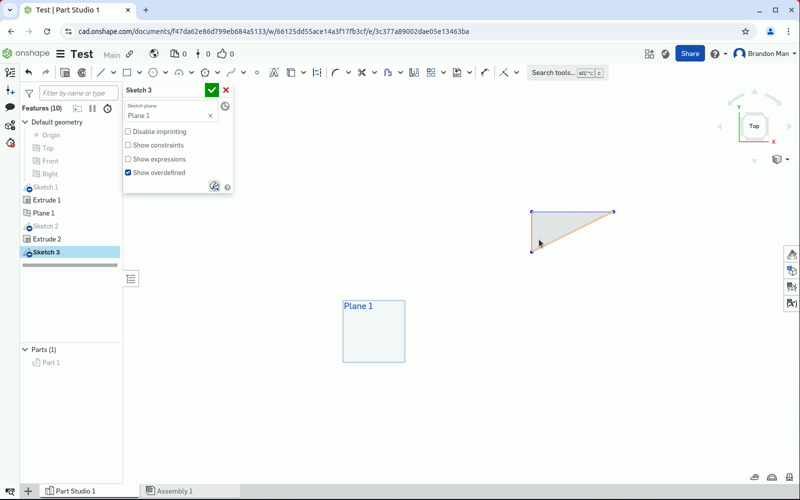
scroll(6)
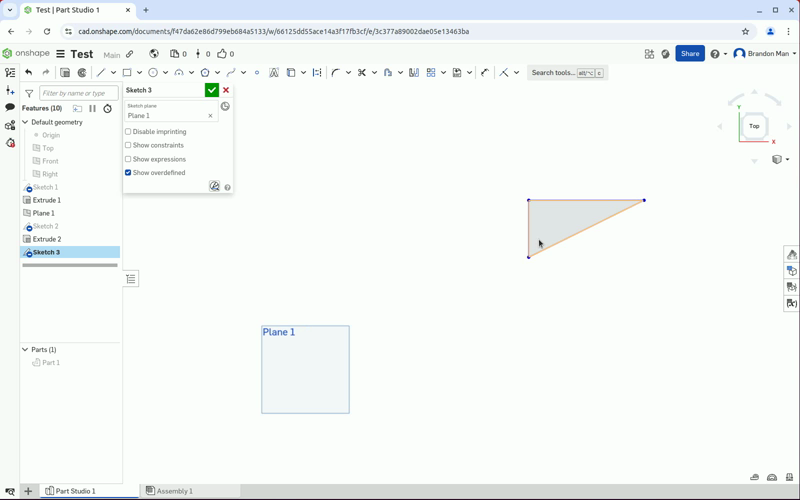
scroll(6)
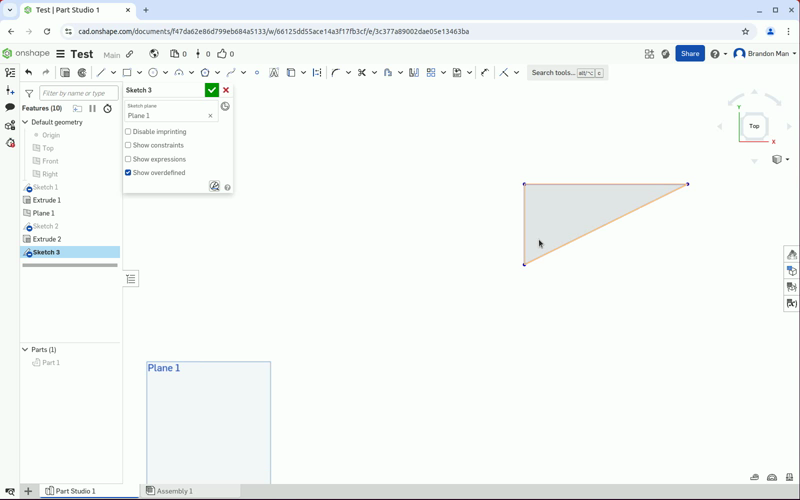
scroll(6)
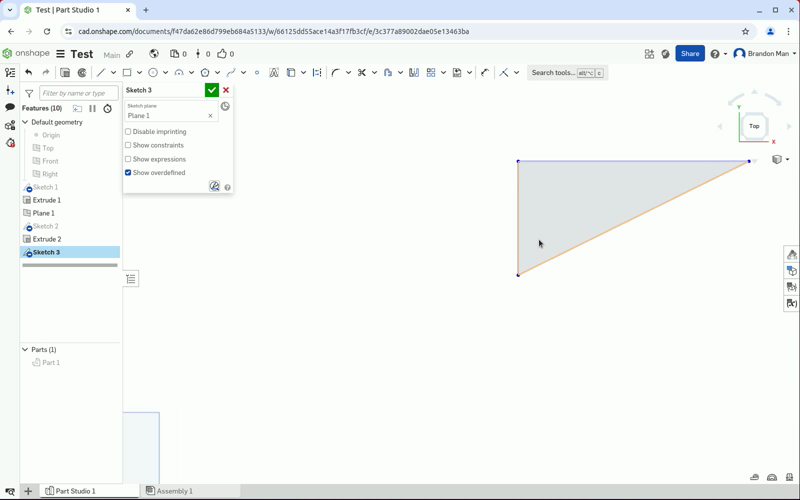
scroll(6)
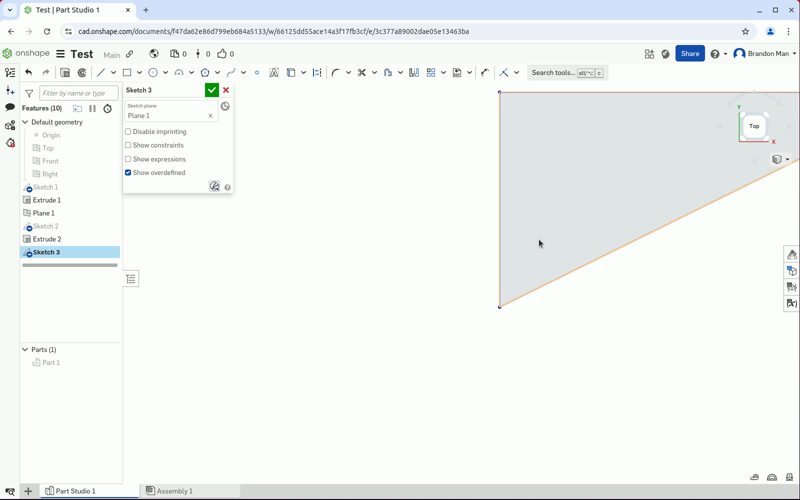
click(539, 239)
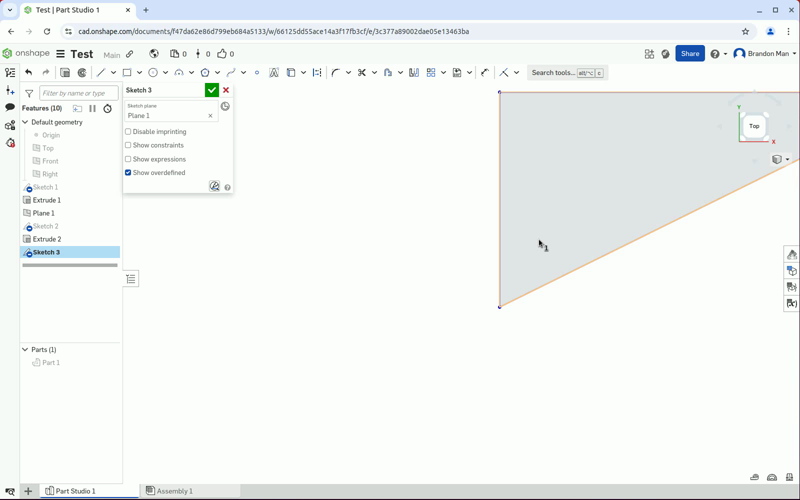
scroll(-6)
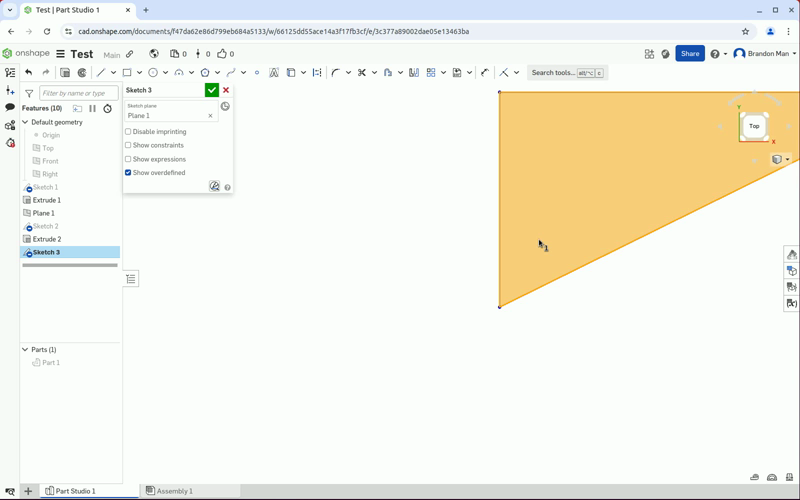
scroll(-6)
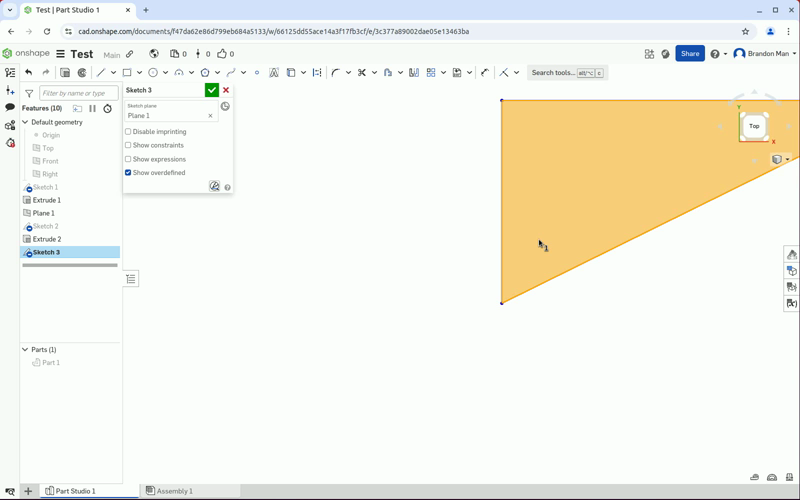
scroll(-6)
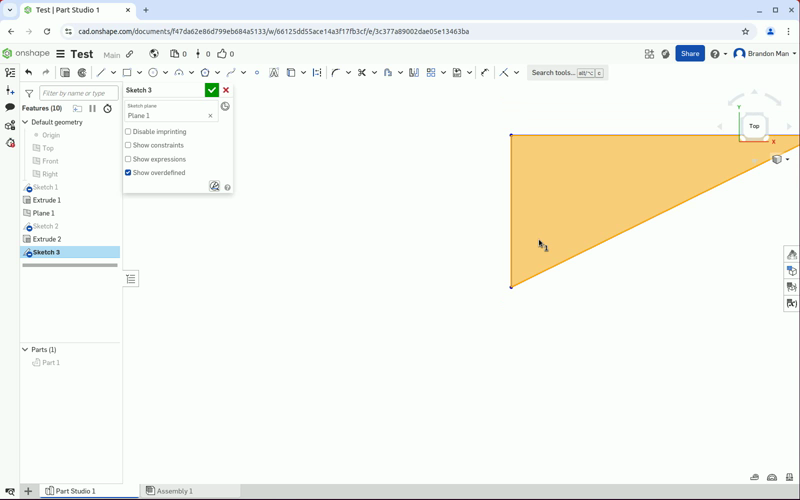
scroll(-6)
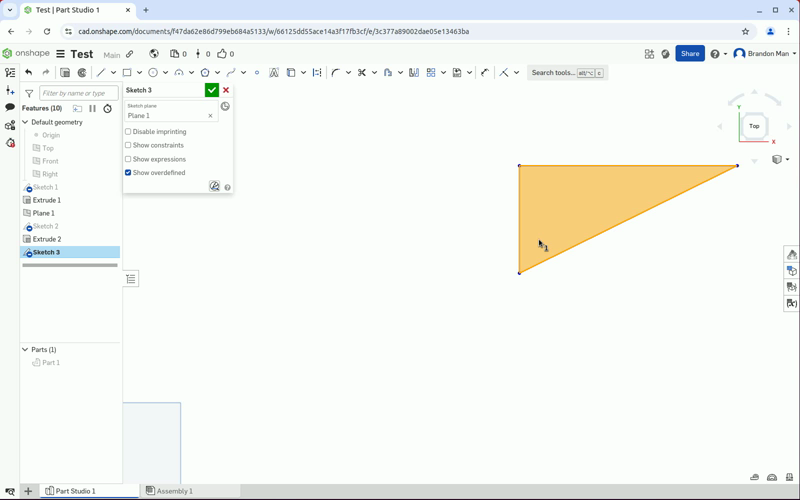
scroll(-6)
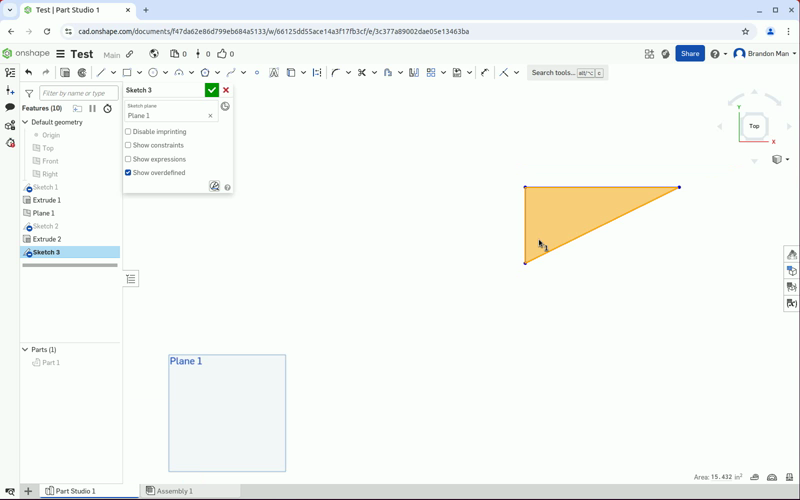
scroll(-6)
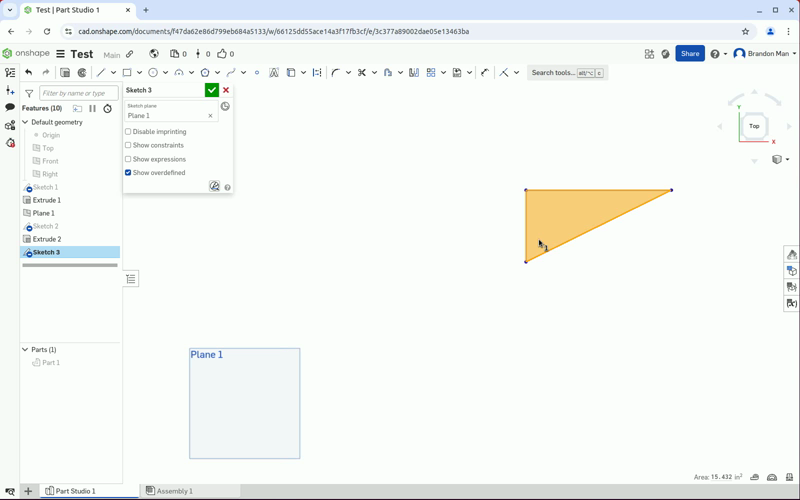
scroll(-6)
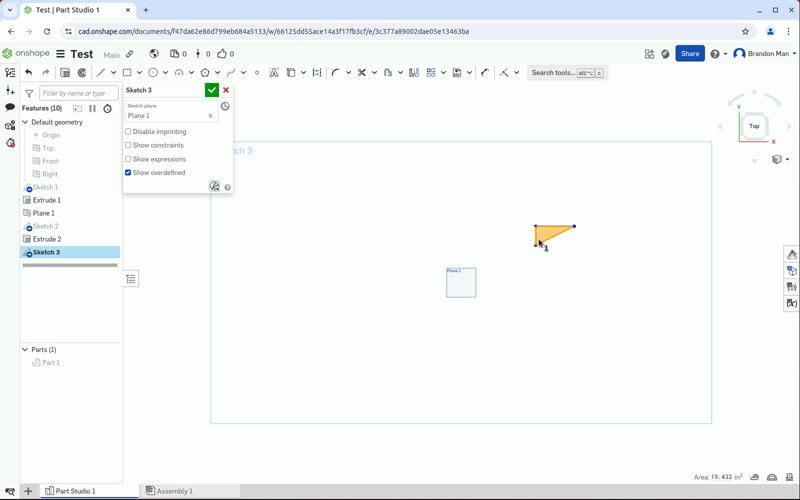
mouse_move(73, 352)
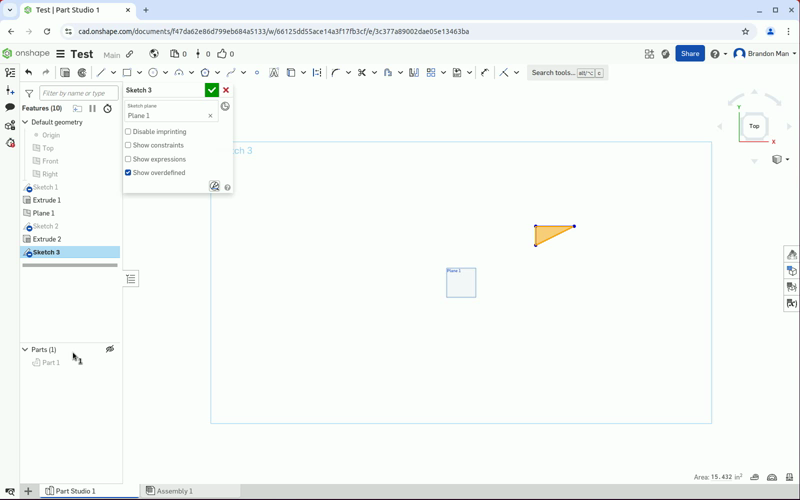
key(shift+y)
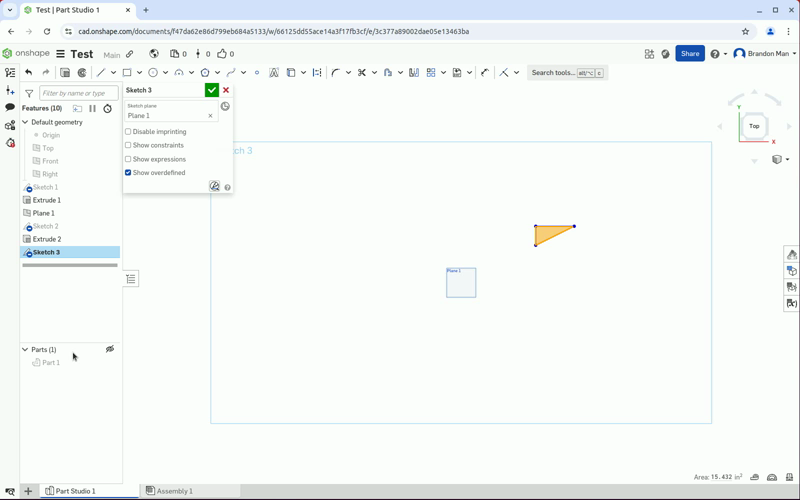
key(shift+e)
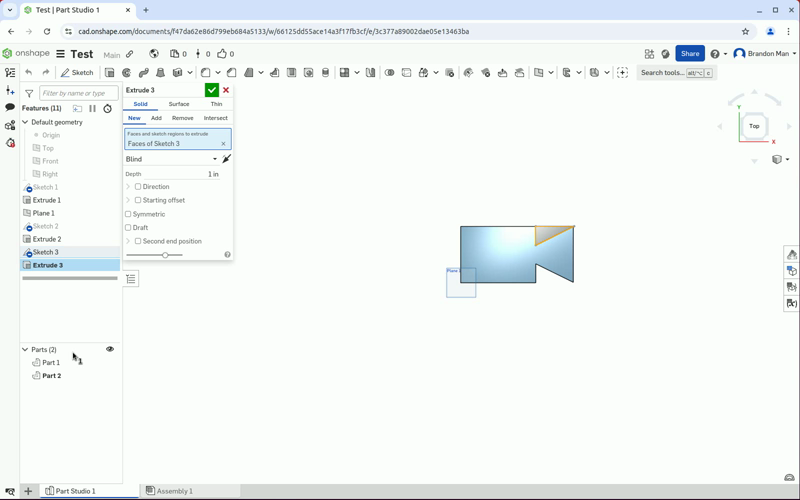
mouse_move(143, 106)
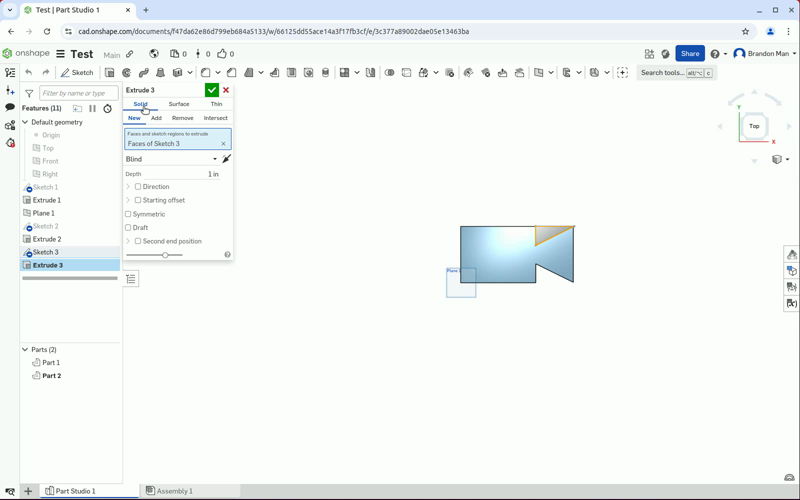
click(143, 106)
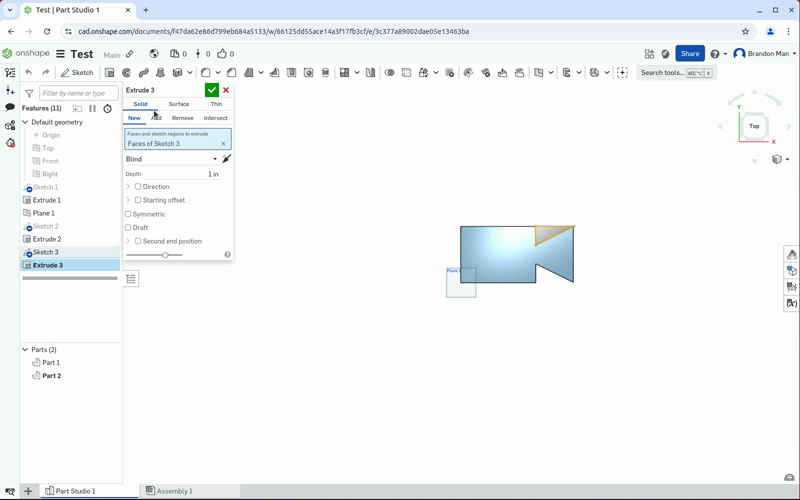
mouse_move(186, 120)
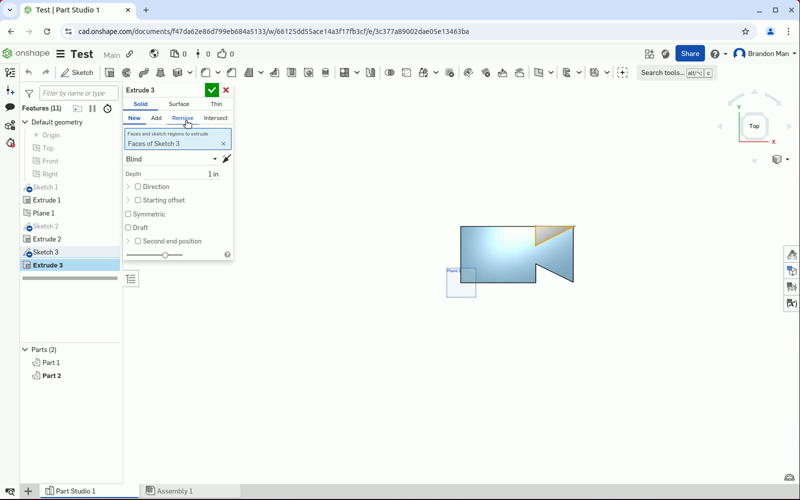
click(186, 120)
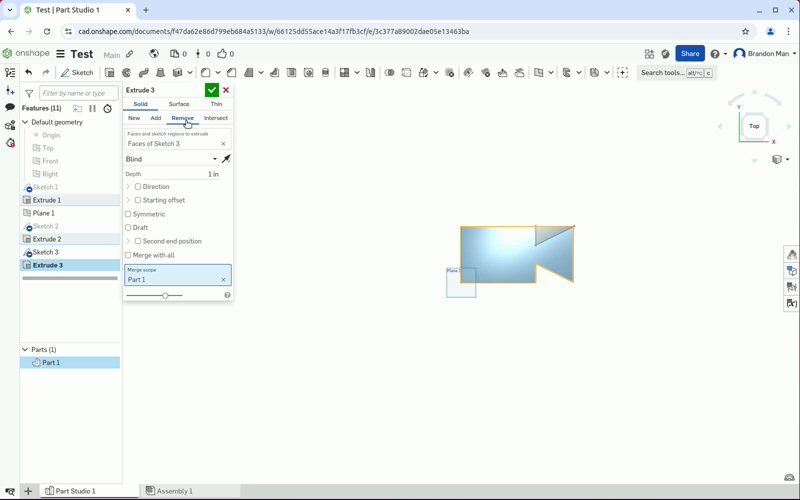
key(tab, 4)
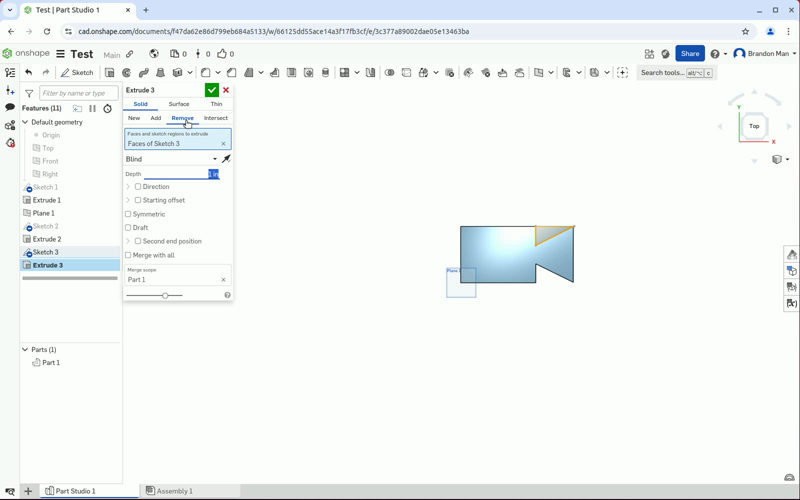
text(7.703)
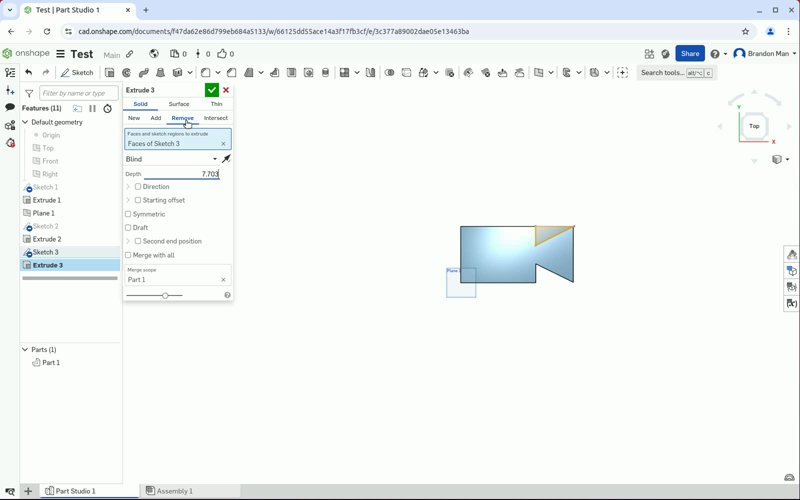
key(tab, 6)
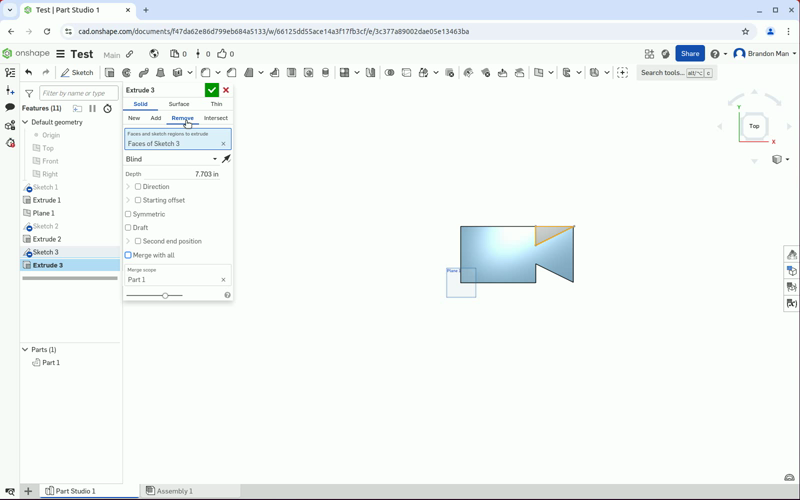
key(space)
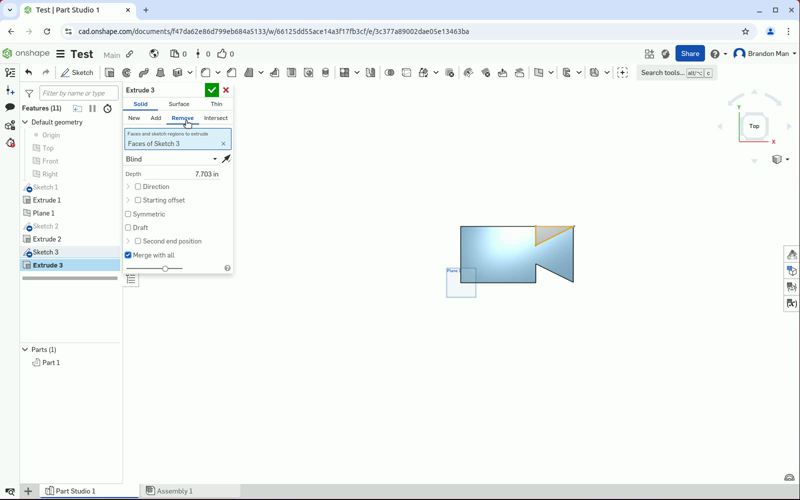
key(enter)
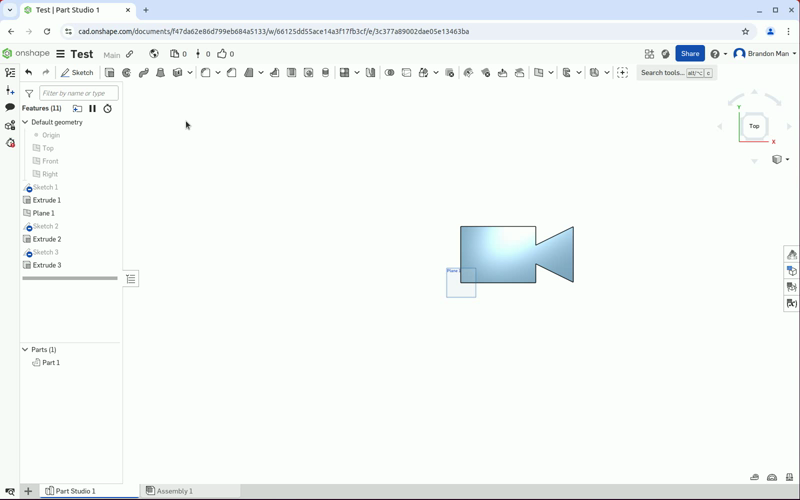
key(shift+h)
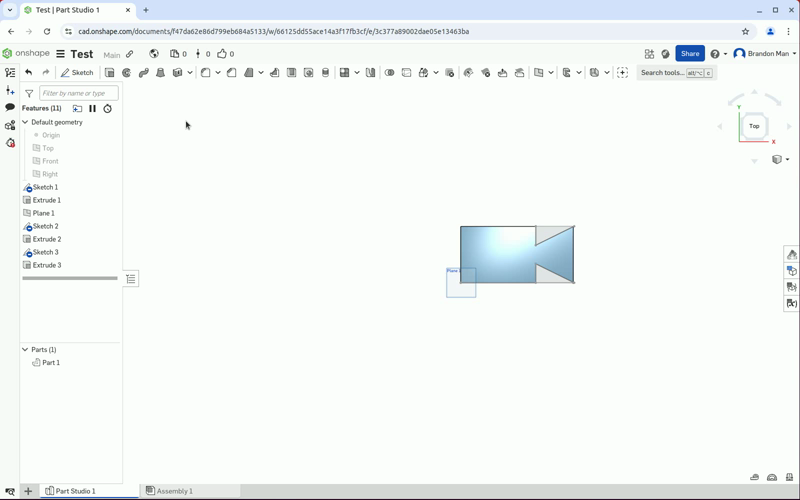
key(shift+h)
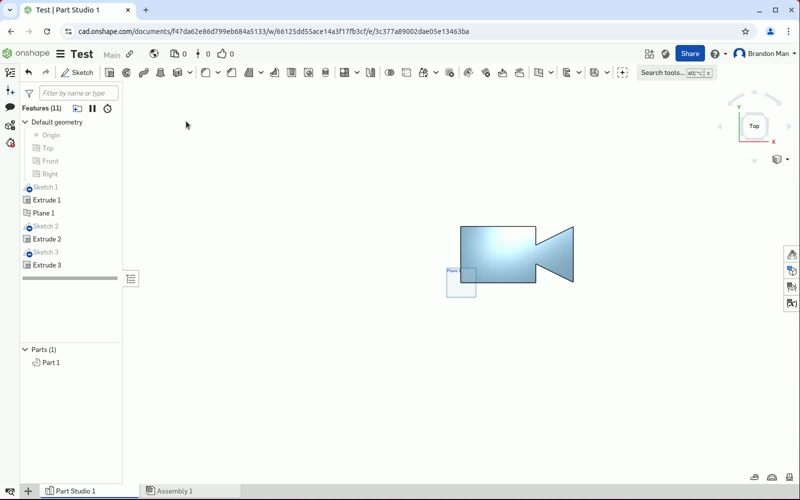
mouse_move(73, 189)
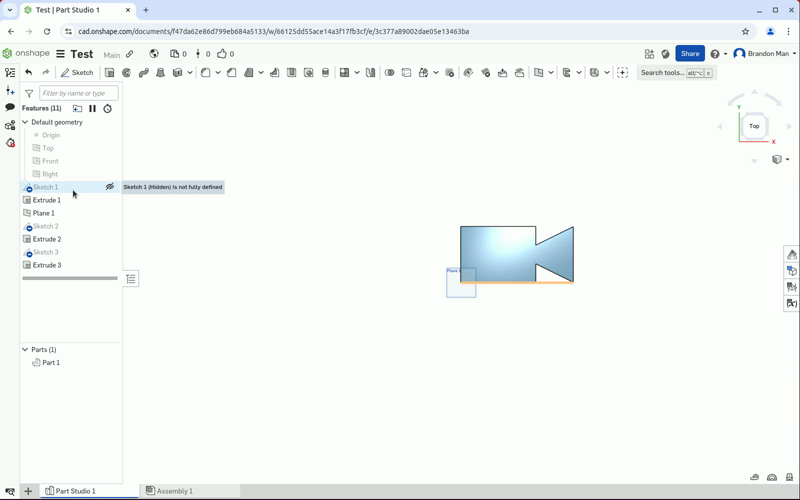
click(73, 189)
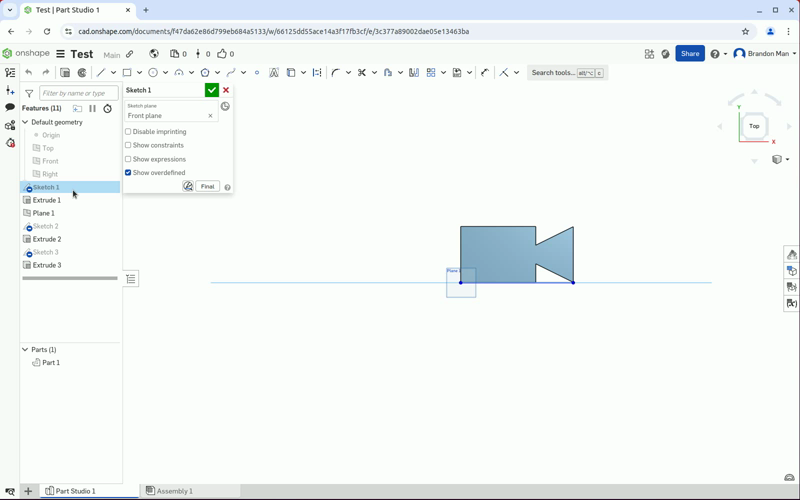
mouse_move(229, 92)
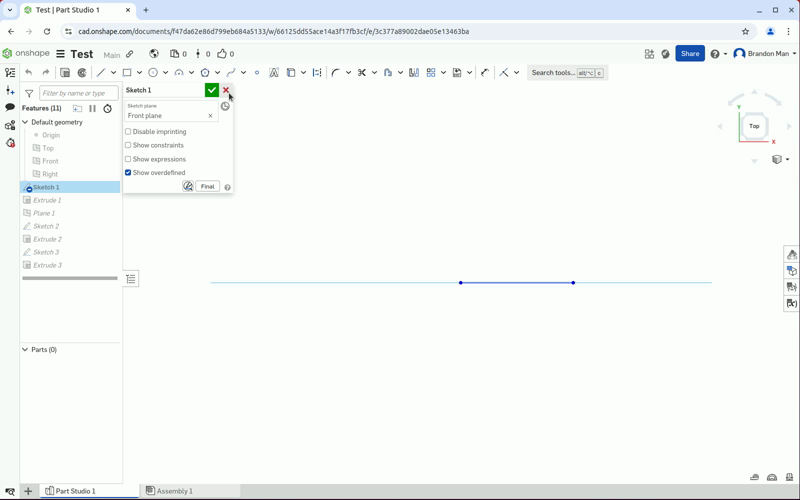
click(229, 92)
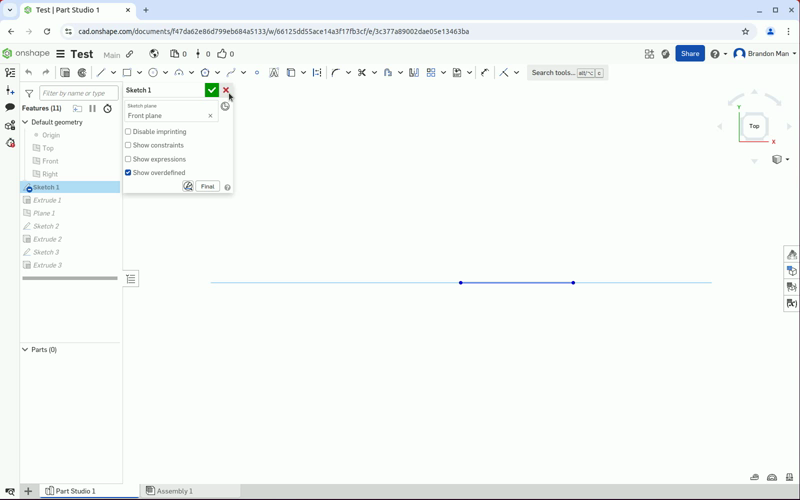
key(shift+s)
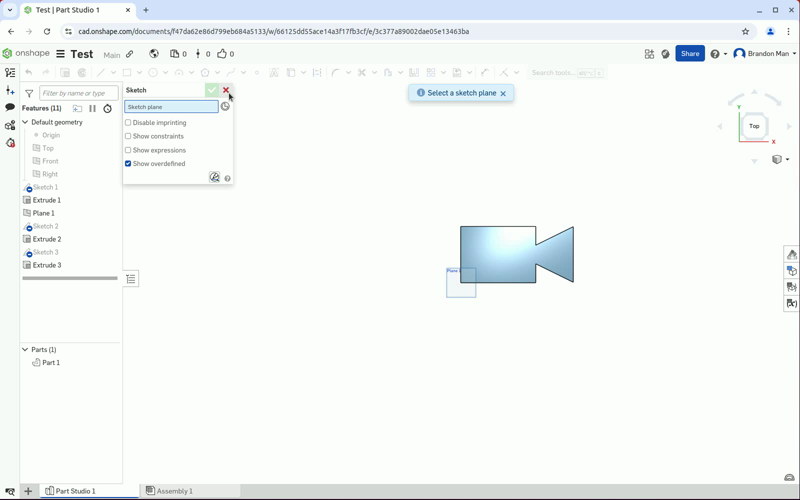
mouse_move(73, 215)
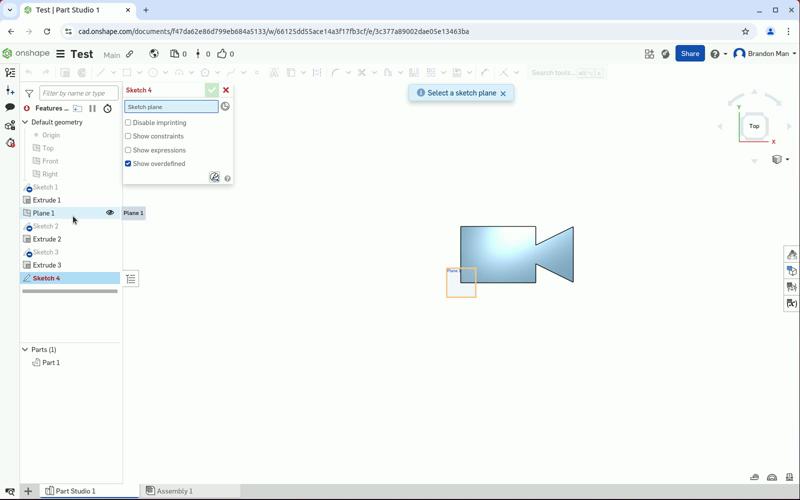
click(73, 215)
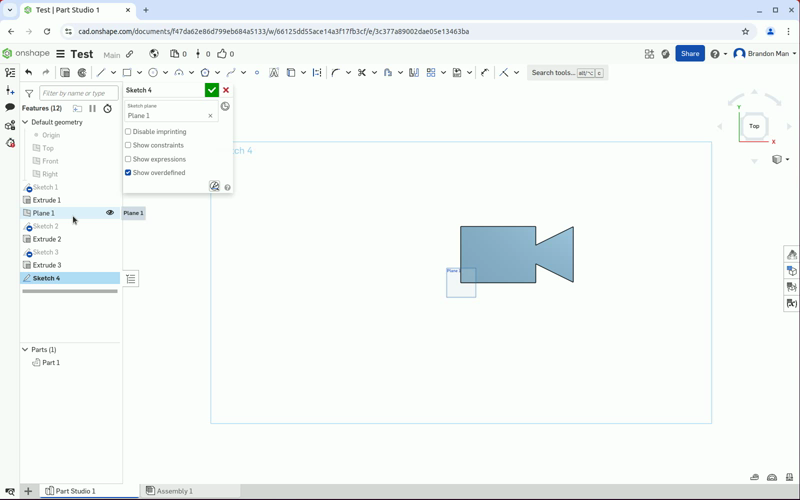
mouse_move(73, 352)
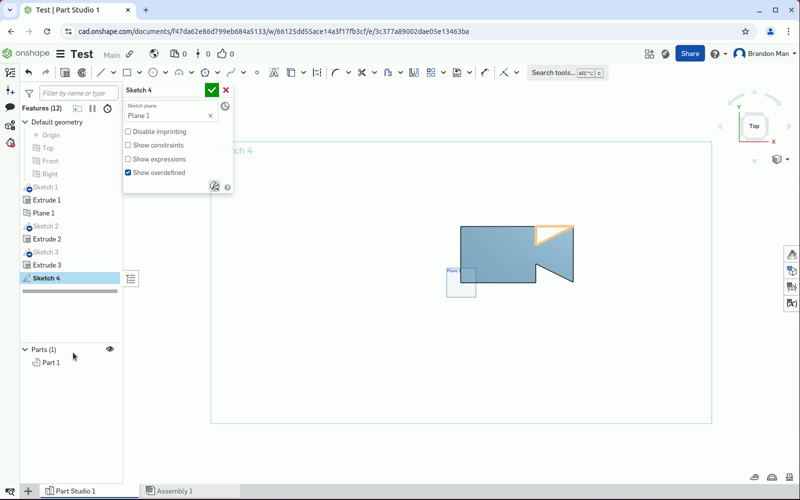
key(y)
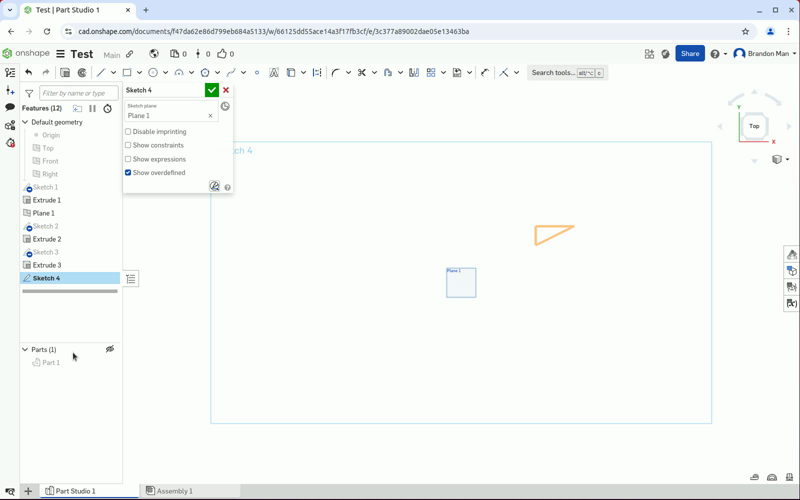
key(l)
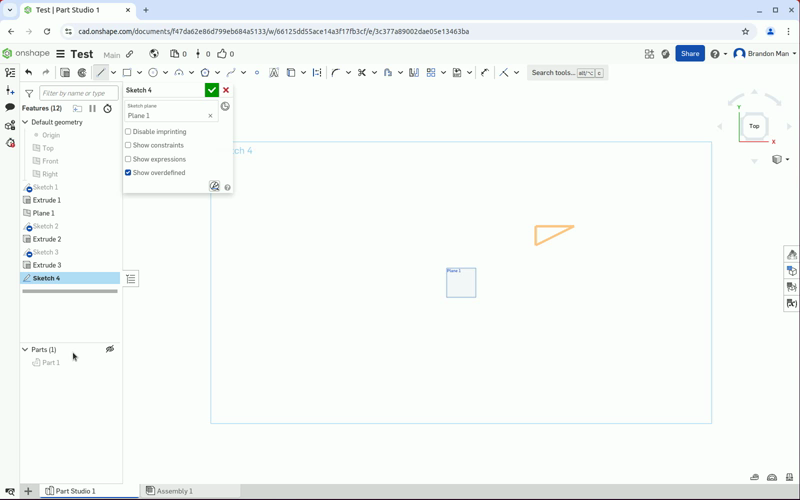
key_down(shift)
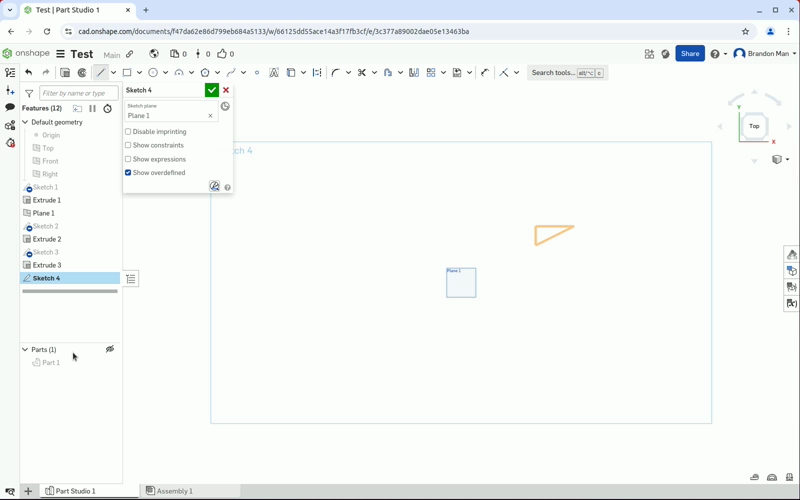
mouse_move(535, 264)
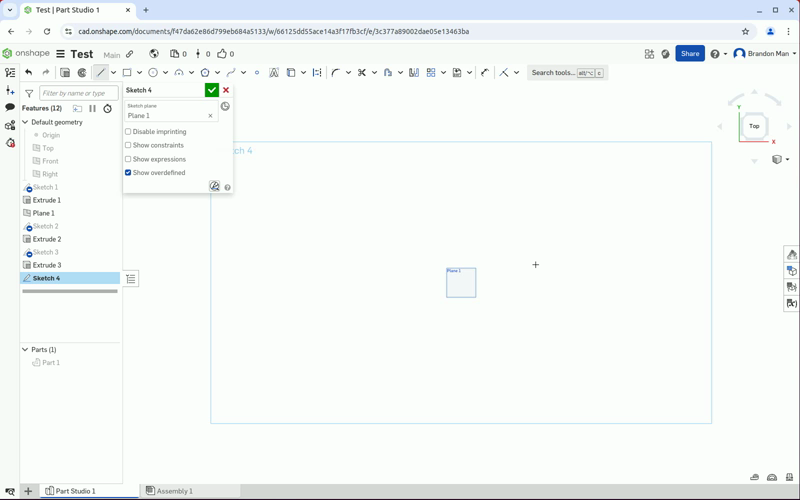
click(535, 264)
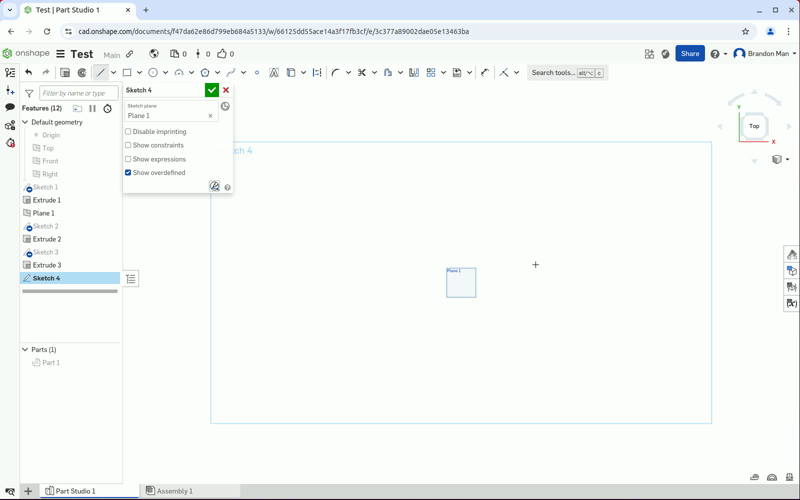
key_up(shift)
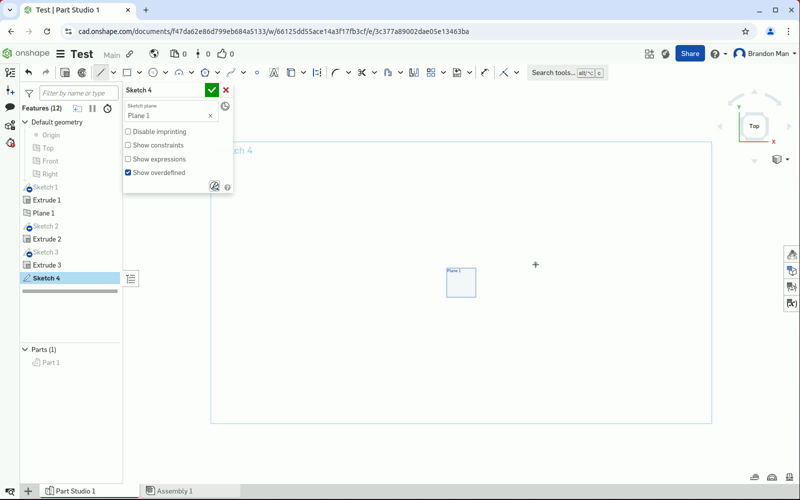
key_down(shift)
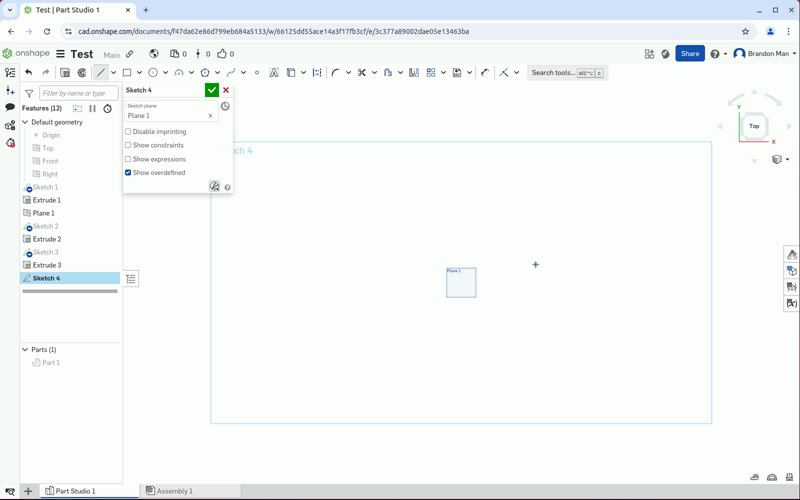
mouse_move(565, 264)
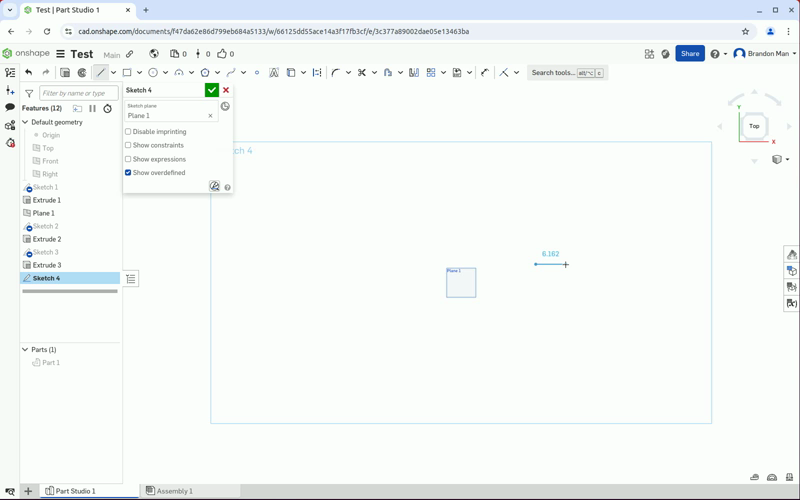
mouse_move(574, 283)
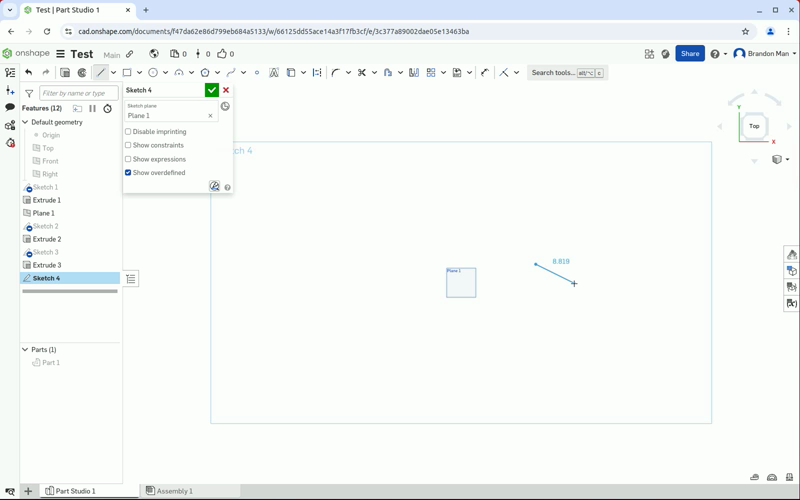
click(574, 283)
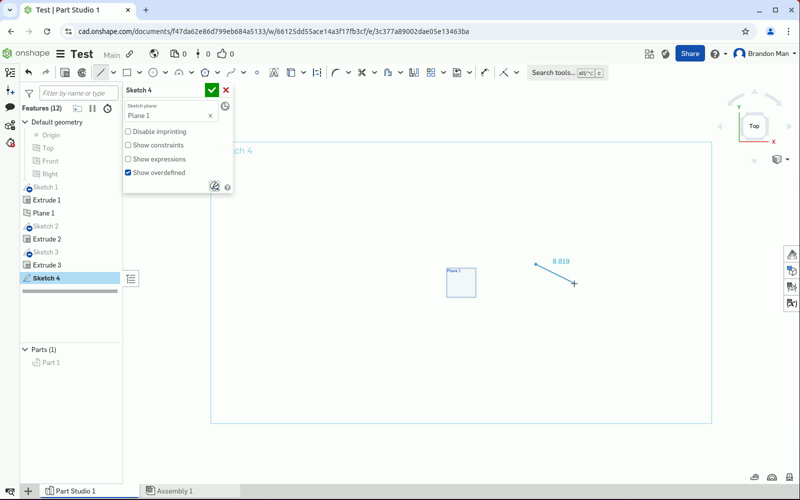
key_up(shift)
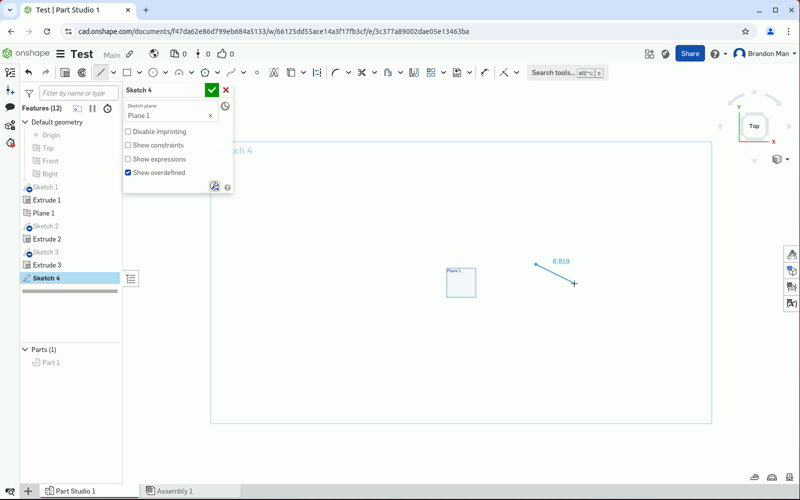
key_down(shift)
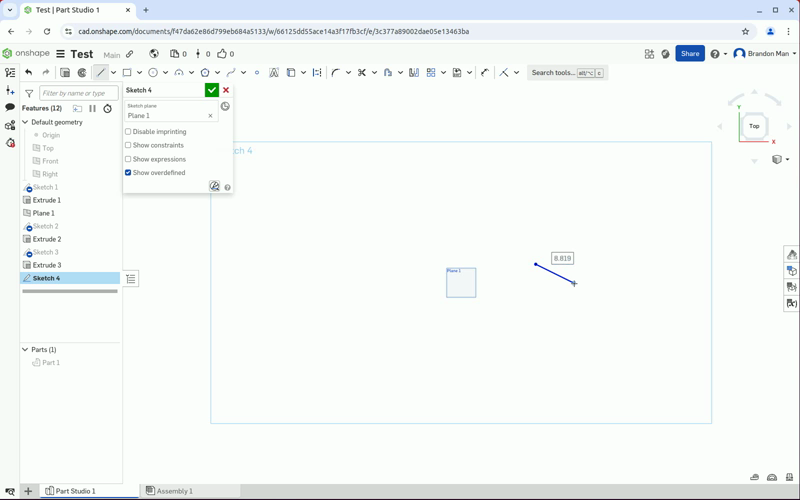
mouse_move(589, 283)
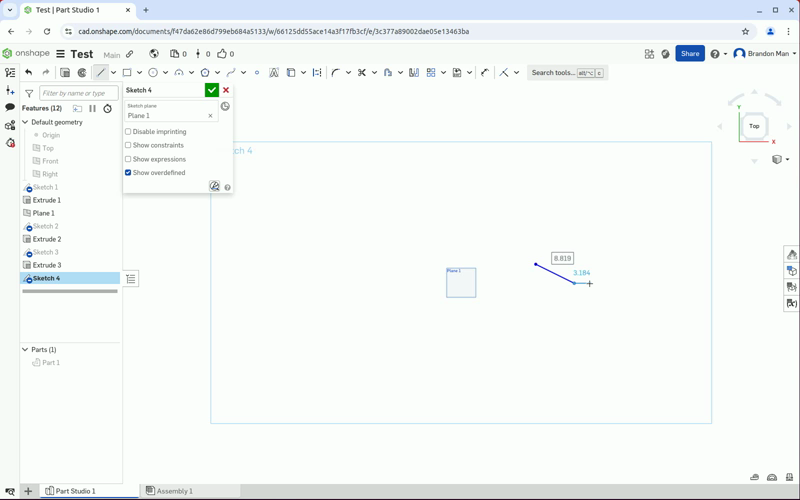
mouse_move(574, 225)
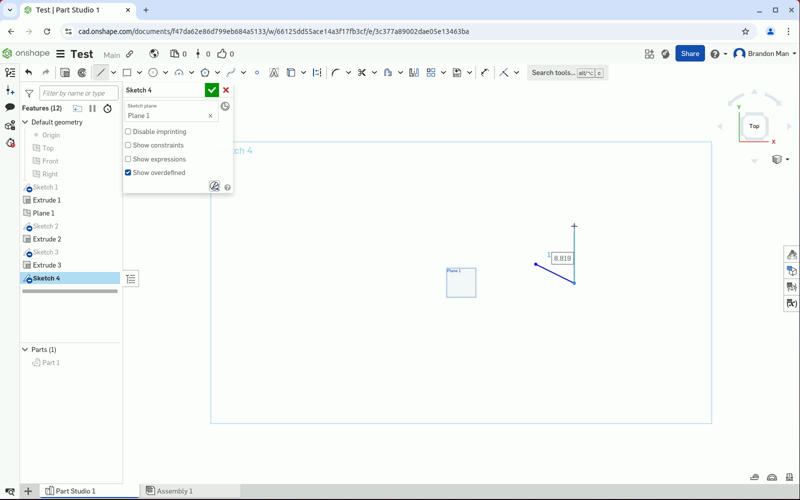
click(574, 225)
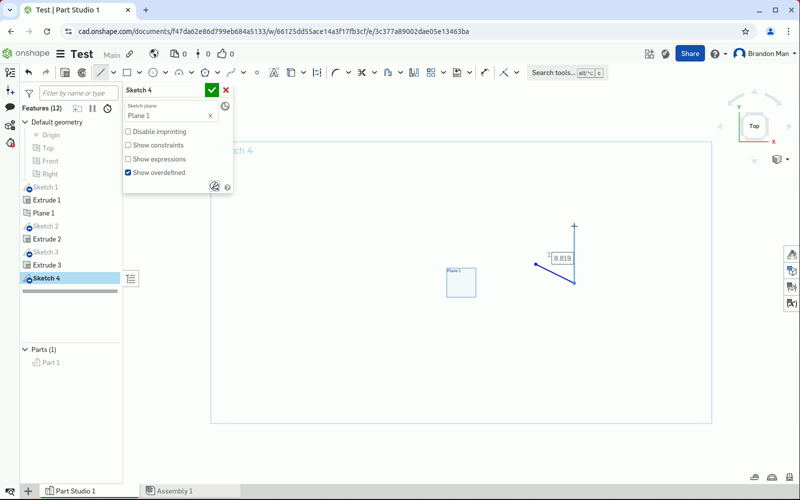
key_up(shift)
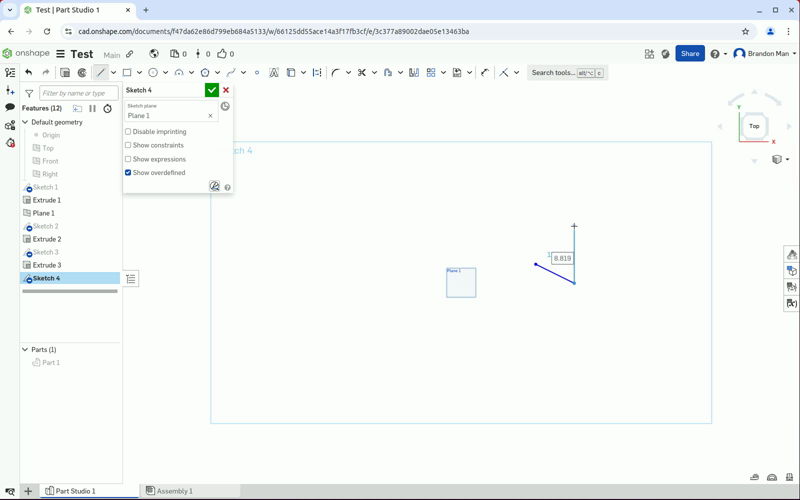
key_down(shift)
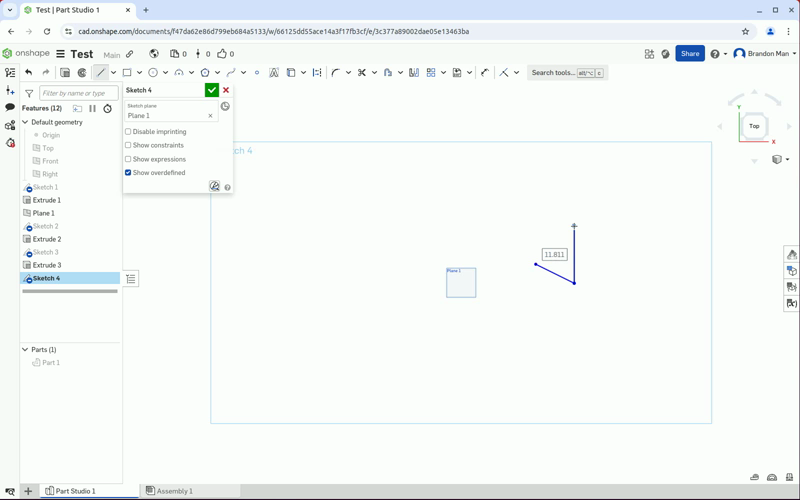
mouse_move(589, 225)
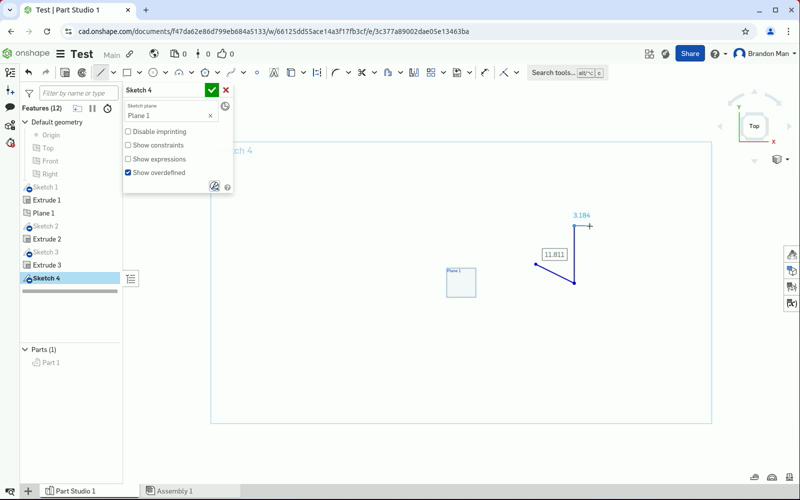
mouse_move(535, 244)
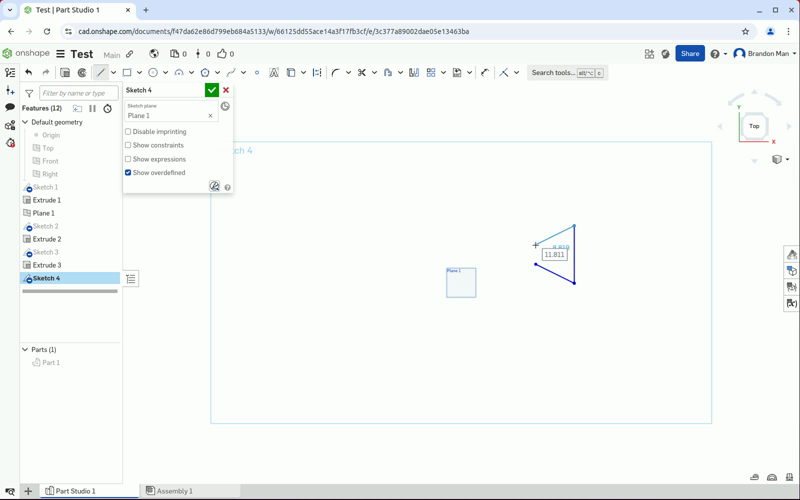
click(535, 244)
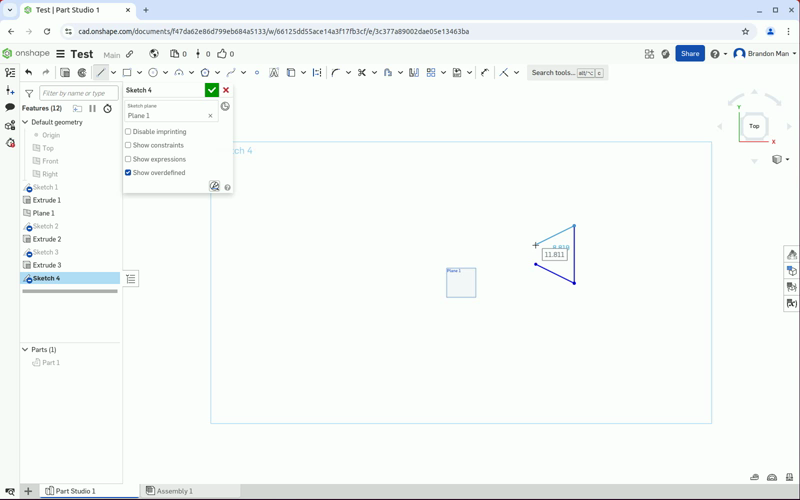
key_up(shift)
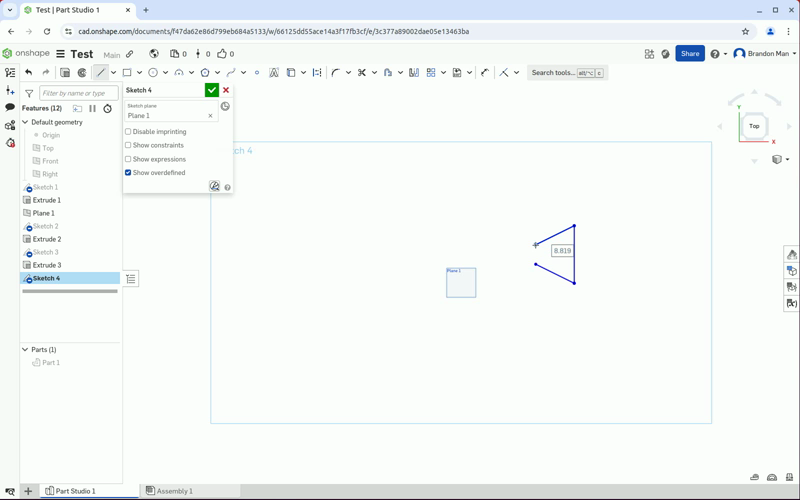
mouse_move(565, 244)
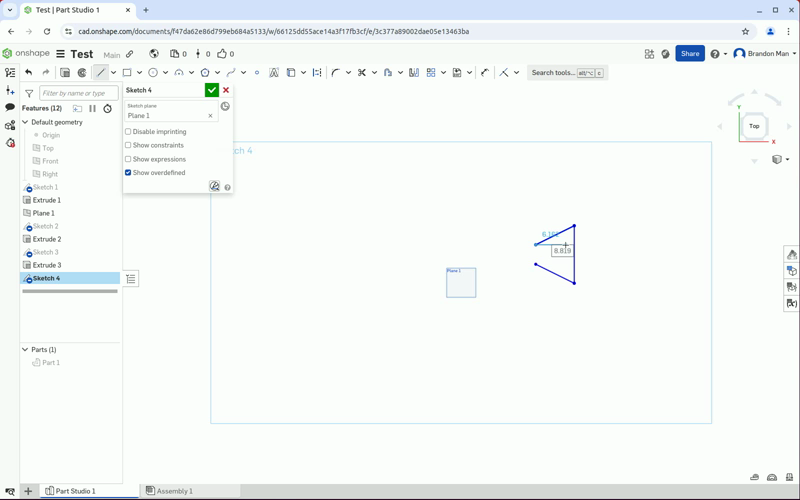
key_down(shift)
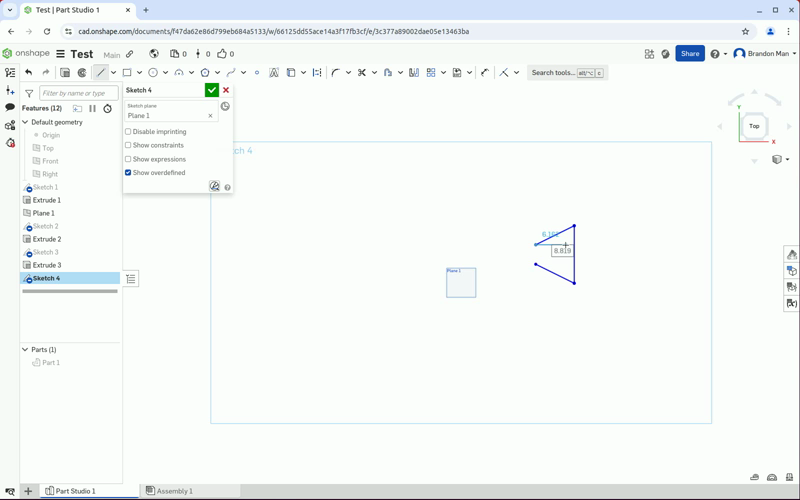
mouse_move(535, 264)
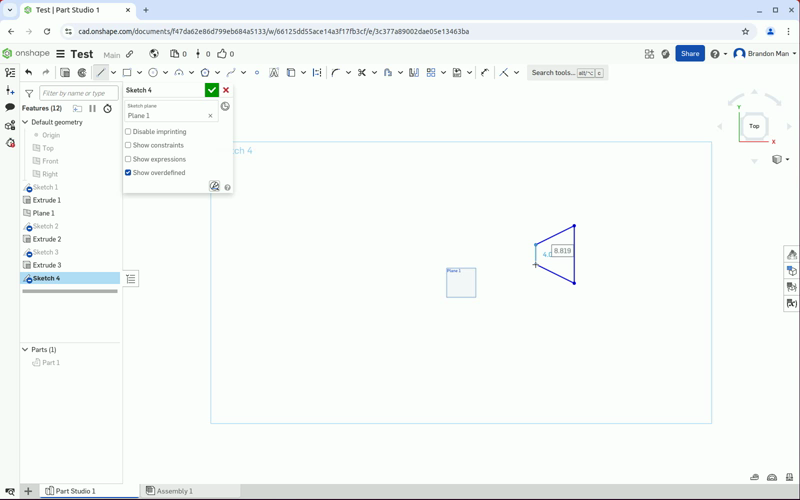
key_up(shift)
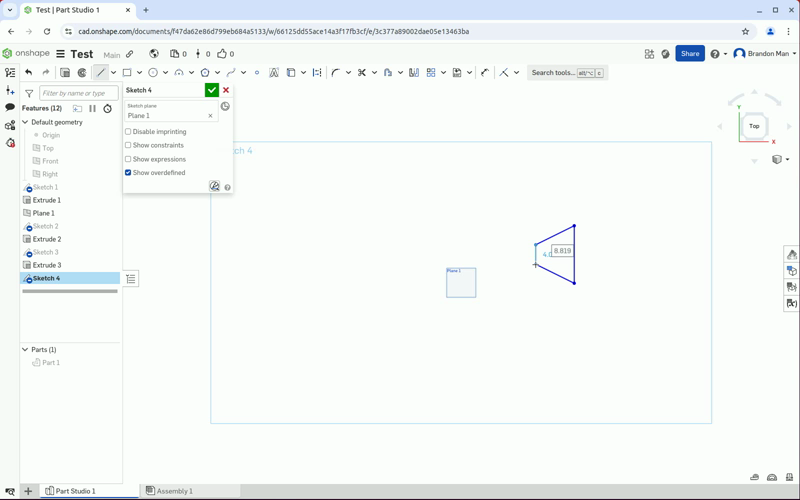
click(535, 264)
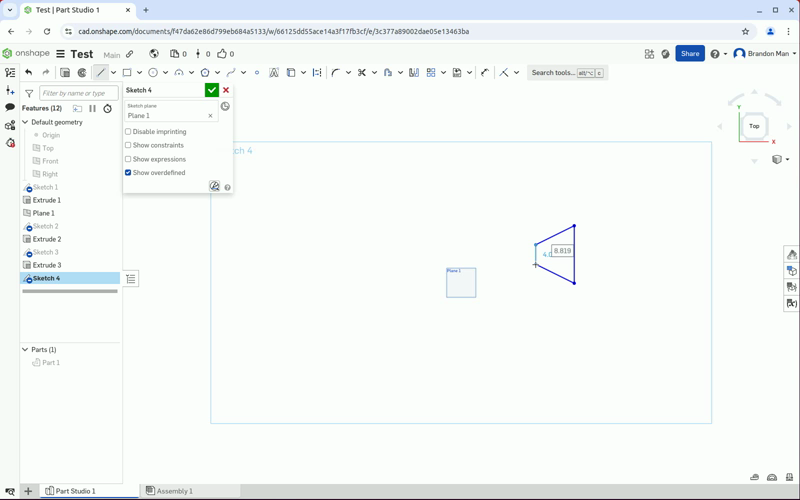
key(esc)
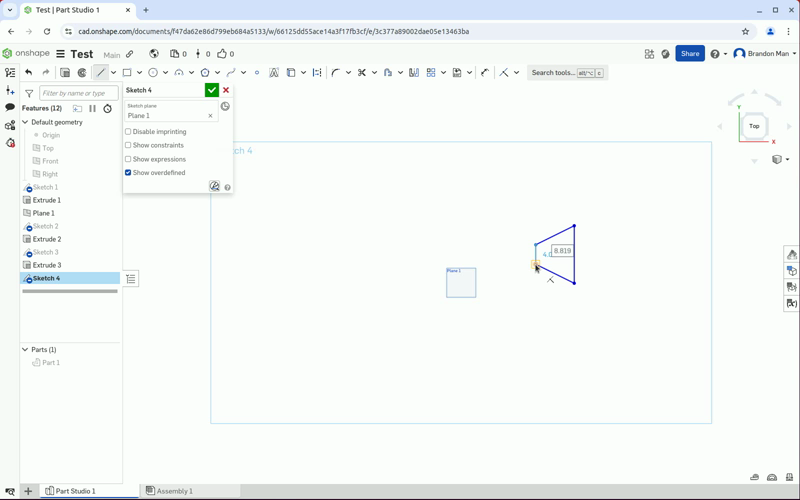
mouse_move(572, 273)
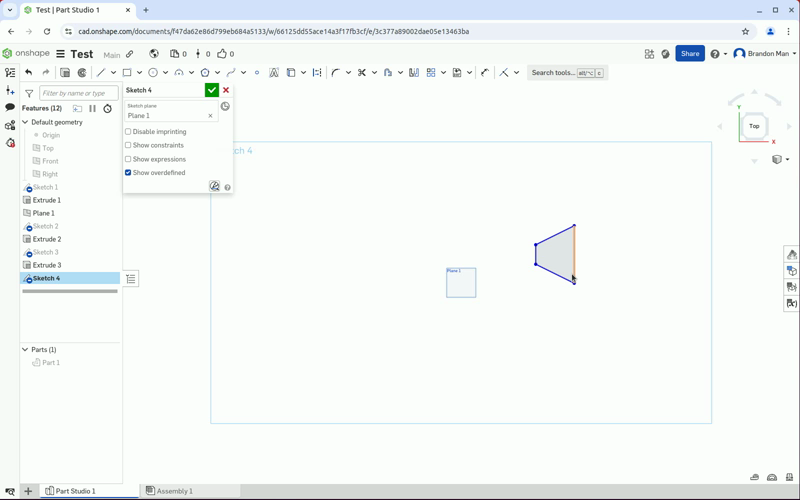
scroll(6)
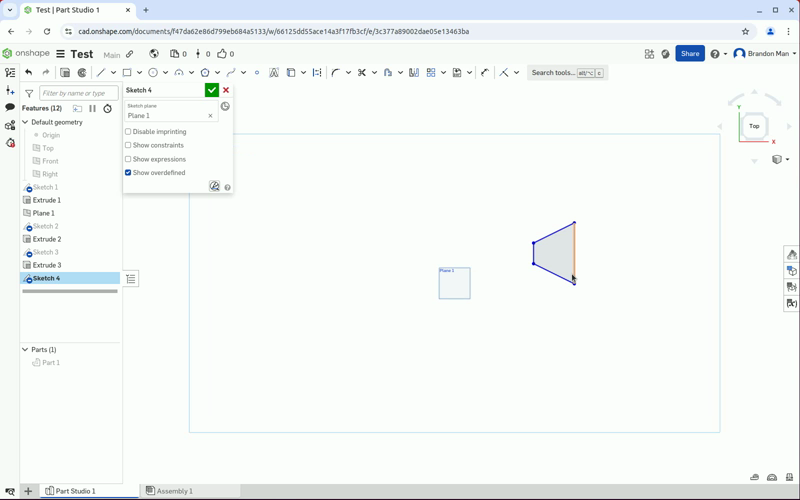
scroll(6)
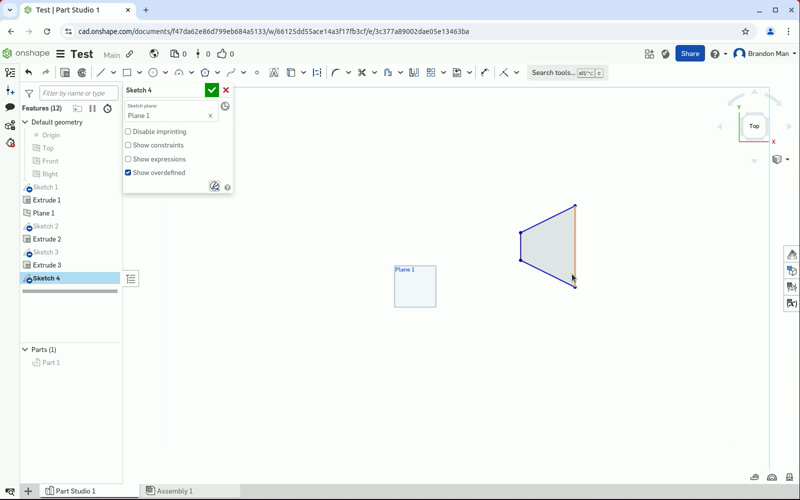
scroll(6)
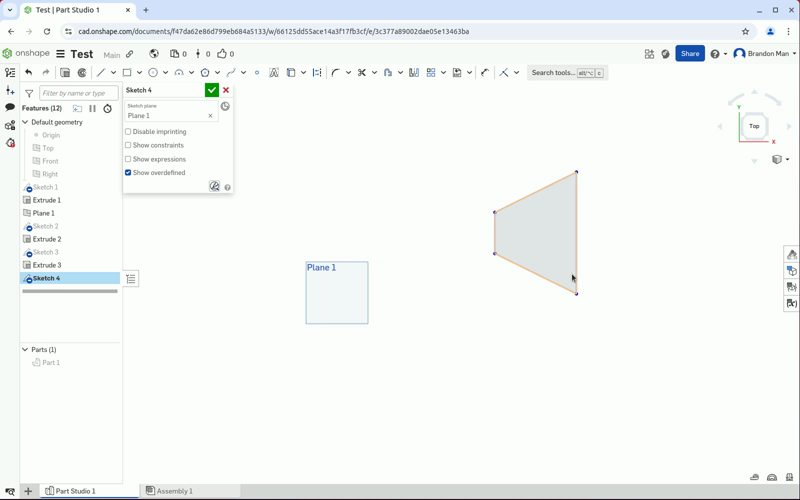
scroll(6)
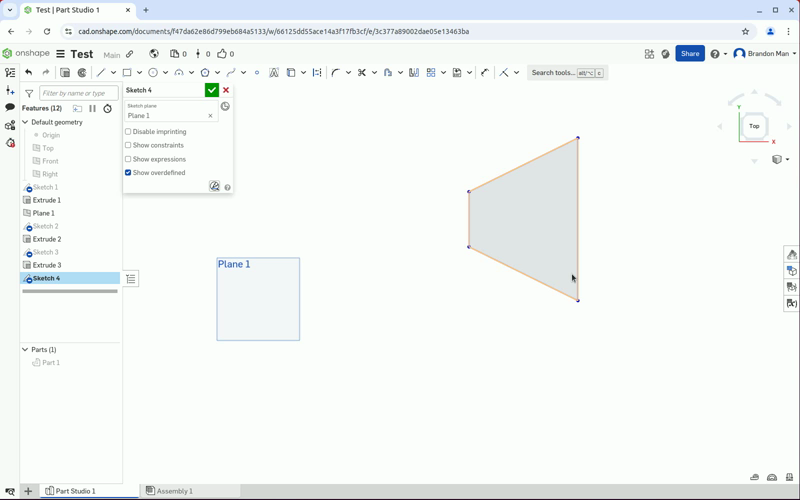
scroll(6)
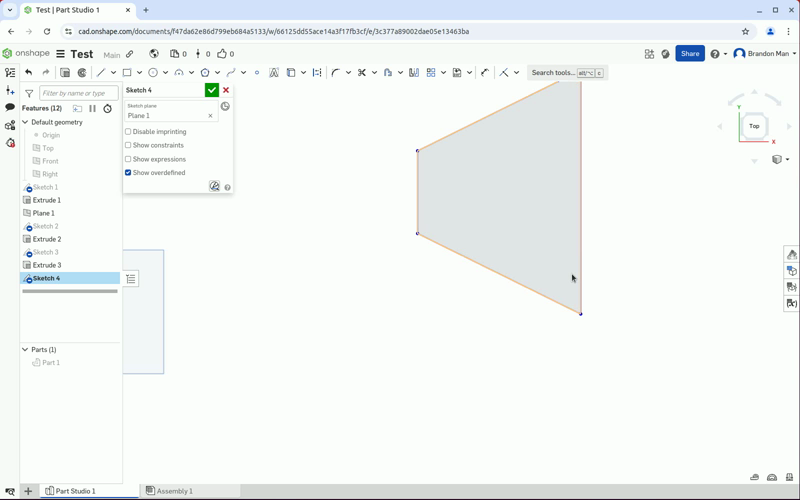
scroll(6)
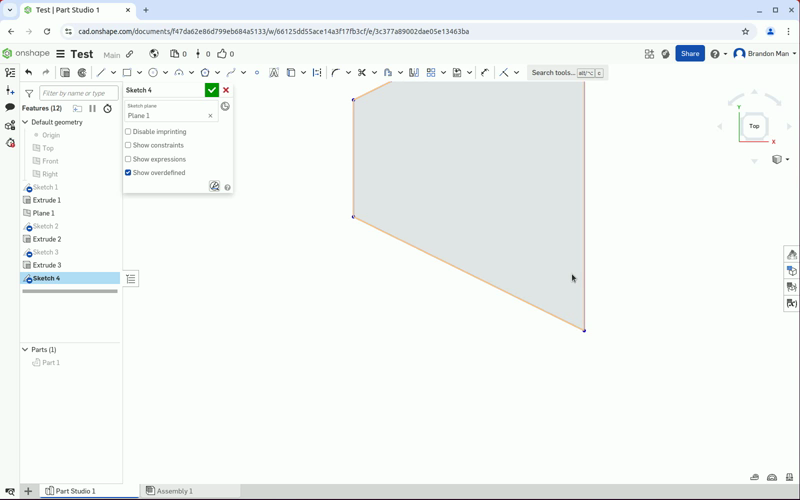
scroll(6)
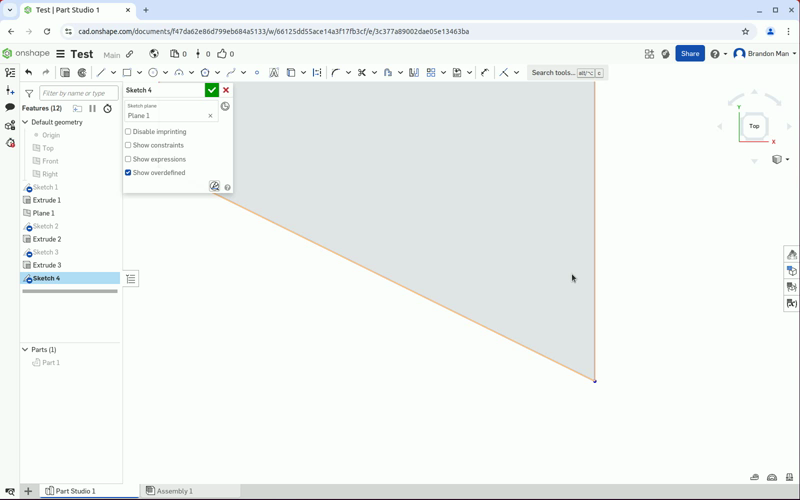
click(572, 273)
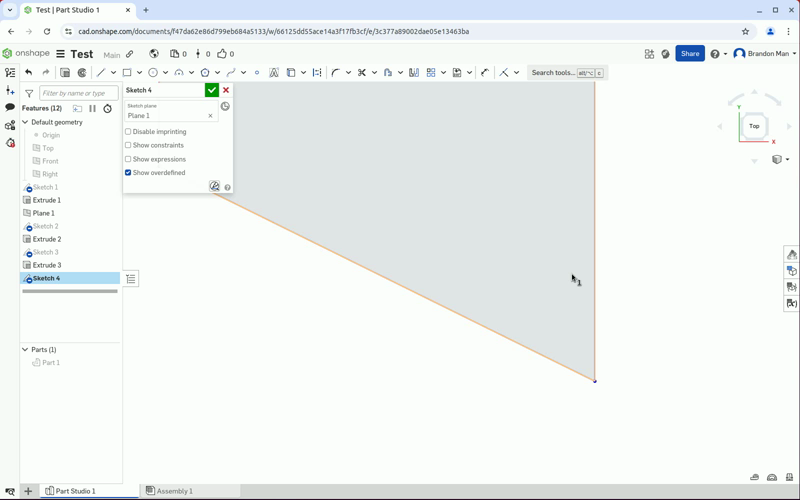
scroll(-6)
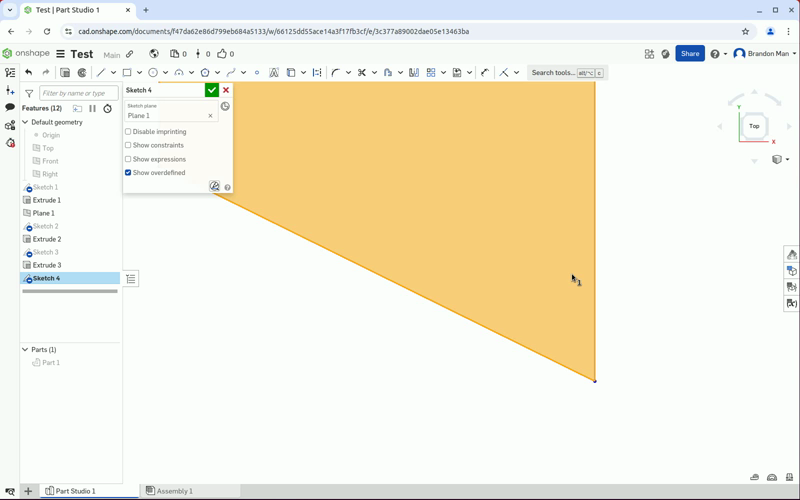
scroll(-6)
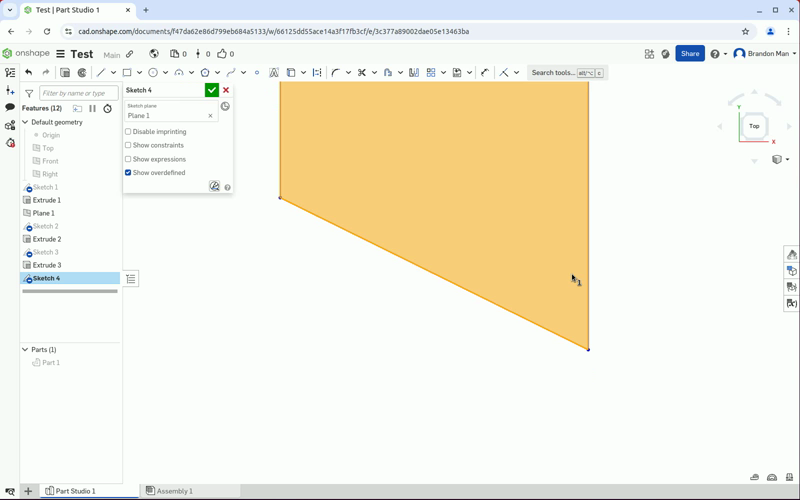
scroll(-6)
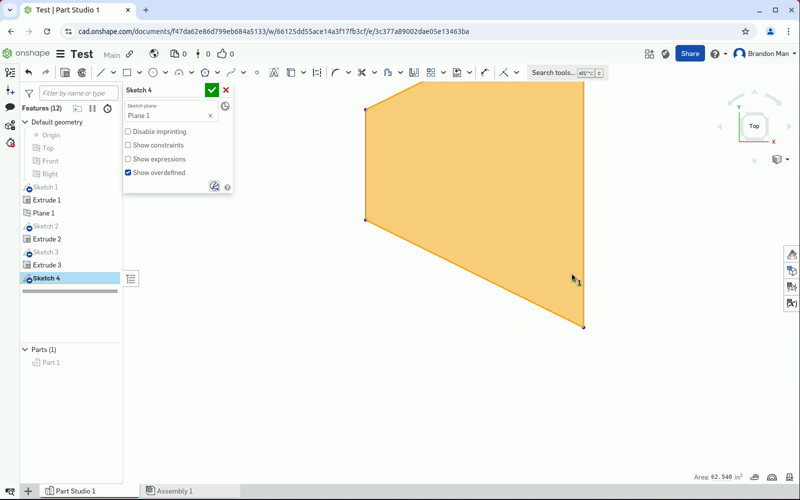
scroll(-6)
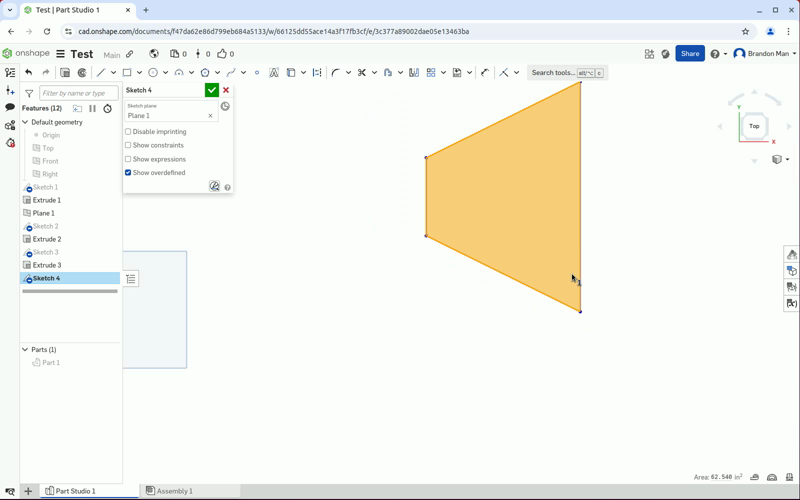
scroll(-6)
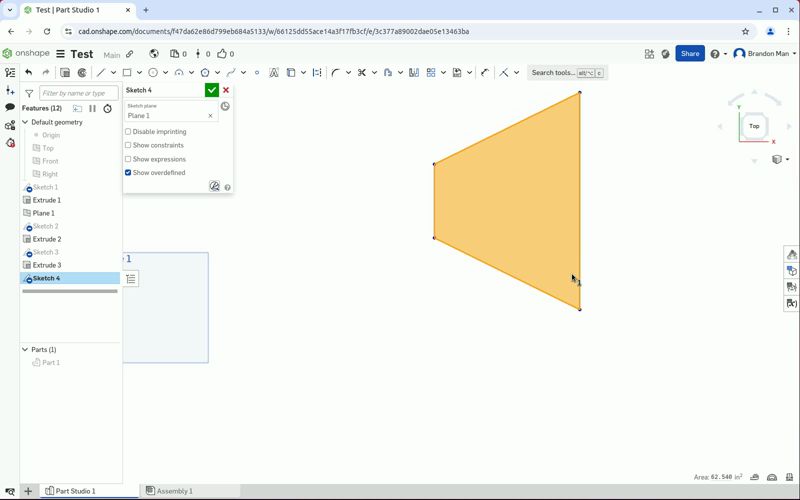
scroll(-6)
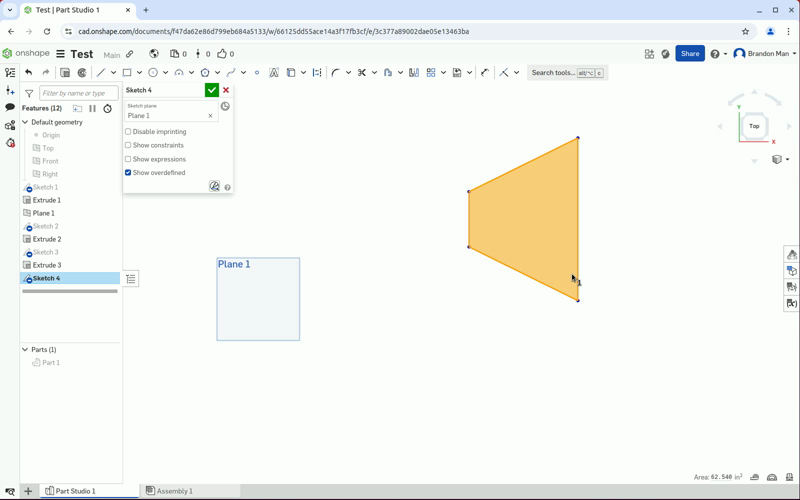
scroll(-6)
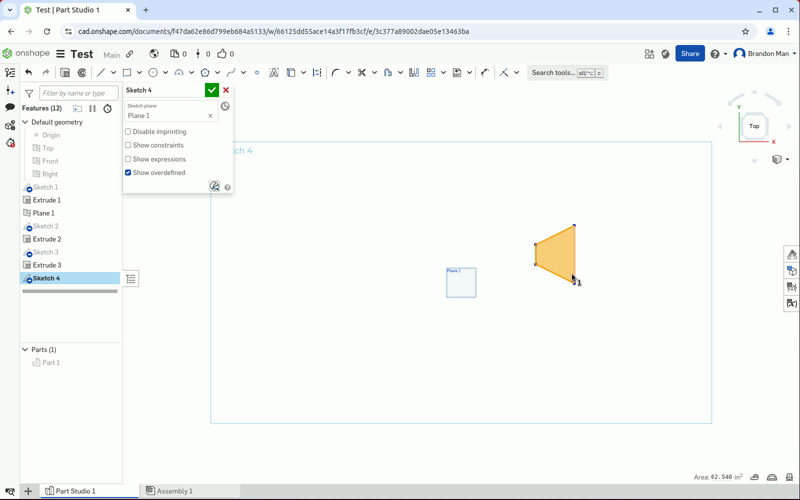
mouse_move(73, 352)
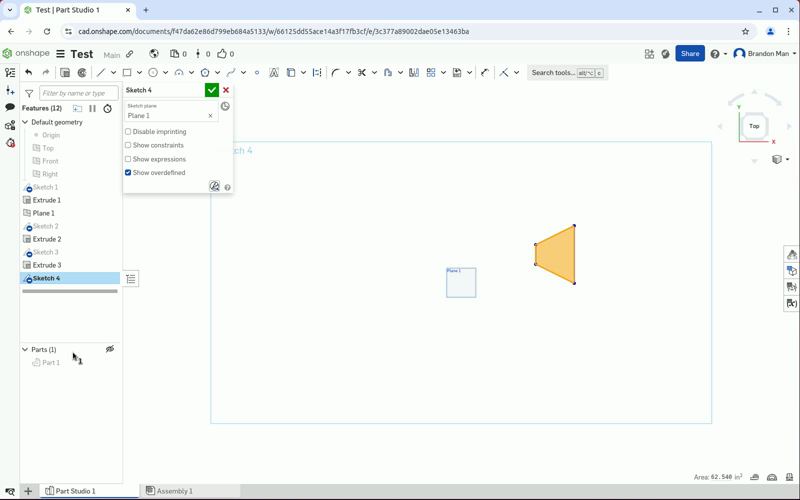
key(shift+y)
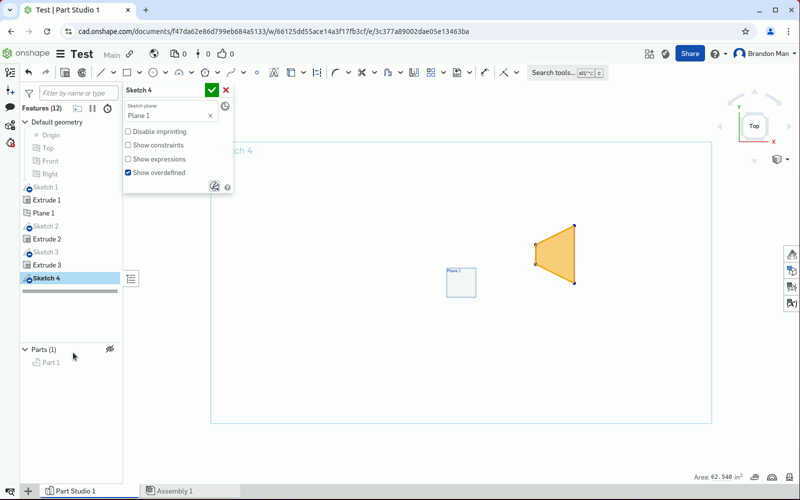
key(shift+e)
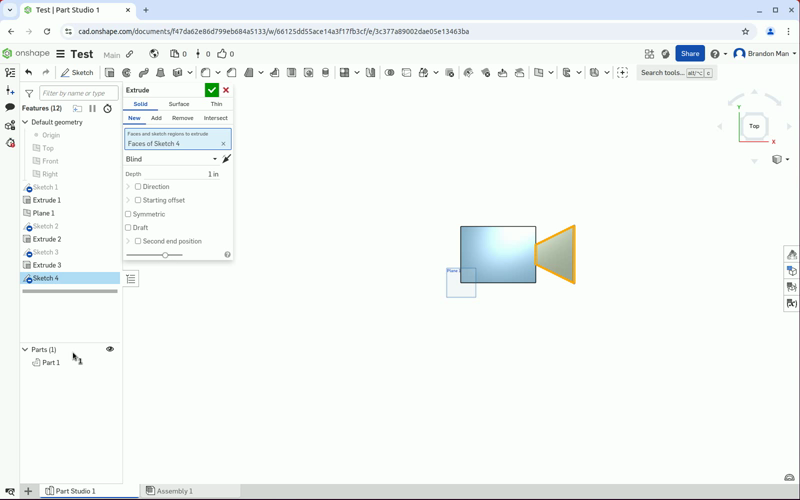
mouse_move(143, 106)
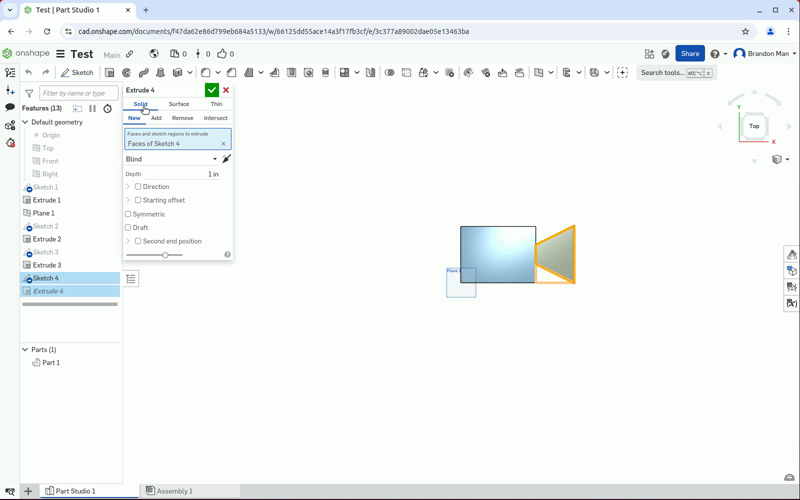
click(143, 106)
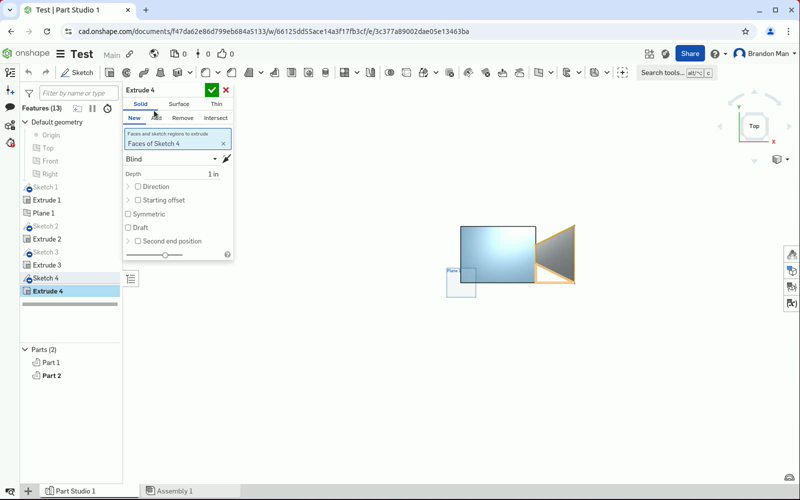
mouse_move(186, 120)
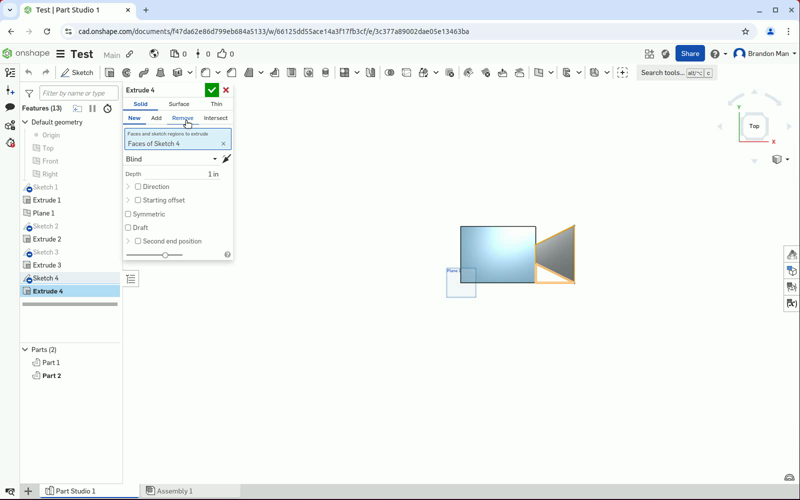
click(186, 120)
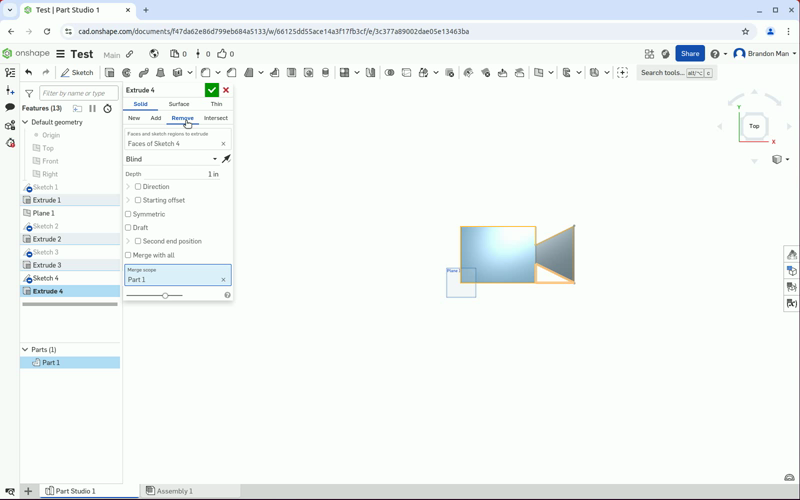
key(tab, 4)
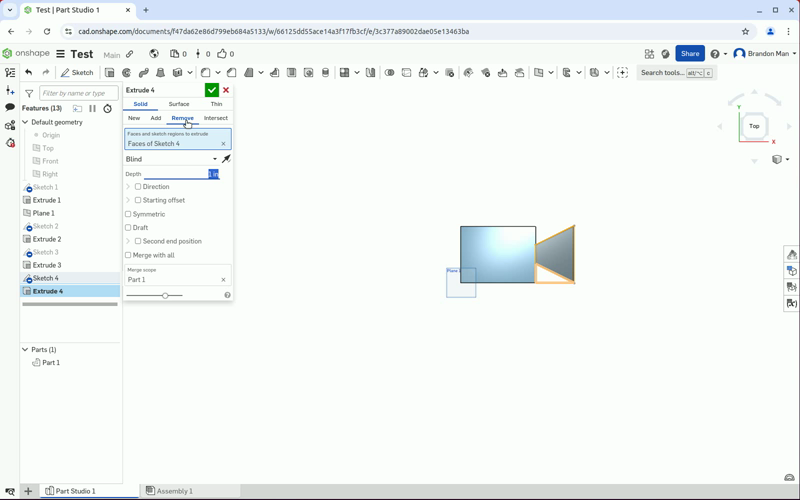
text(3.851)
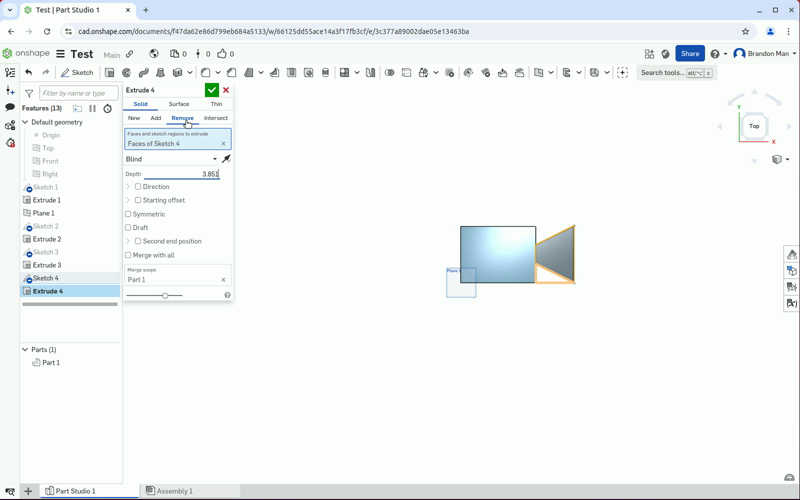
key(tab, 6)
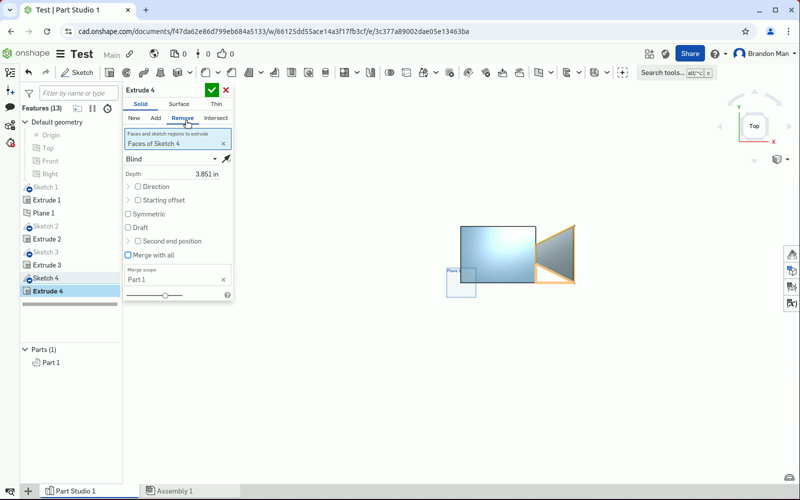
key(space)
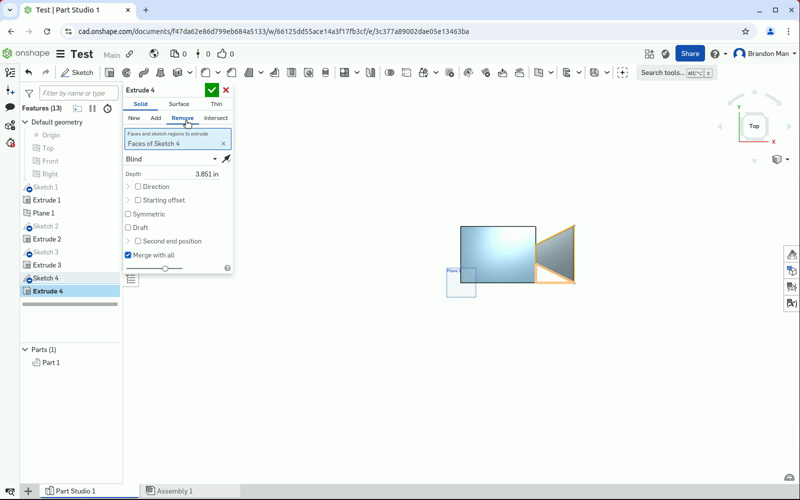
key(enter)
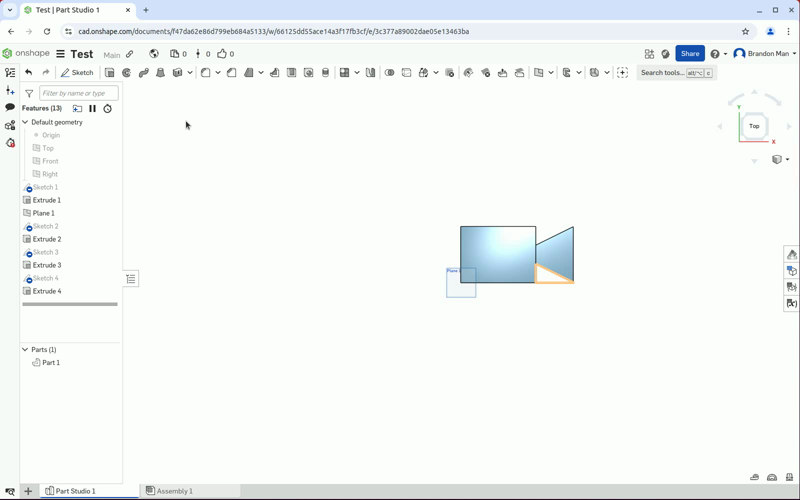
key(shift+h)
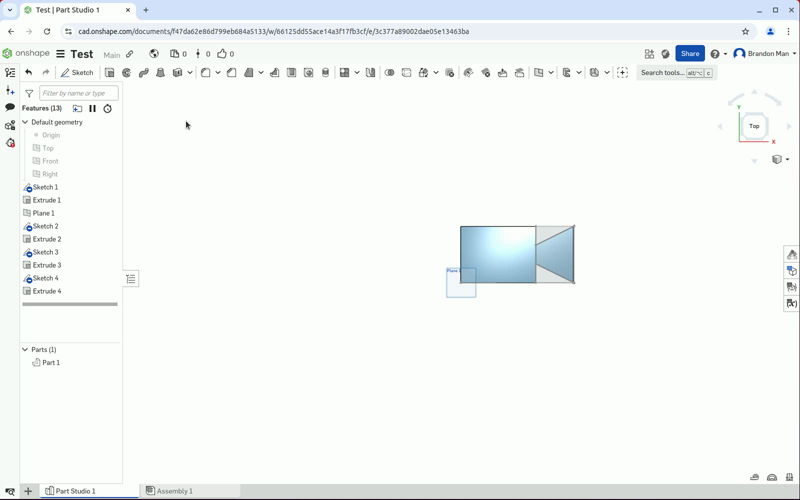
key(shift+h)
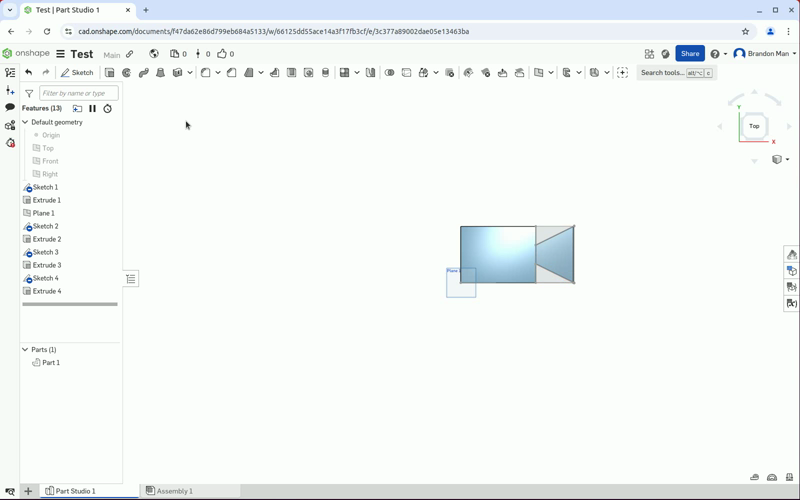
key(shift+7)
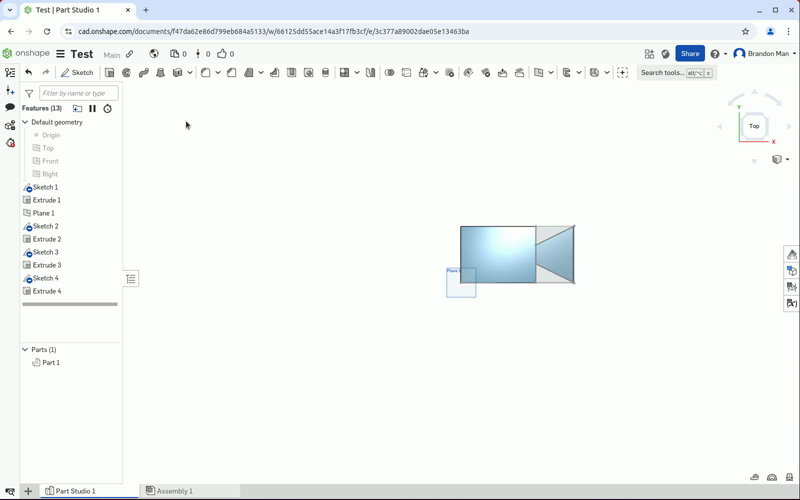
key(up, 3)
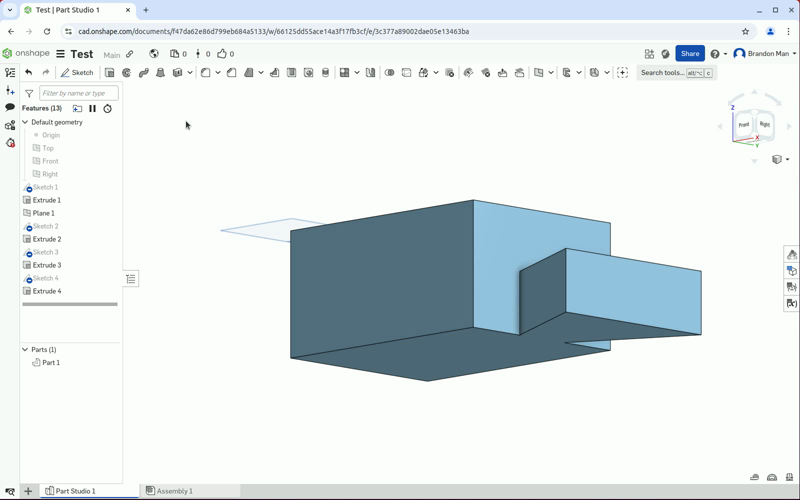
key(left, 3)
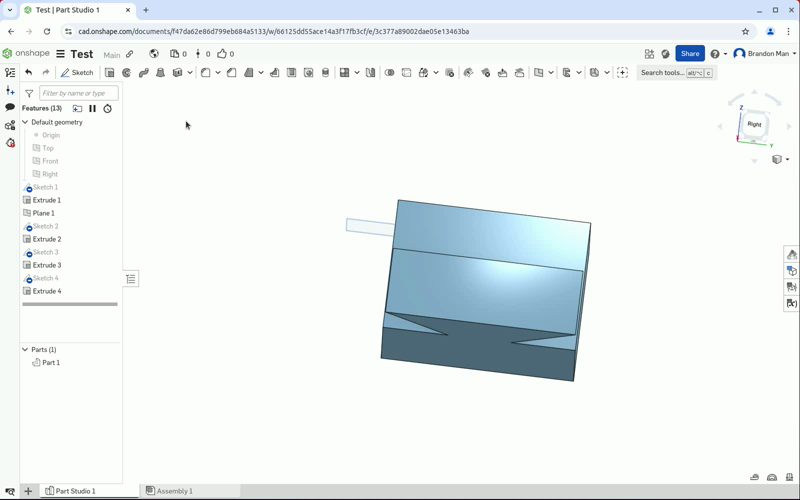
key(right, 3)
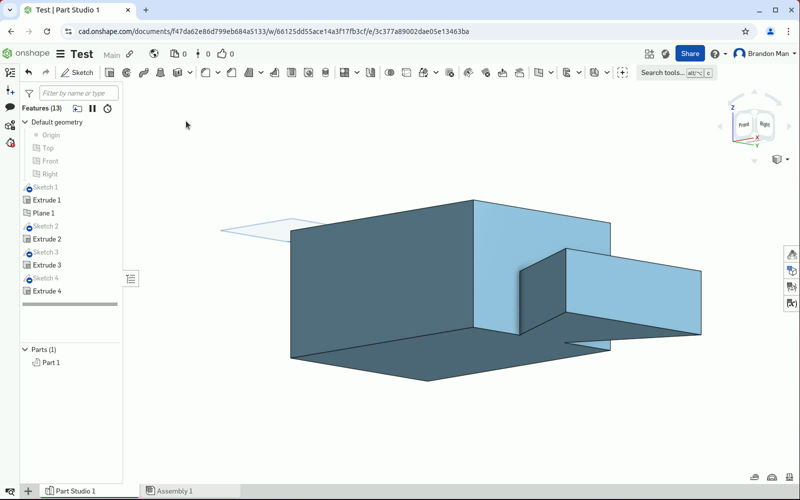
key(down, 3)
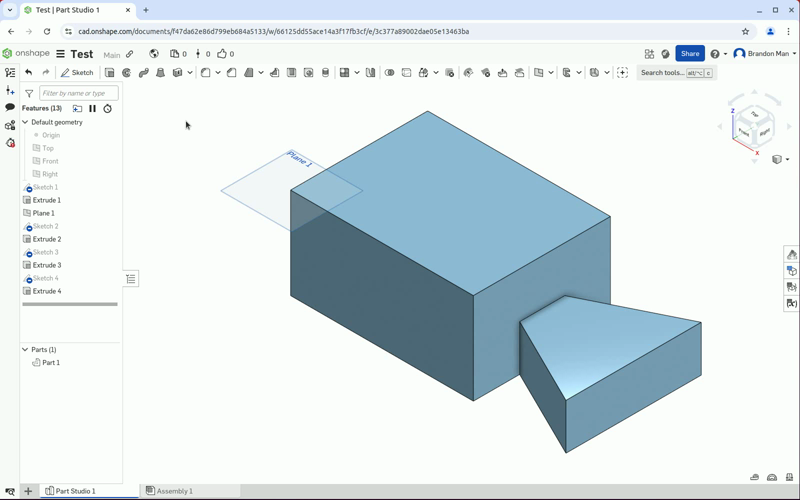
mouse_move(73, 189)
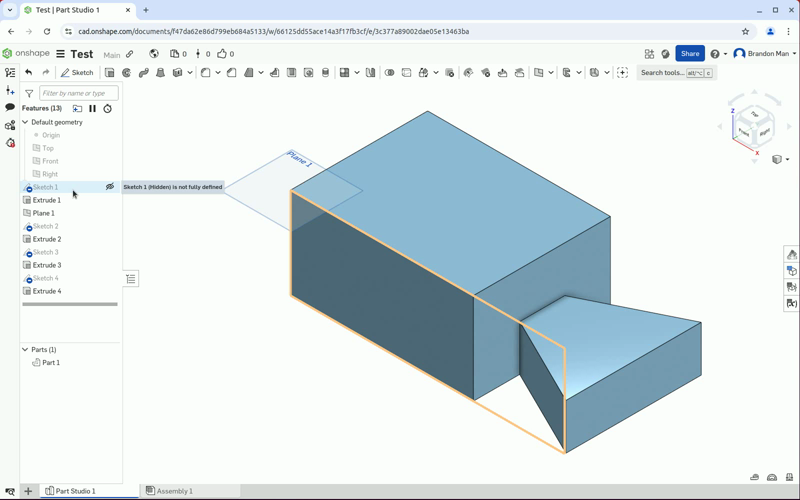
click(73, 189)